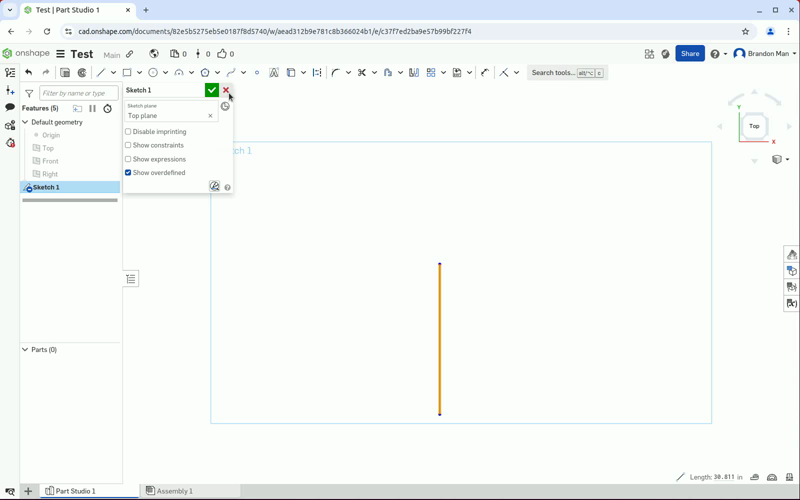
key(shift+h)
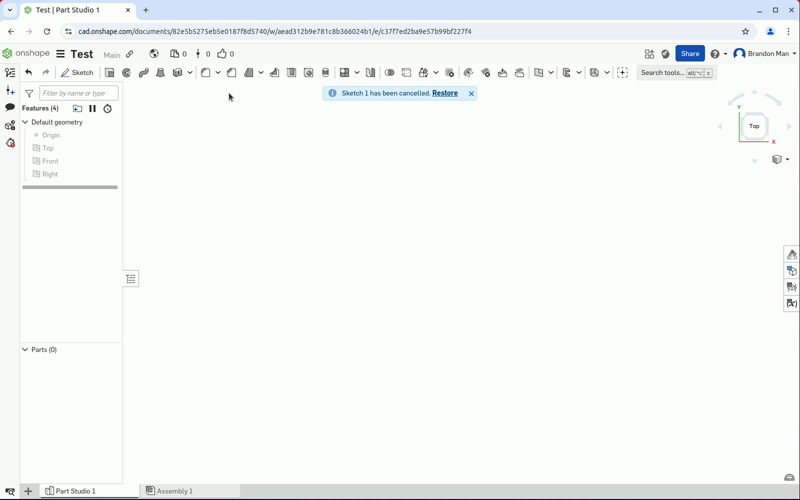
mouse_move(73, 352)
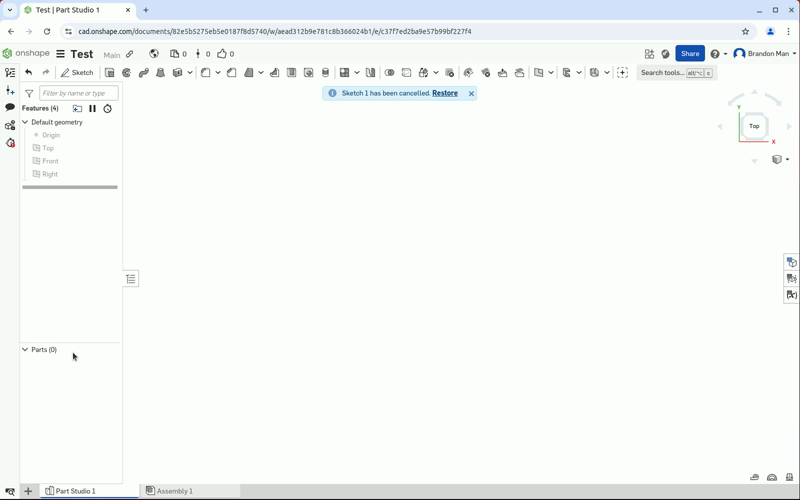
key(y)
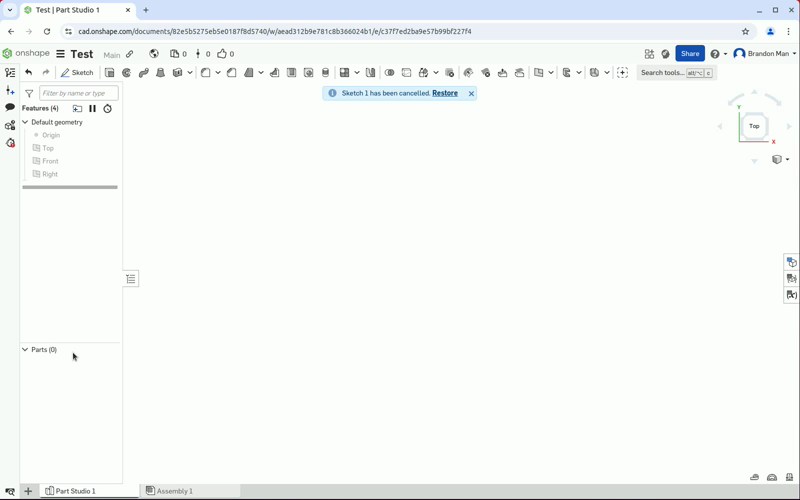
key(shift+p)
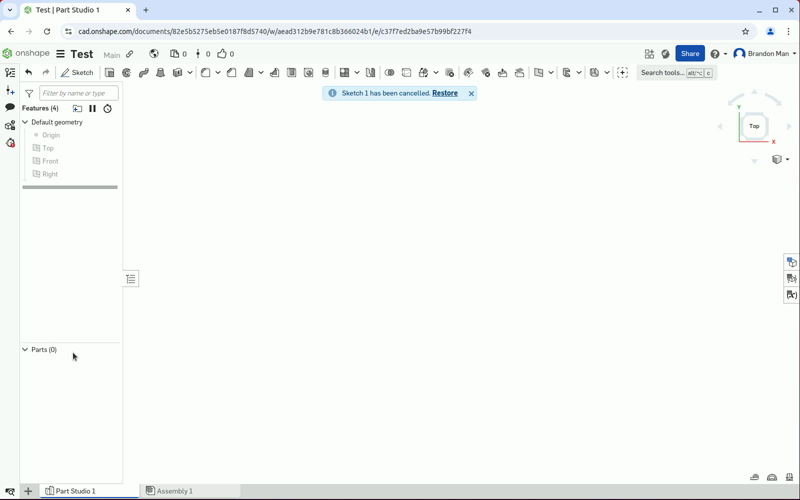
key(space)
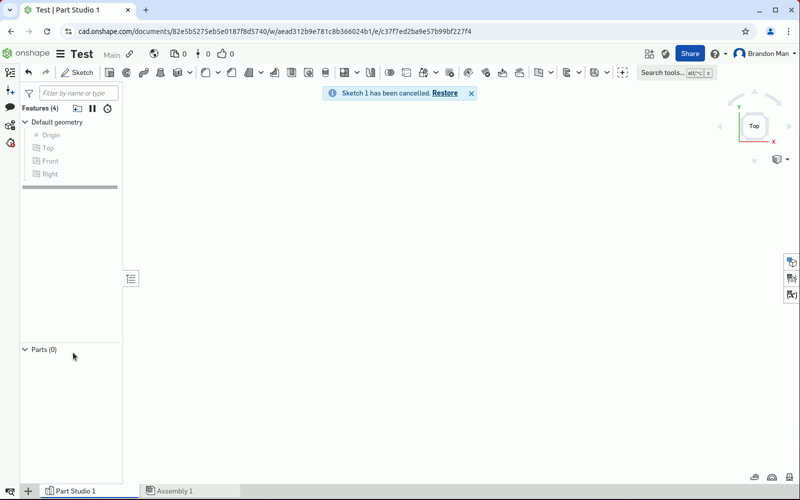
key_down(shift)
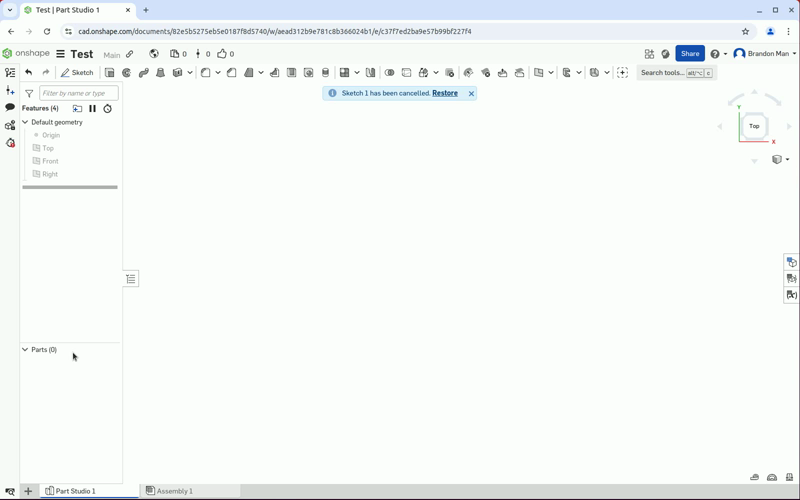
key(up)
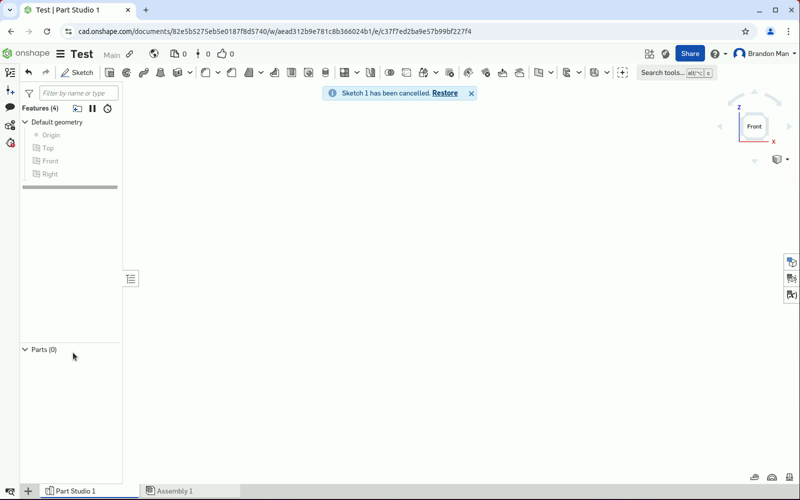
key_up(shift)
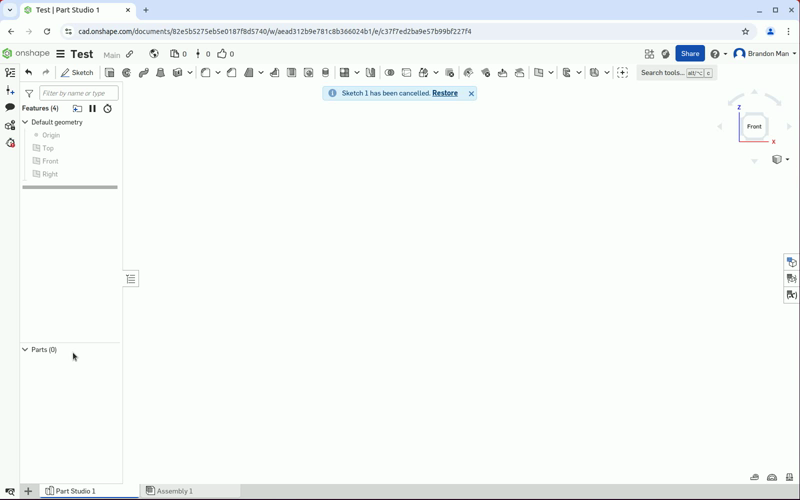
mouse_move(73, 352)
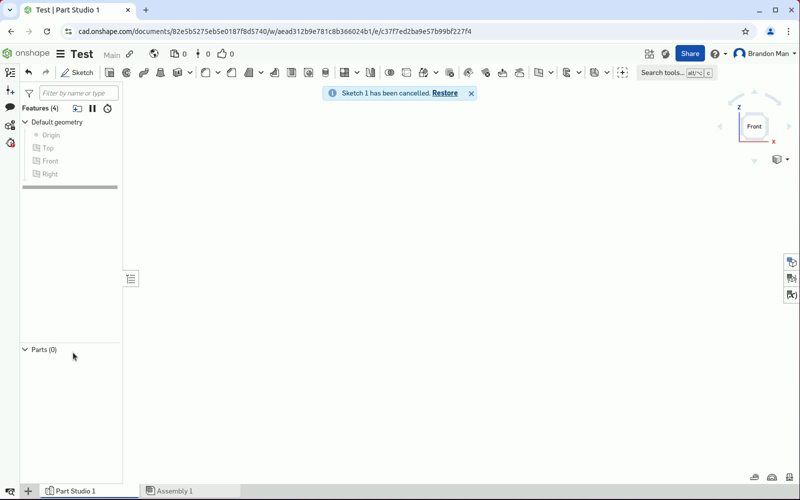
key(shift+y)
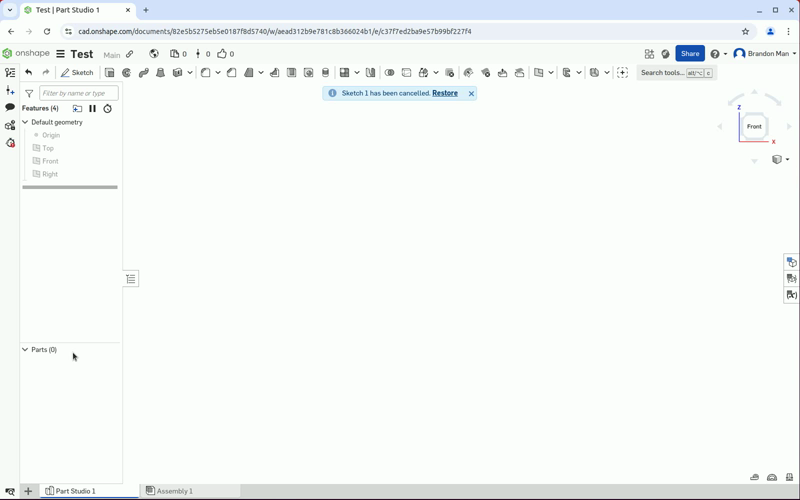
key(shift+s)
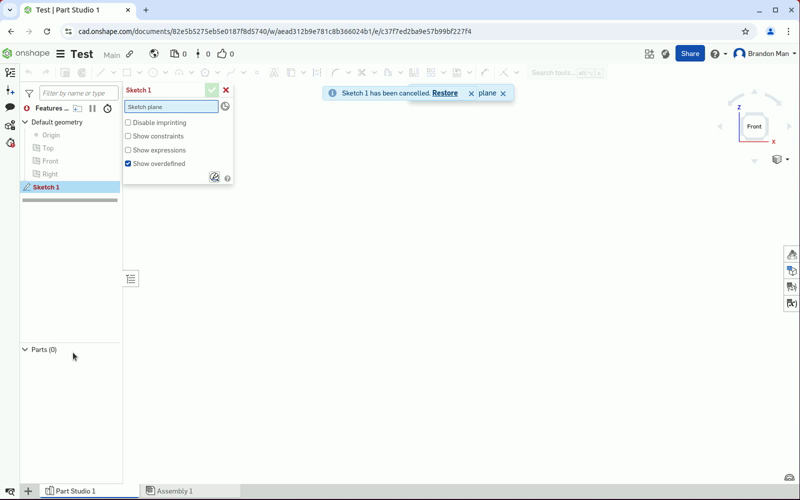
mouse_move(73, 163)
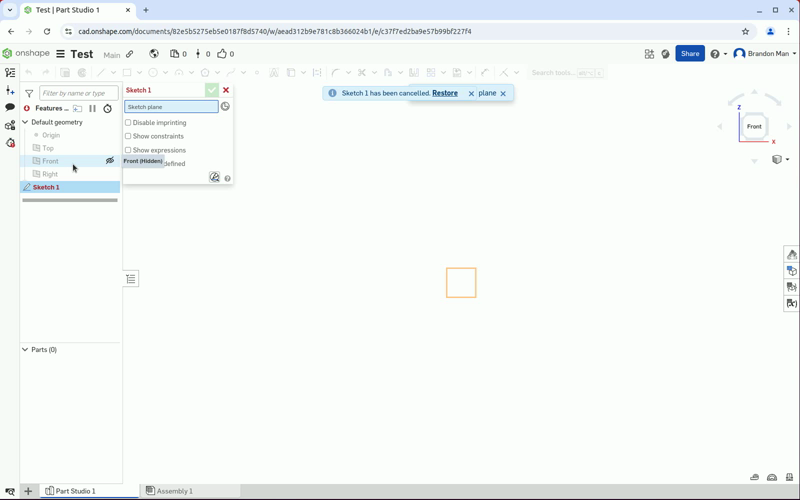
click(73, 163)
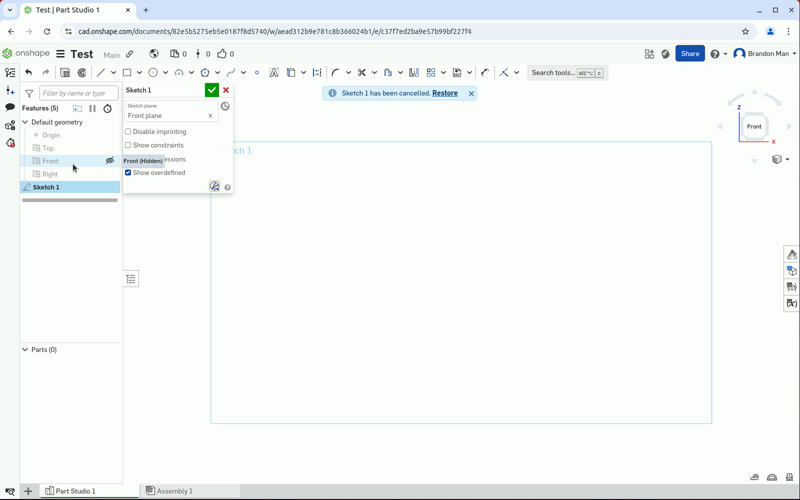
mouse_move(73, 352)
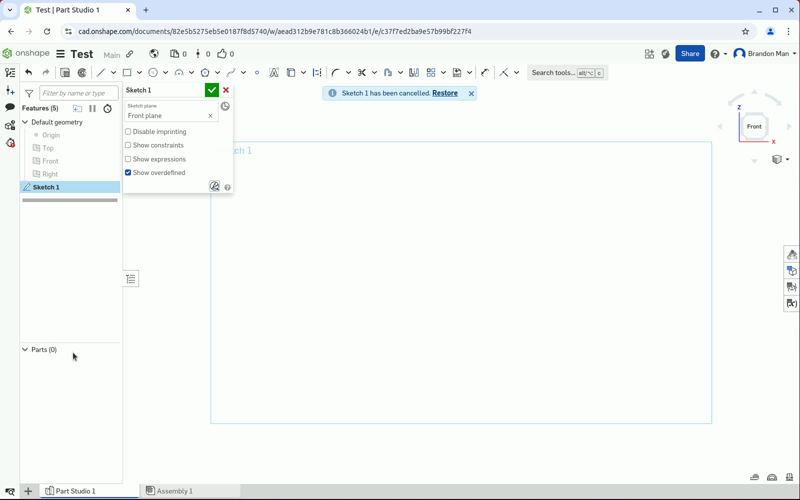
key(y)
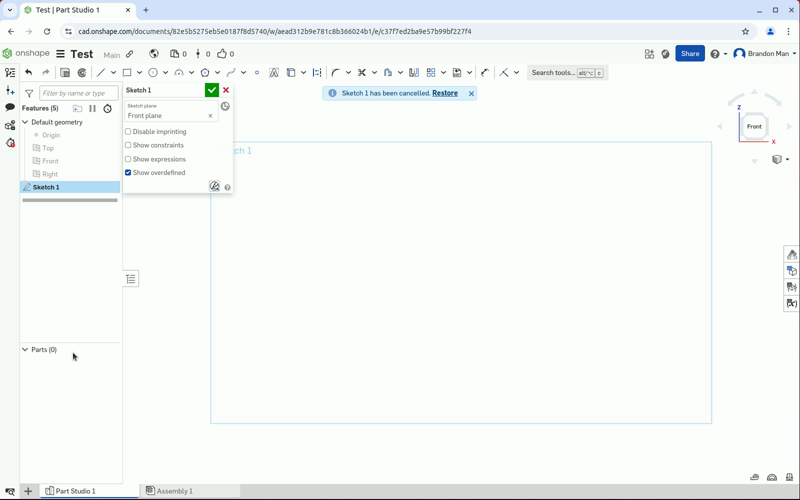
key(l)
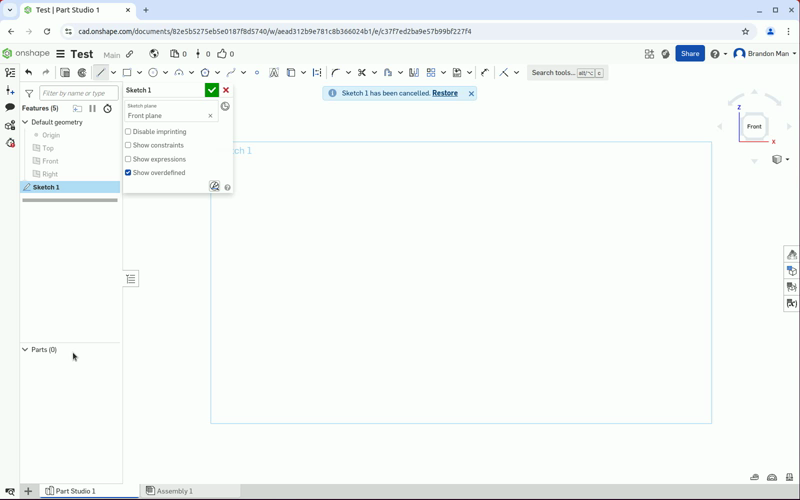
key_down(shift)
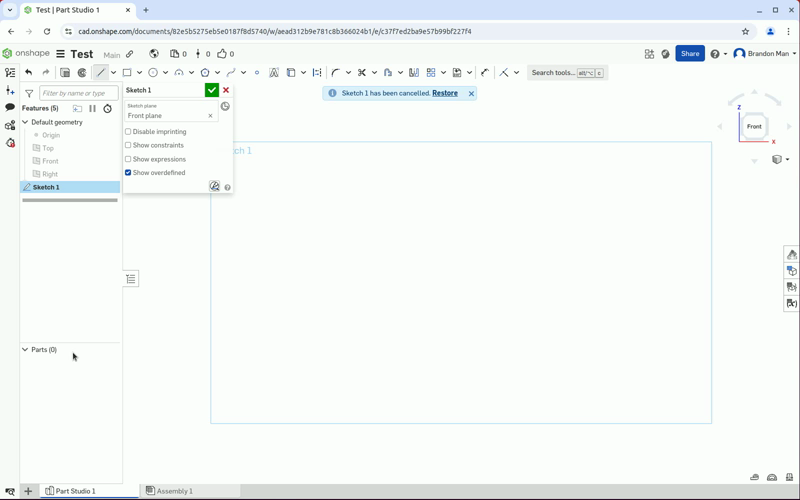
mouse_move(423, 320)
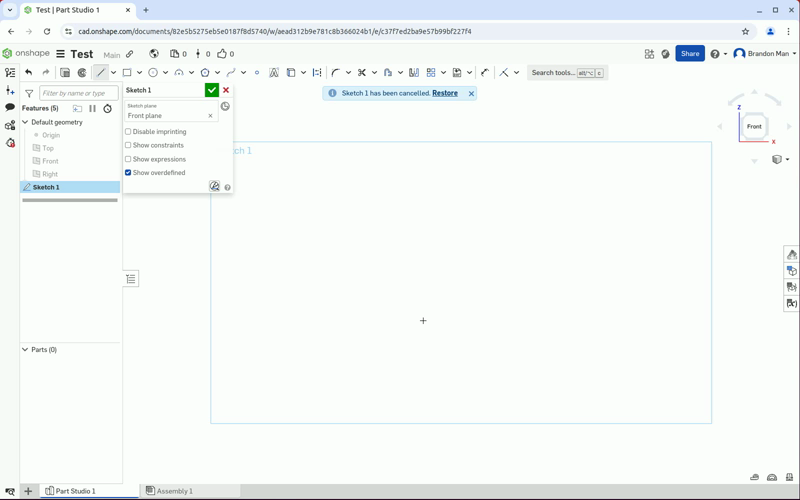
click(423, 320)
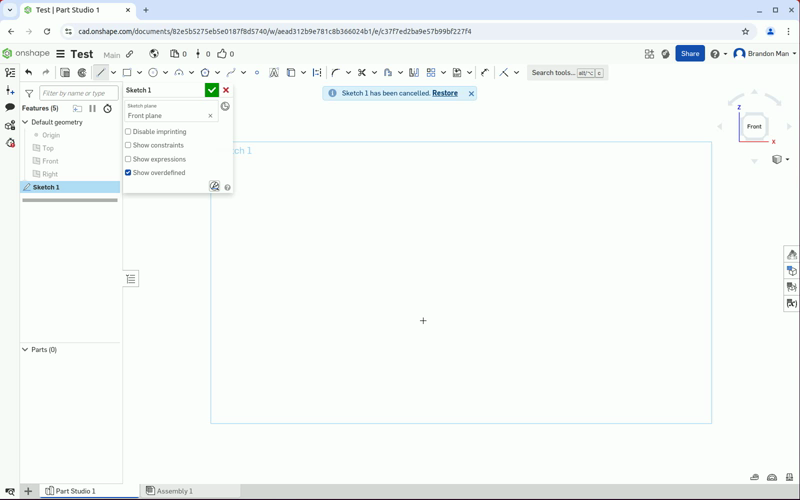
key_up(shift)
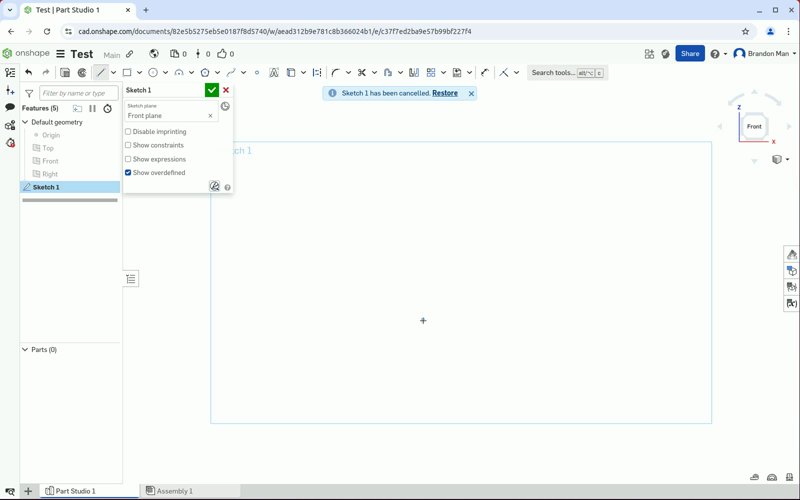
key_down(shift)
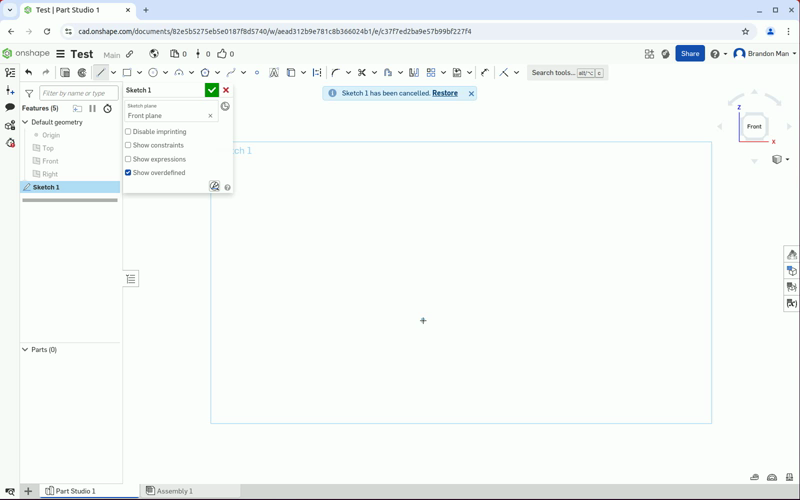
mouse_move(507, 320)
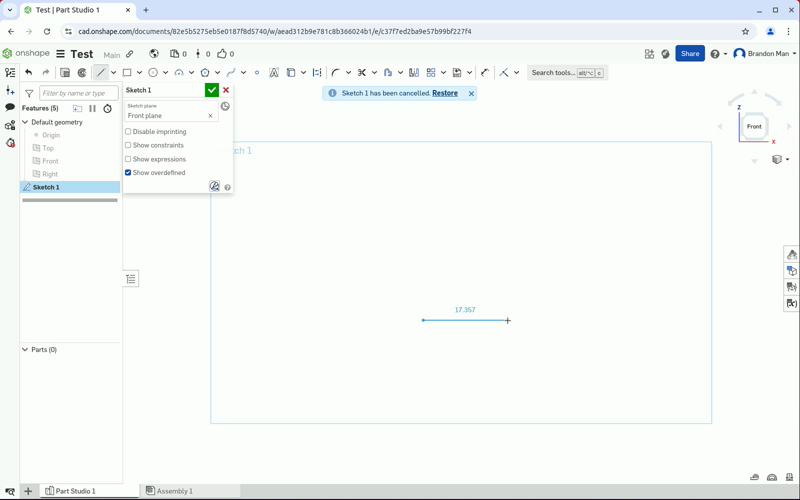
click(507, 320)
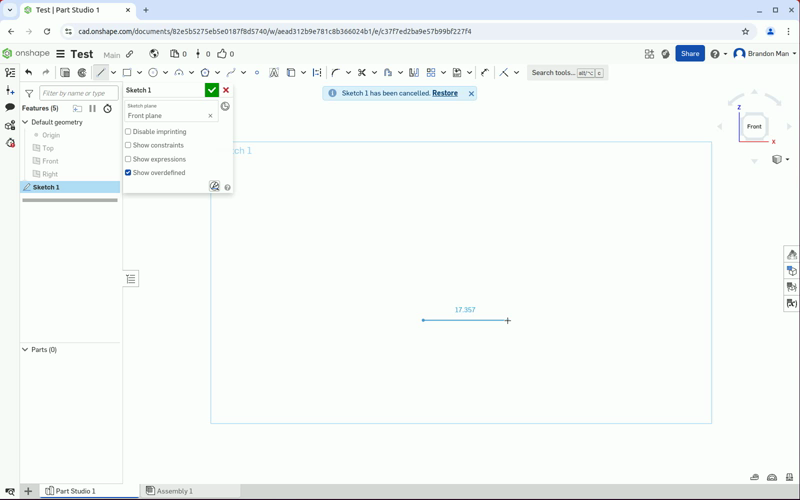
key_up(shift)
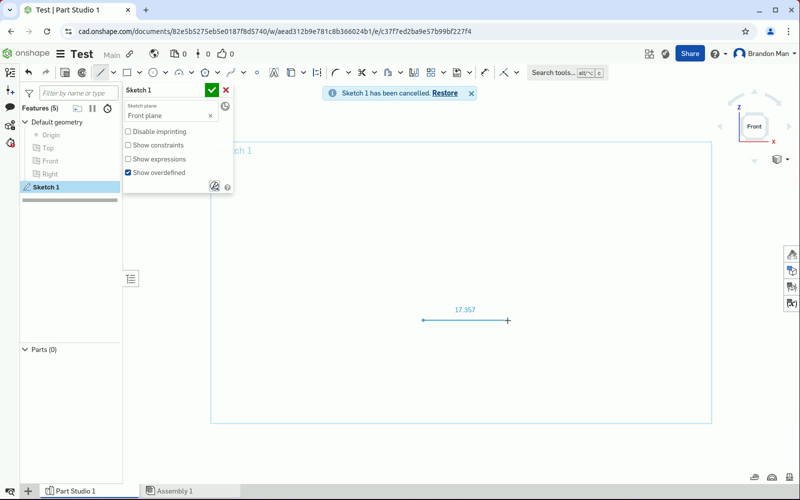
key_down(shift)
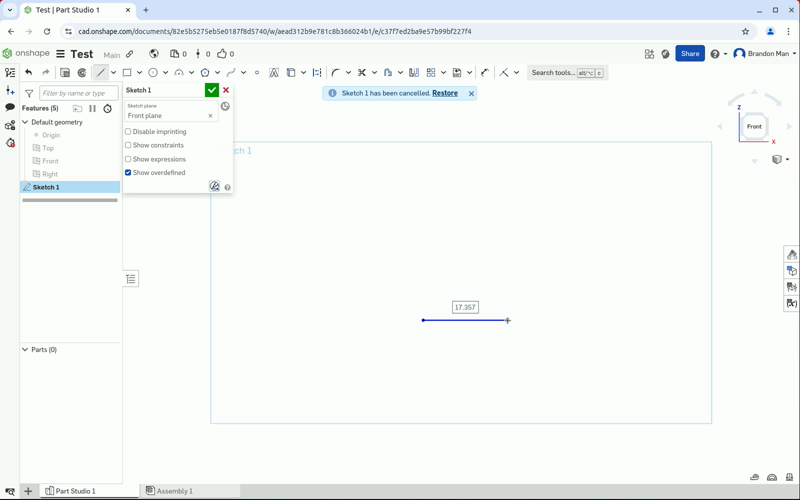
mouse_move(507, 235)
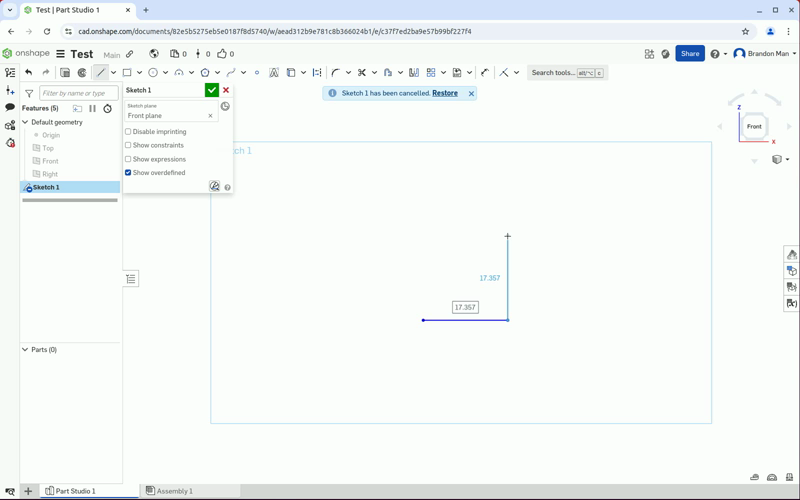
click(507, 235)
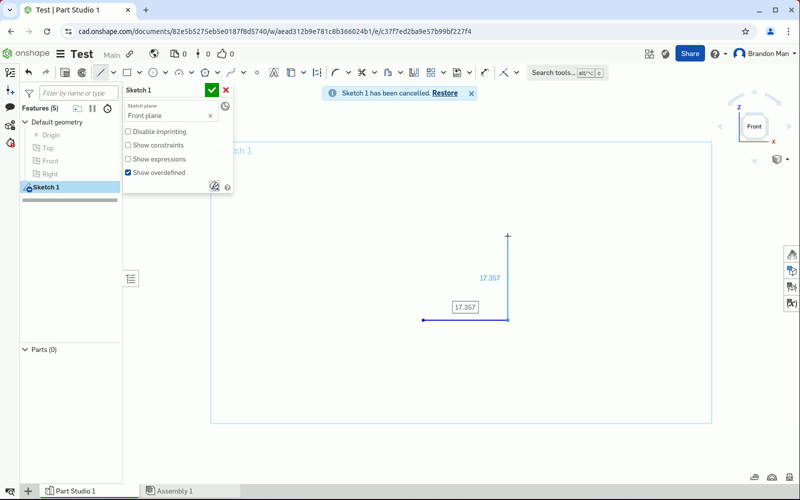
key_up(shift)
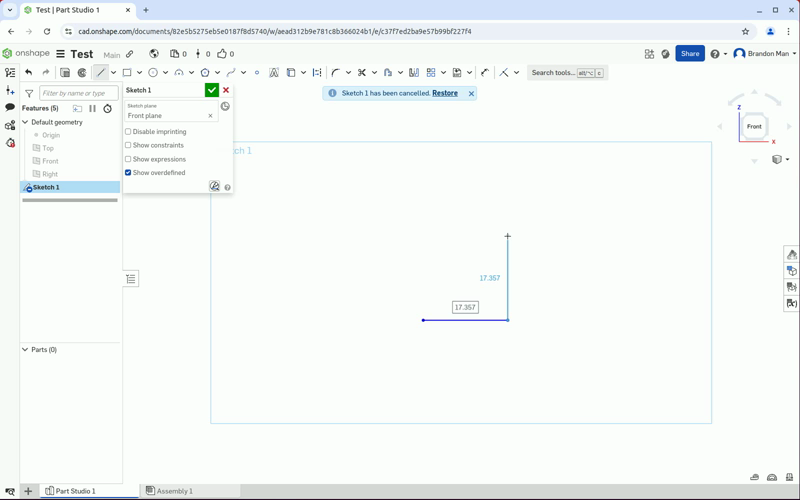
key_down(shift)
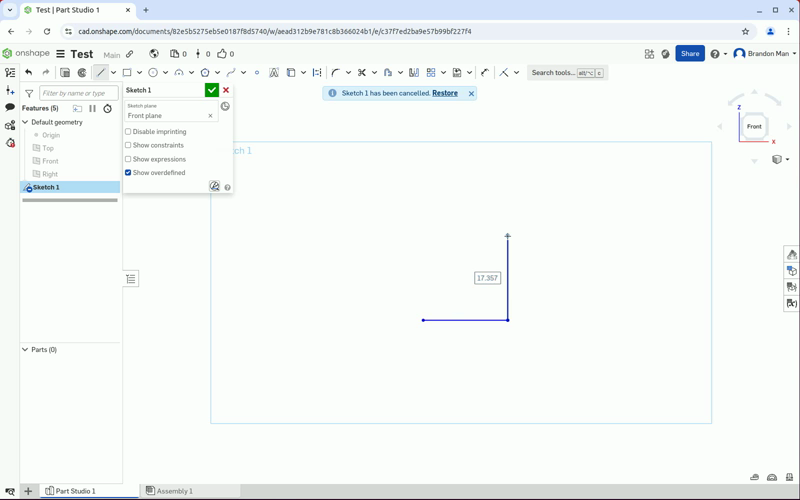
mouse_move(423, 235)
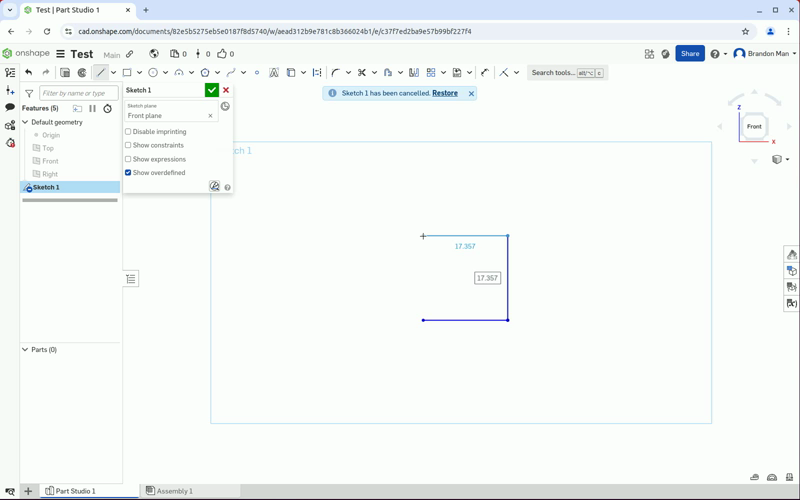
click(423, 235)
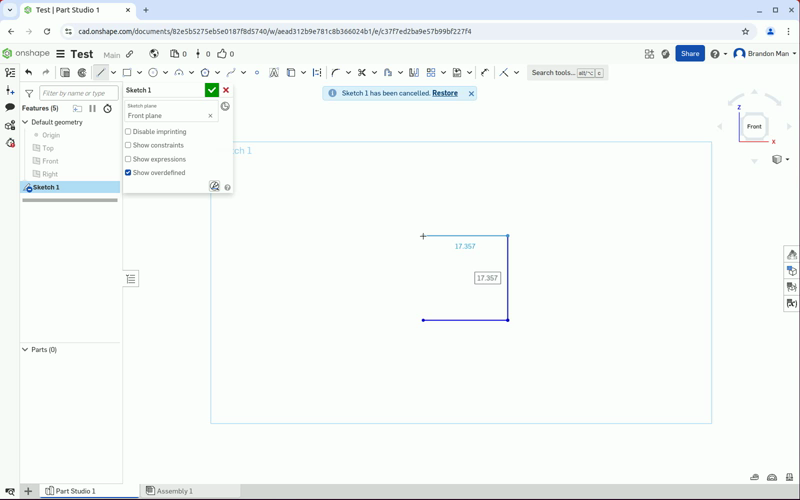
key_up(shift)
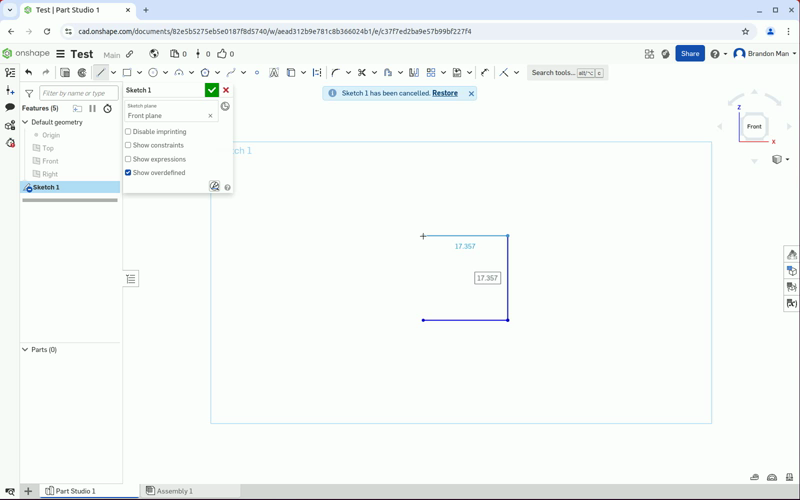
key_down(shift)
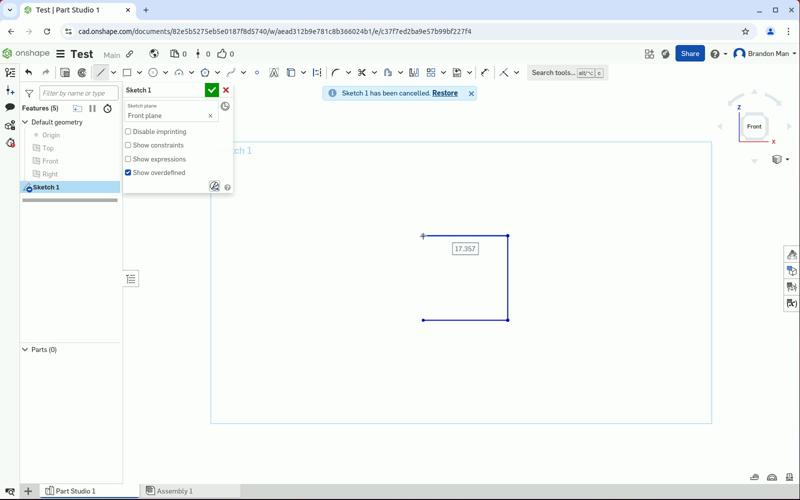
mouse_move(423, 320)
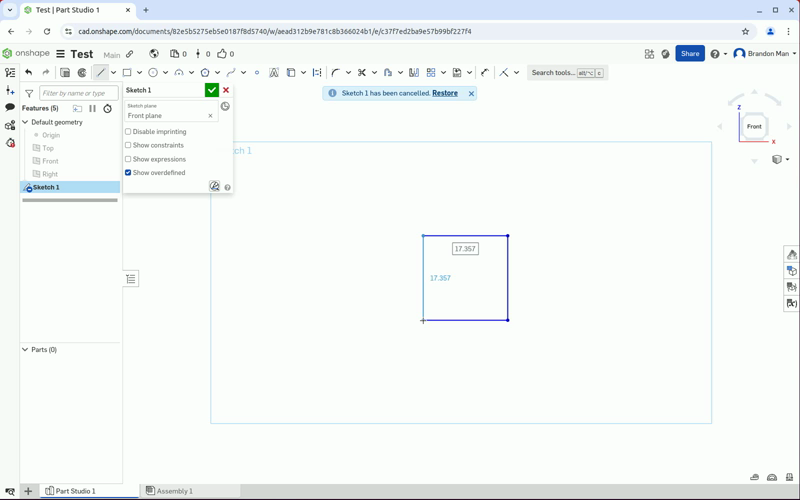
key_up(shift)
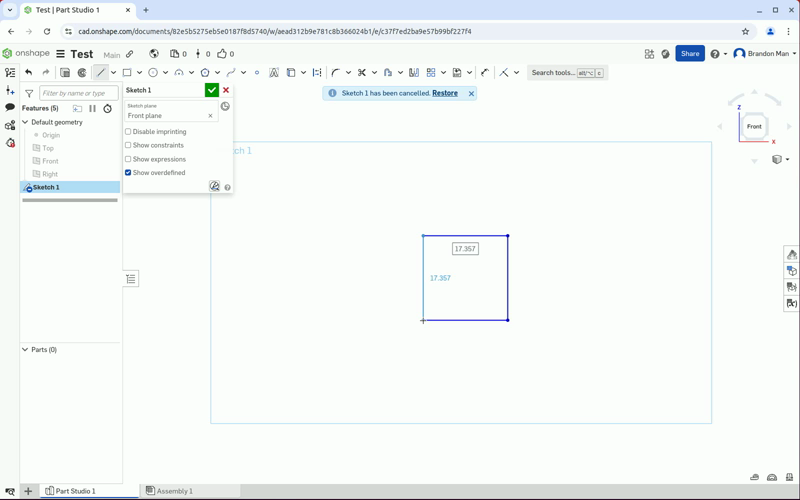
click(423, 320)
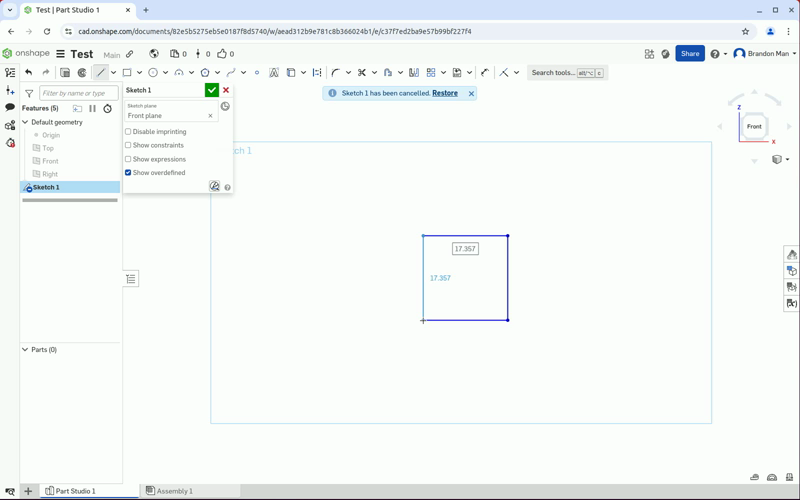
key(esc)
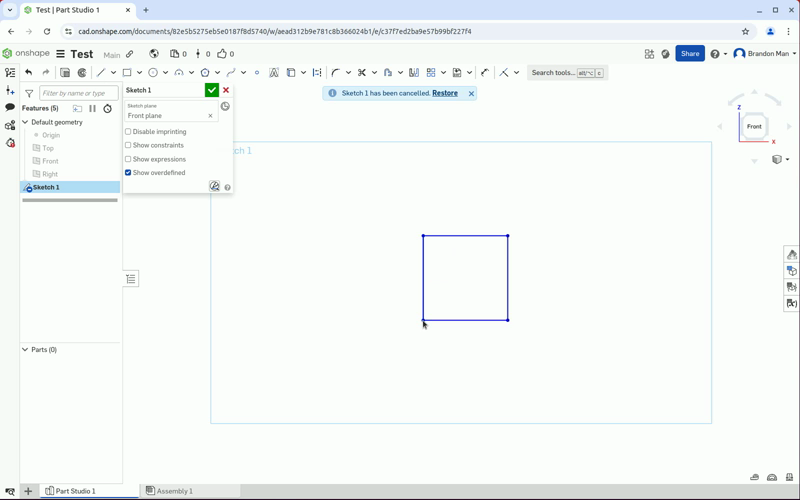
mouse_move(446, 272)
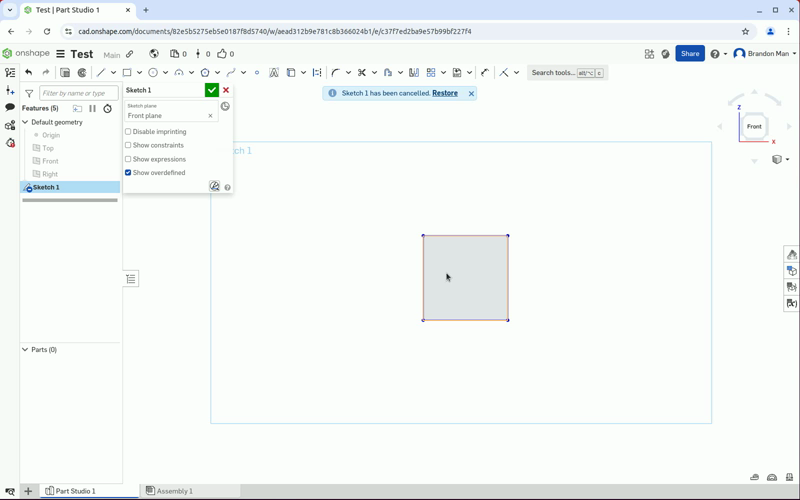
click(446, 272)
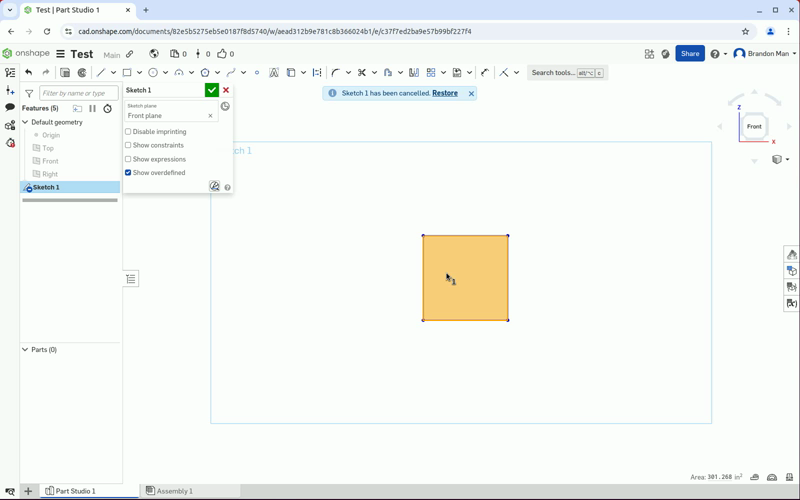
mouse_move(73, 352)
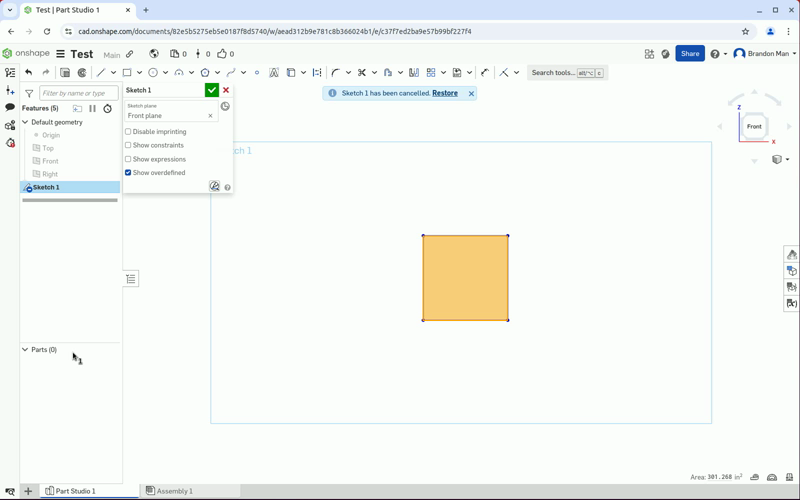
key(shift+y)
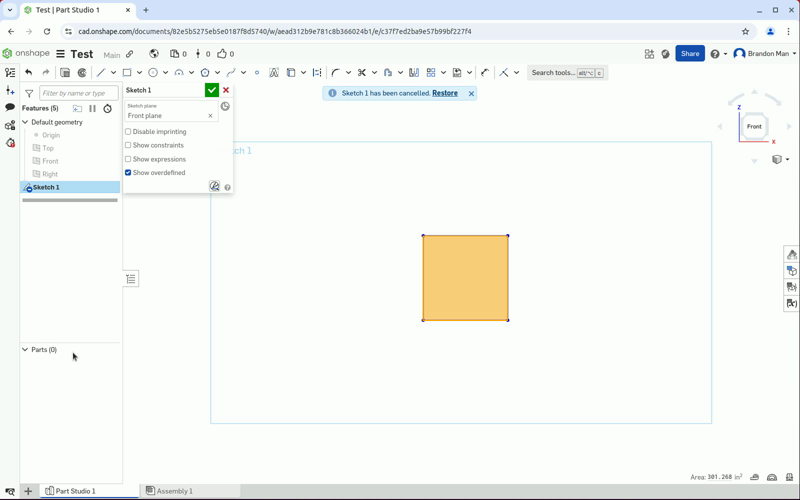
key(shift+e)
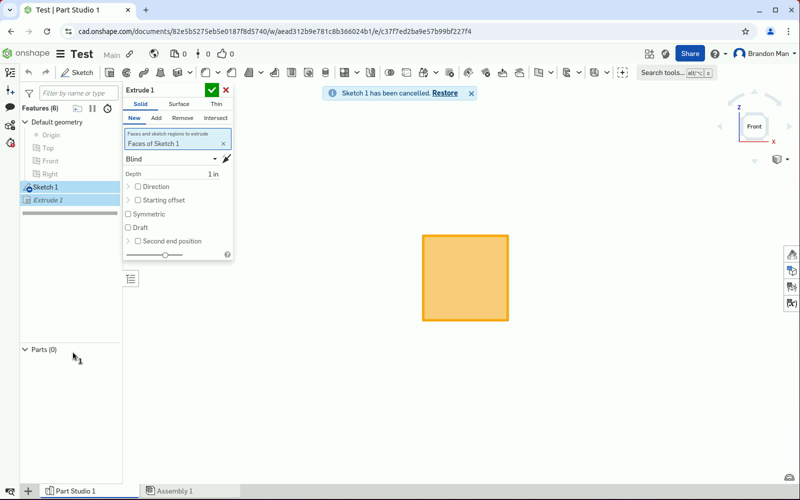
mouse_move(143, 106)
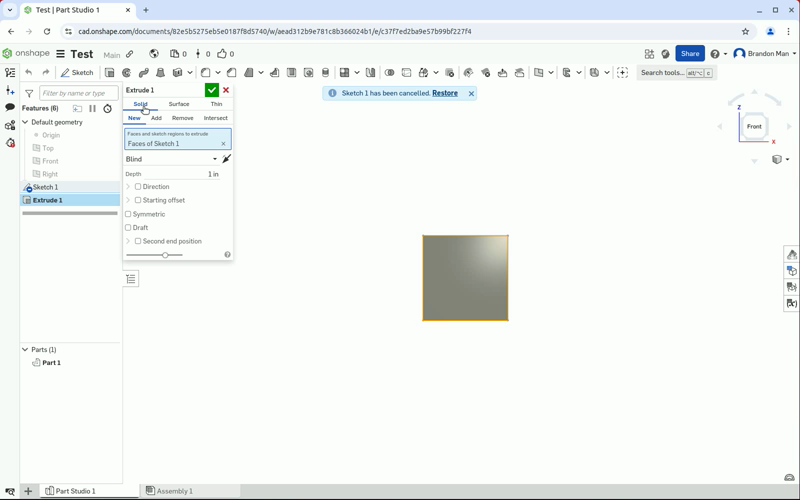
click(143, 106)
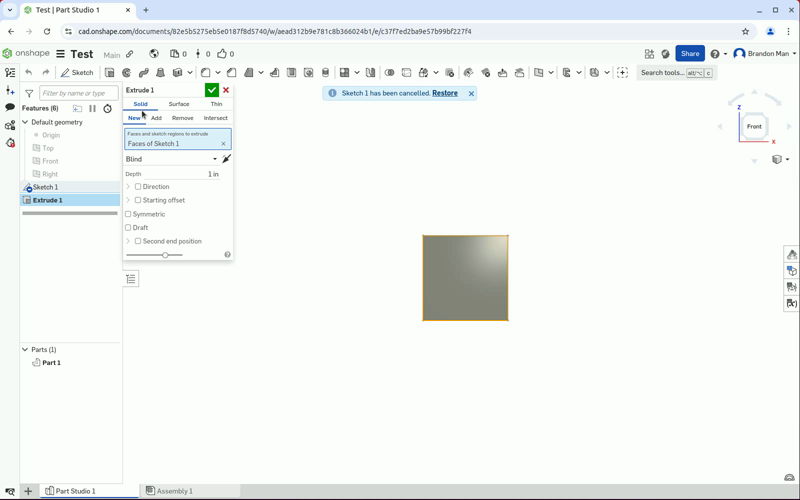
mouse_move(137, 120)
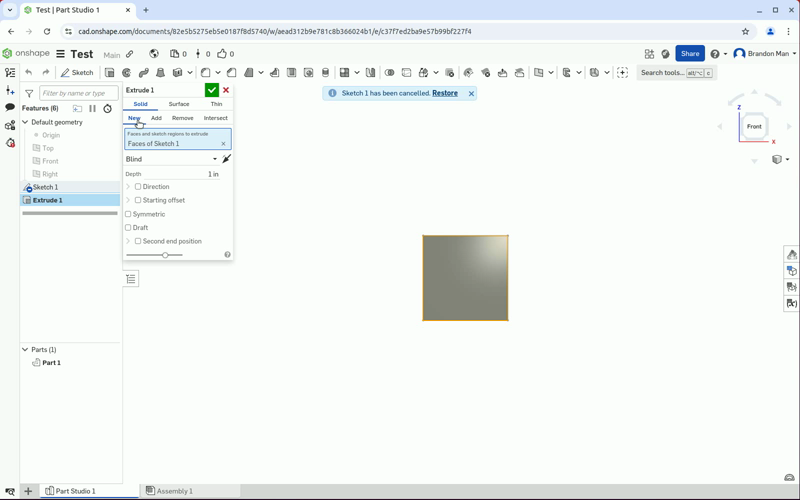
click(137, 120)
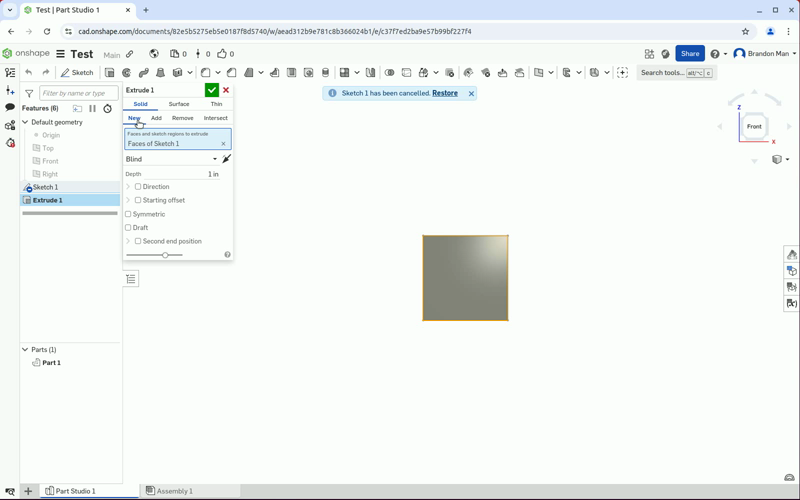
key(tab, 4)
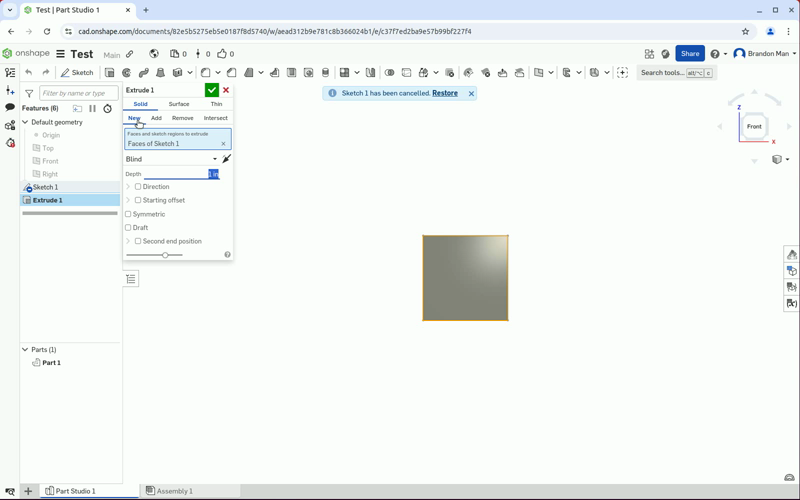
text(17.331)
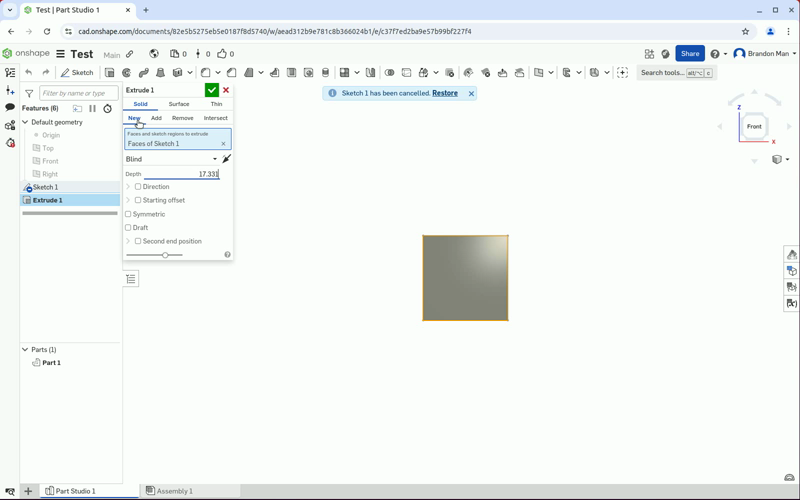
key(enter)
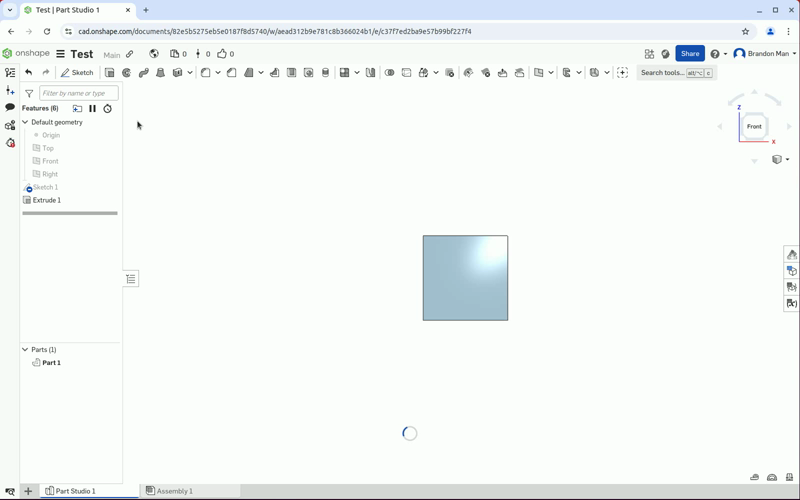
key(shift+h)
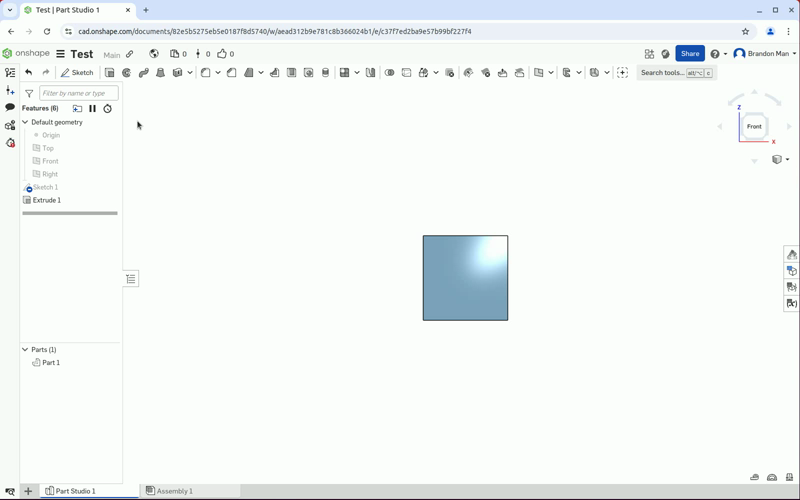
key(shift+h)
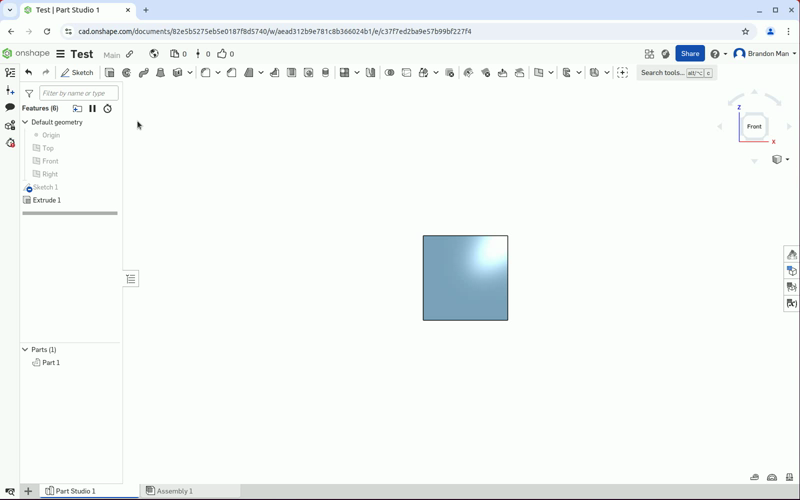
mouse_move(73, 189)
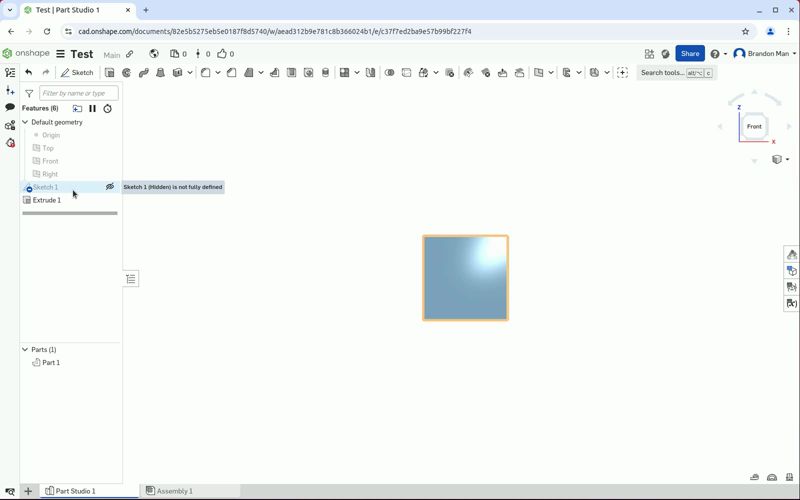
click(73, 189)
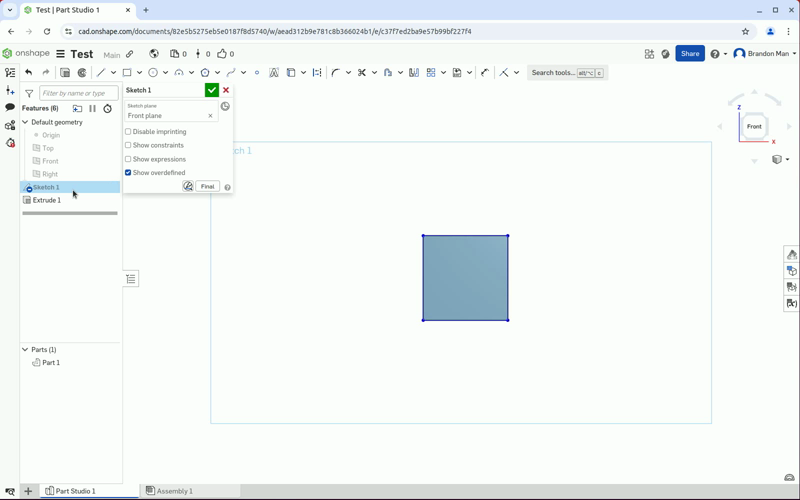
mouse_move(229, 92)
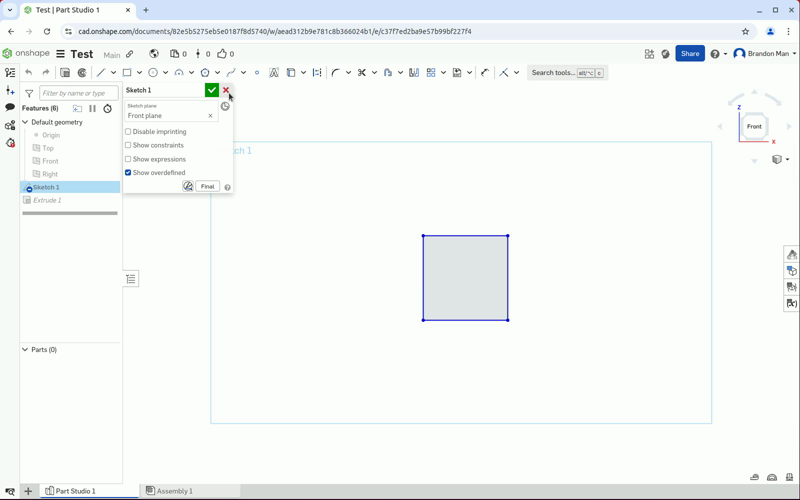
click(229, 92)
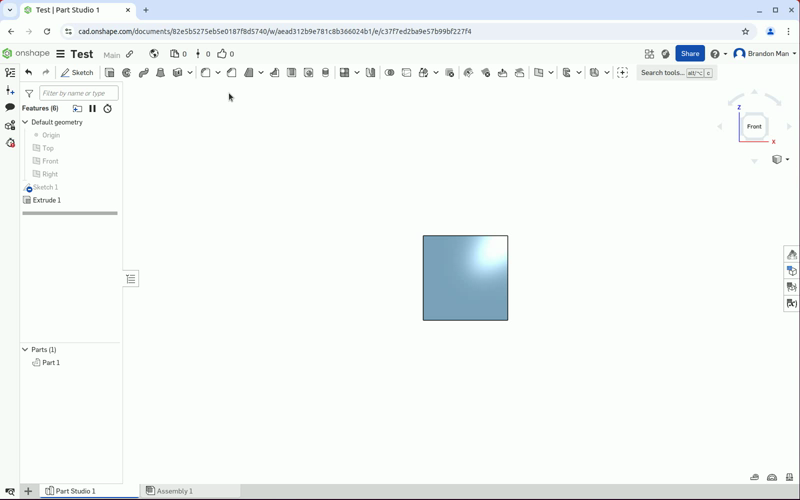
mouse_move(541, 75)
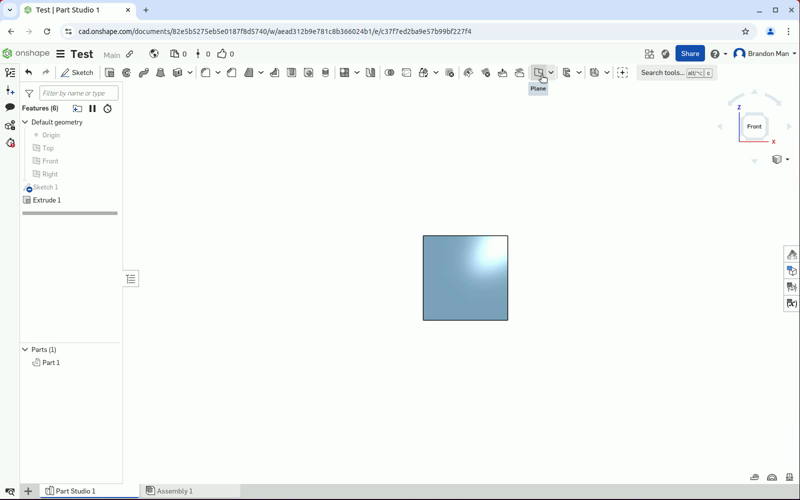
click(541, 75)
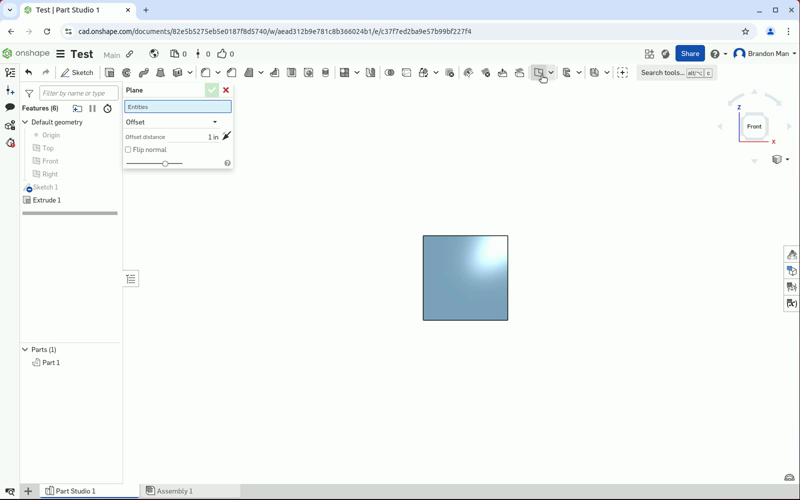
mouse_move(73, 163)
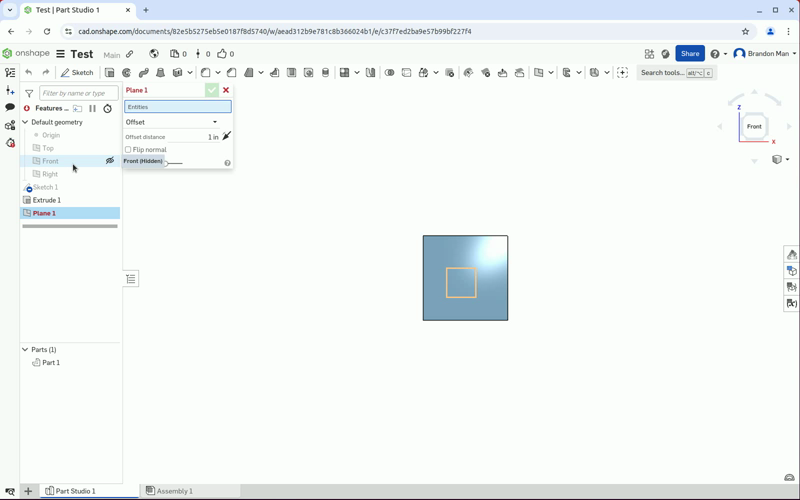
click(73, 163)
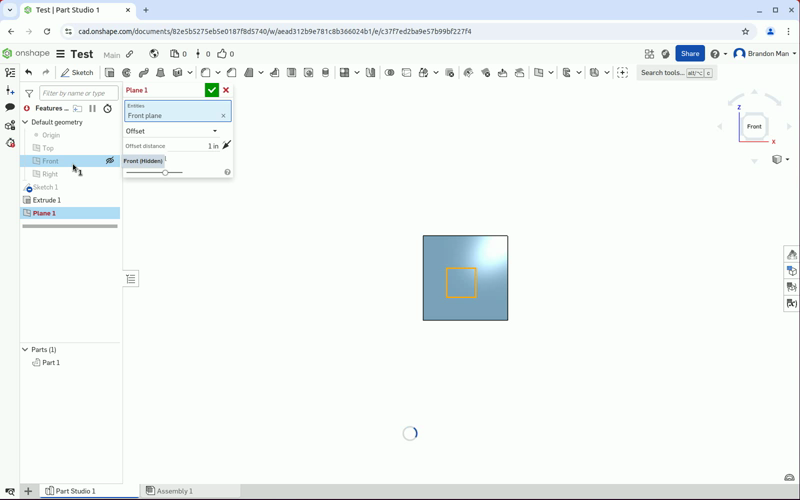
key(tab, 2)
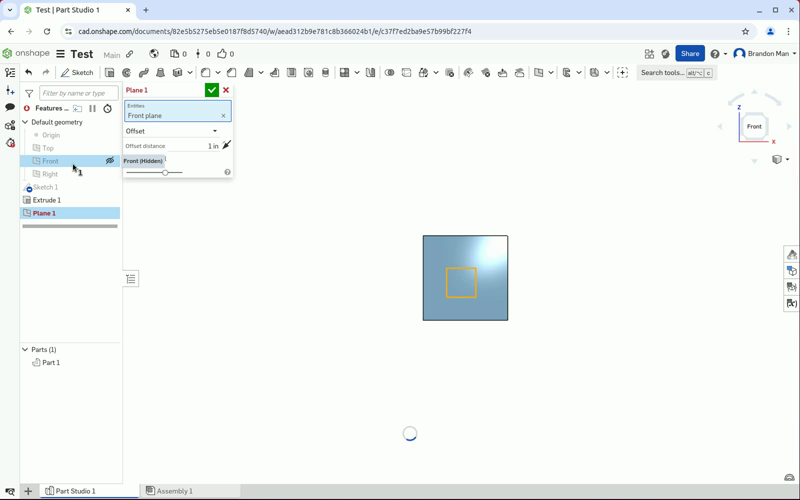
text(17.316)
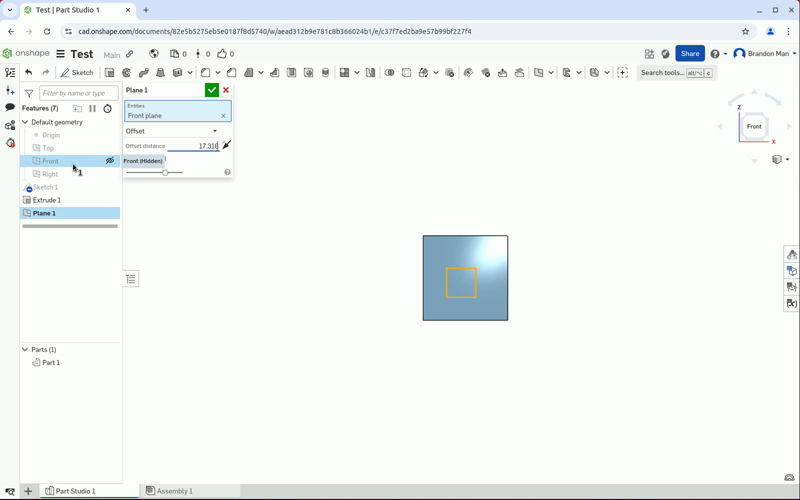
key(enter, 2)
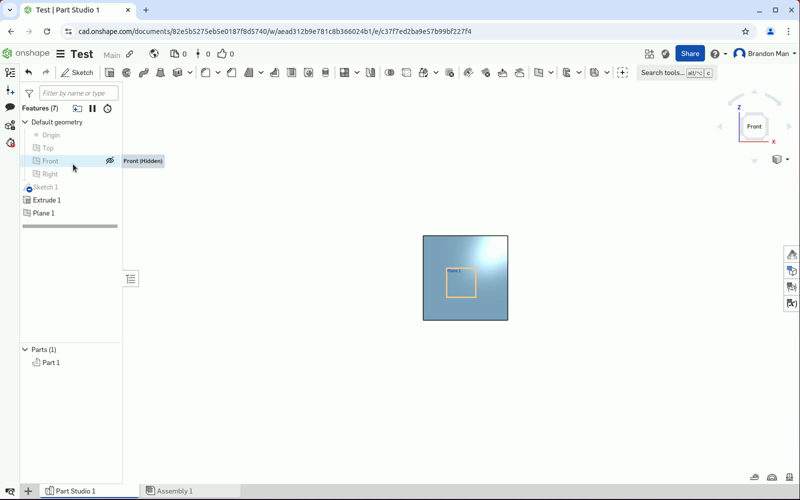
key(shift+s)
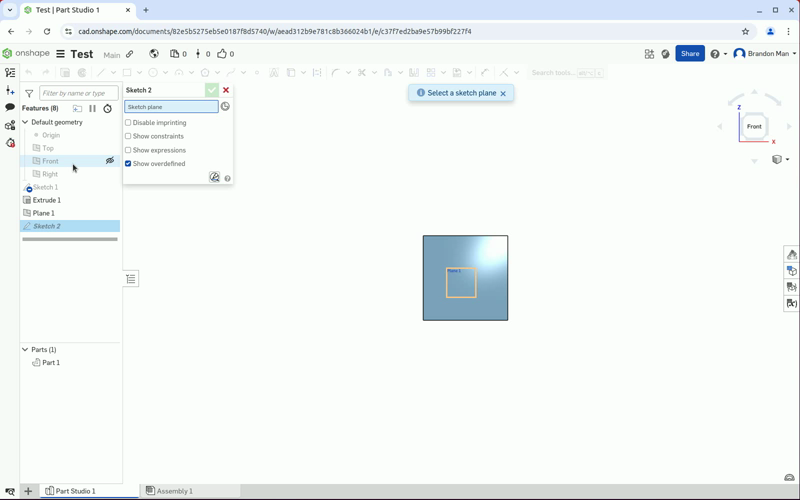
mouse_move(73, 215)
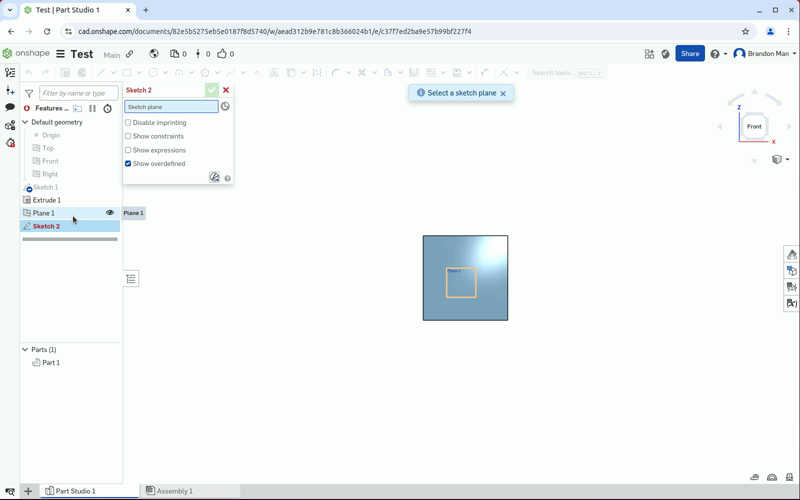
click(73, 215)
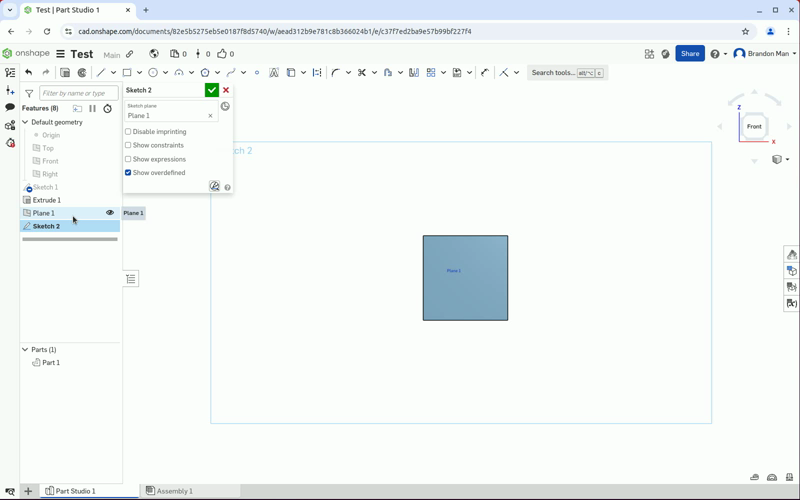
mouse_move(73, 352)
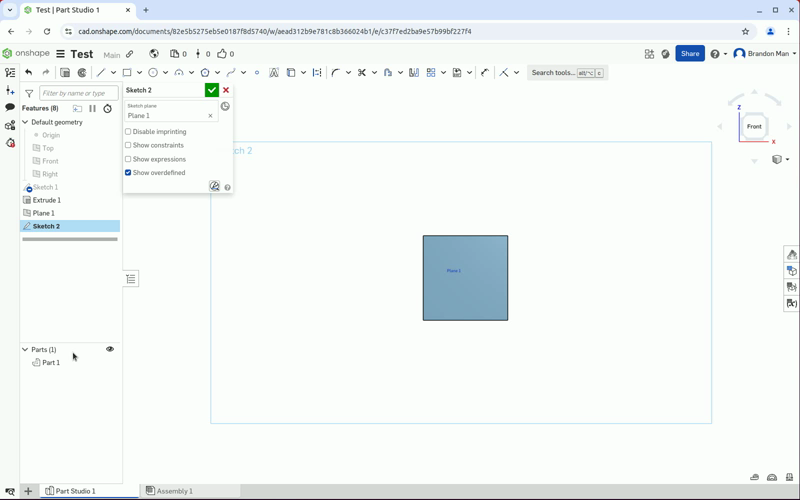
key(y)
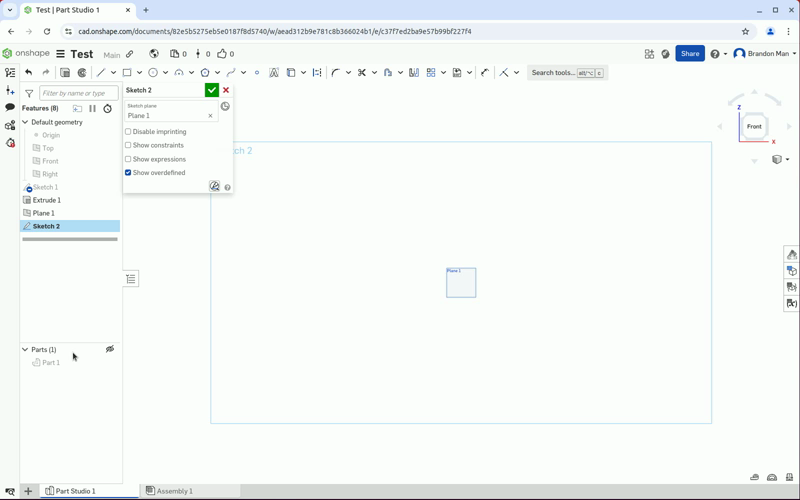
key(c)
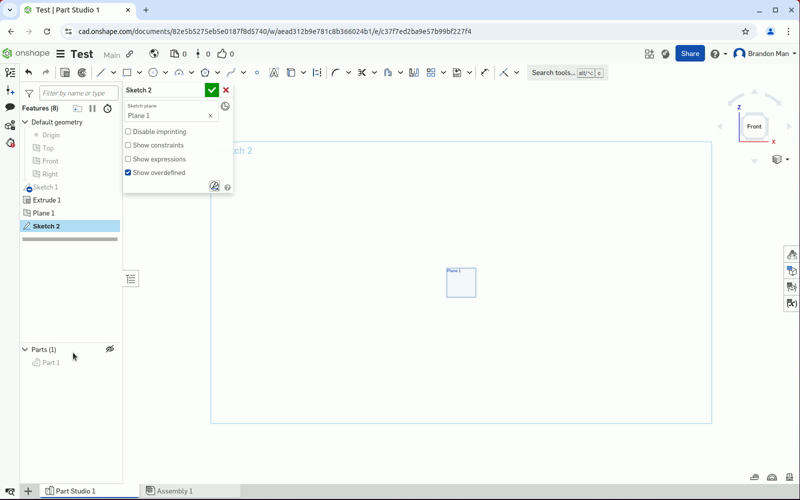
key_down(shift)
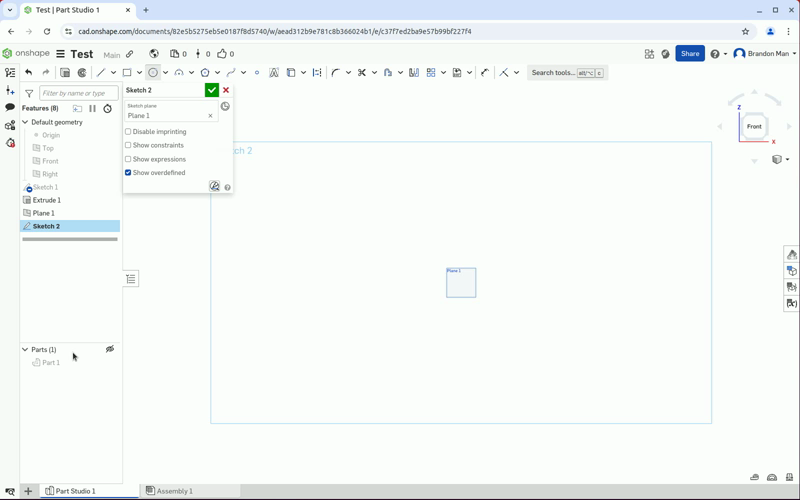
mouse_move(466, 278)
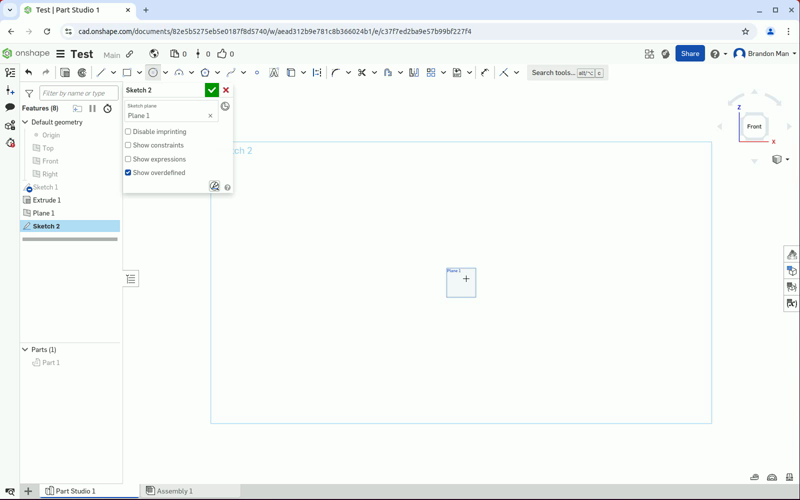
click(466, 278)
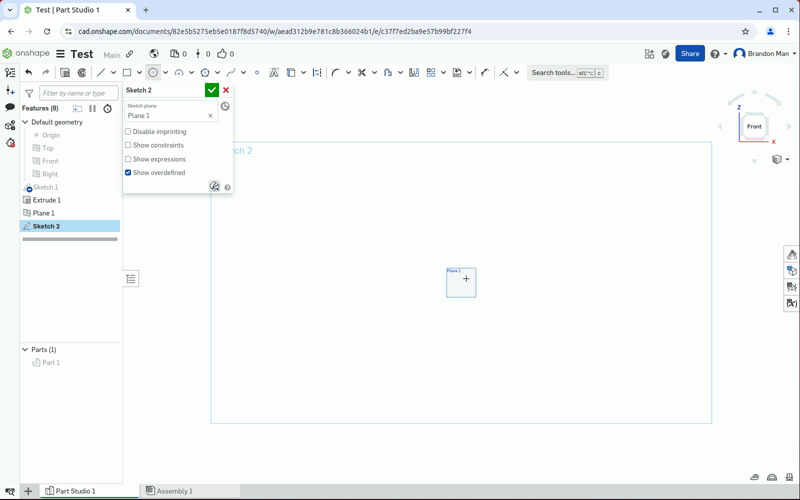
key_up(shift)
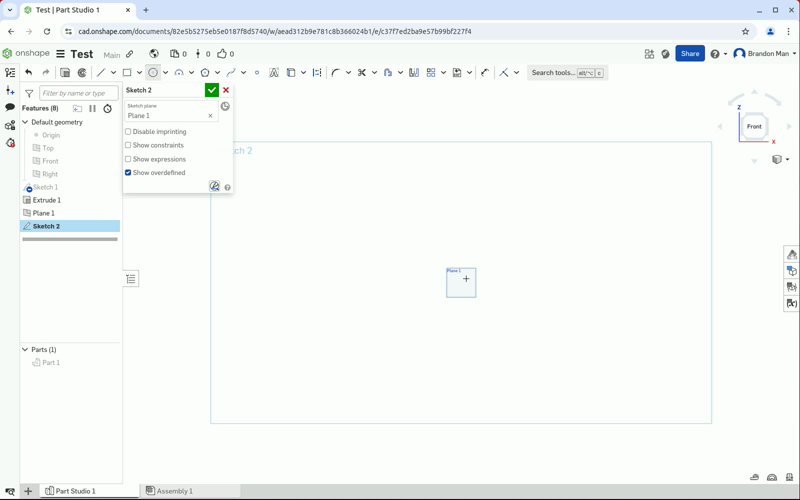
mouse_move(487, 278)
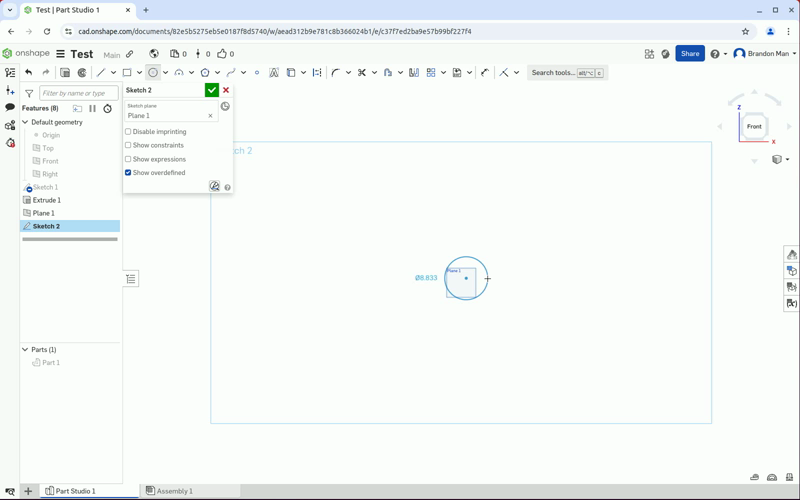
click(487, 278)
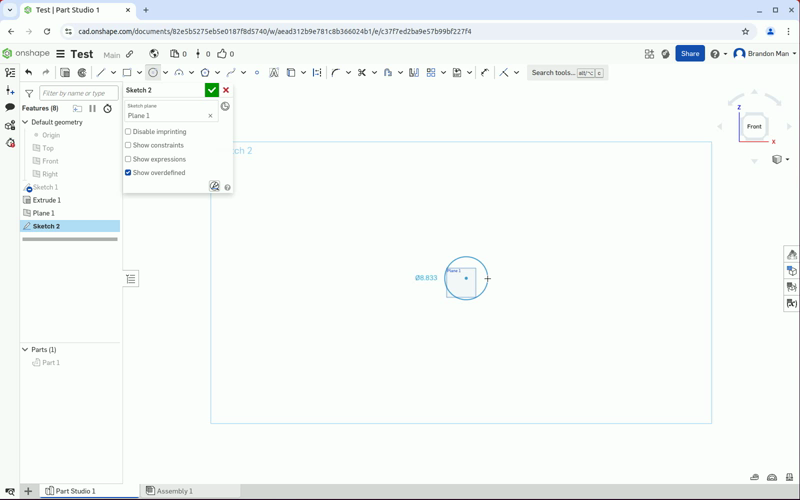
key(esc)
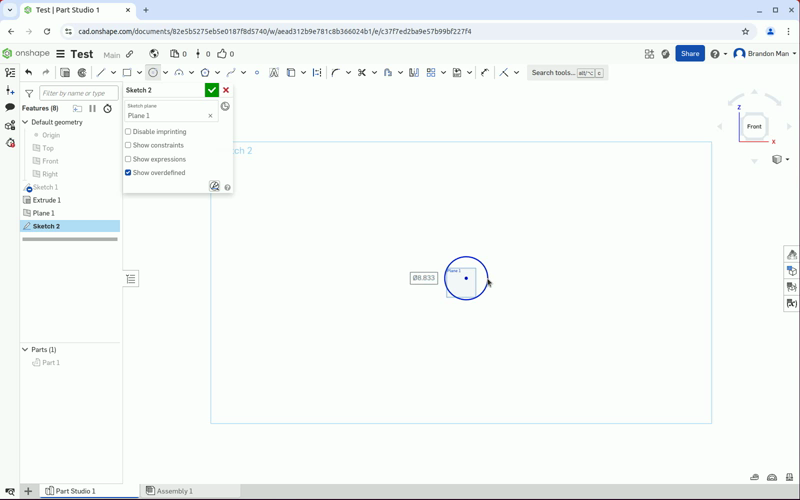
mouse_move(458, 270)
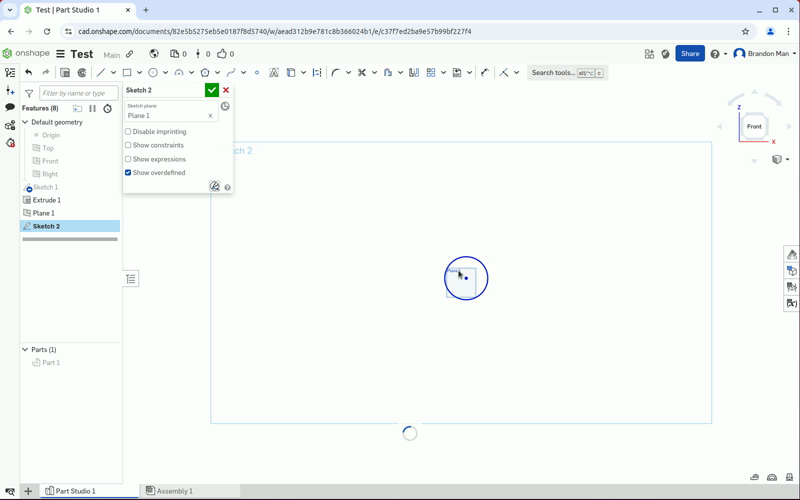
scroll(6)
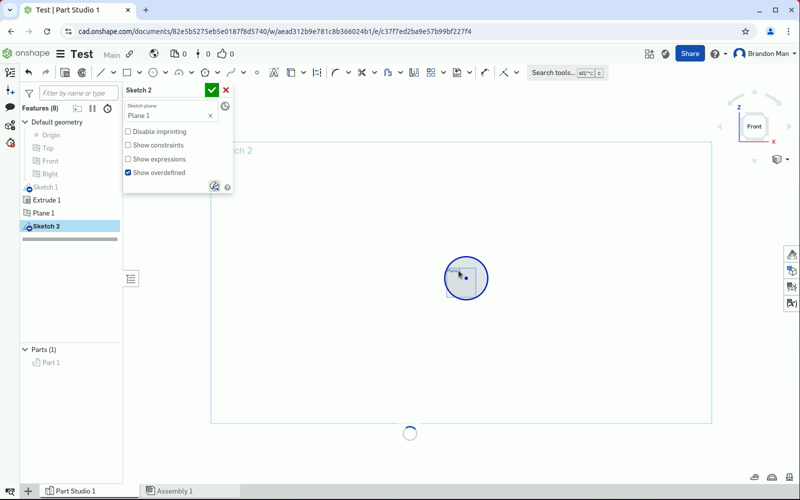
scroll(6)
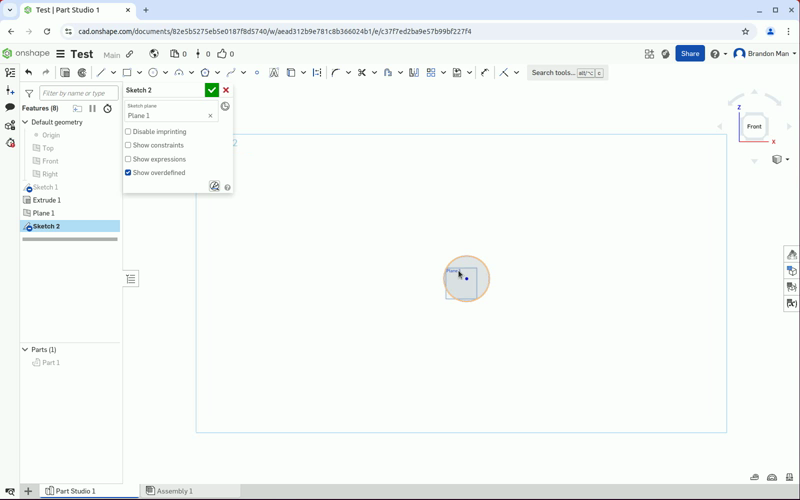
scroll(6)
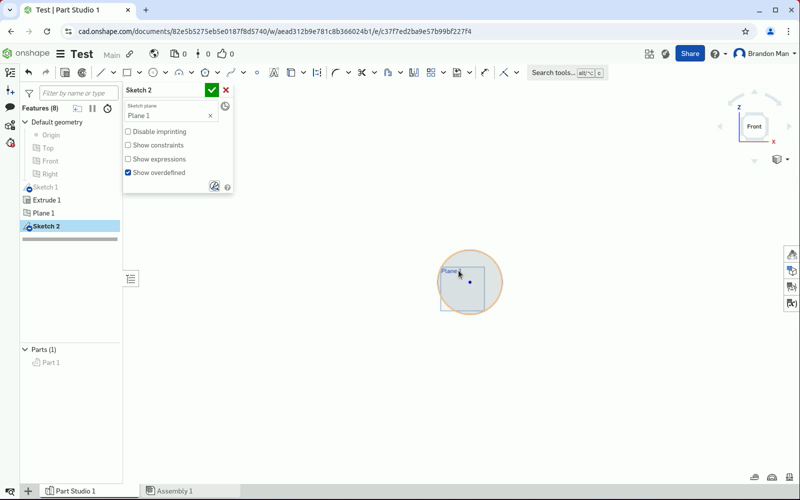
scroll(6)
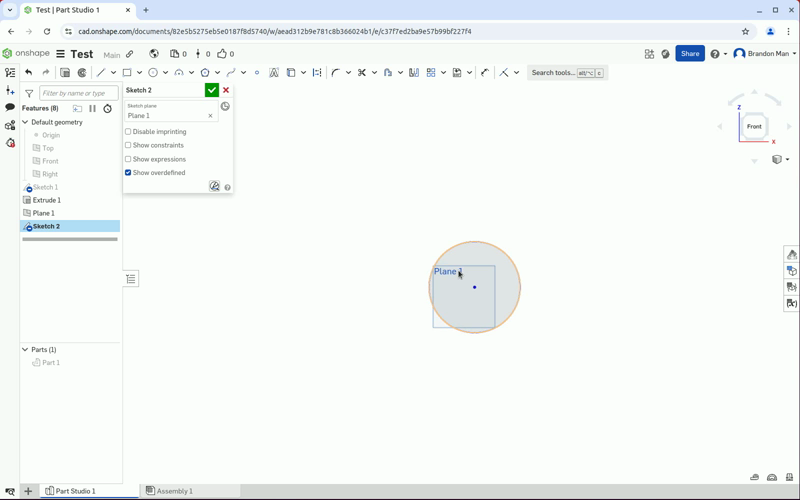
scroll(6)
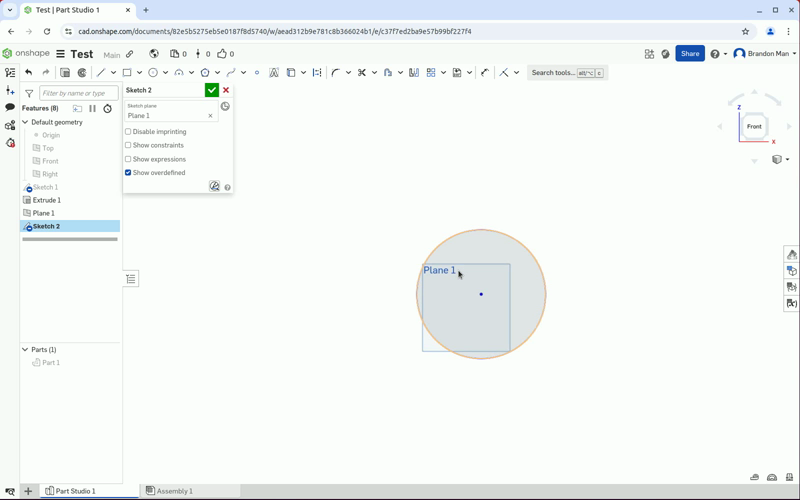
scroll(6)
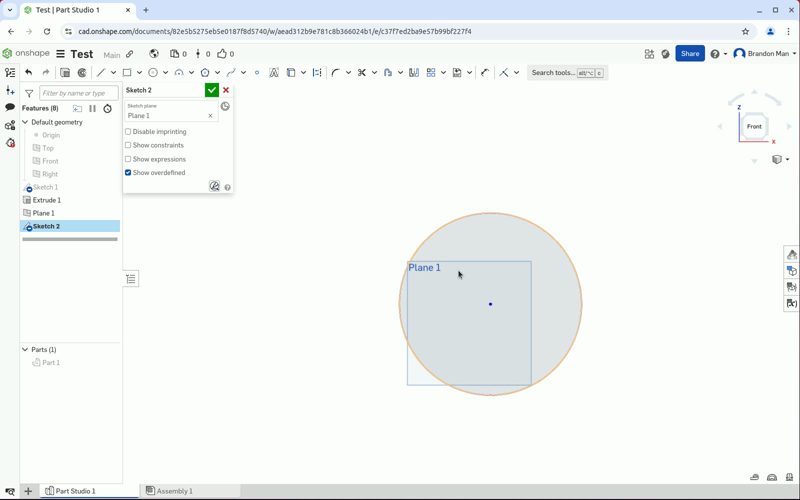
scroll(6)
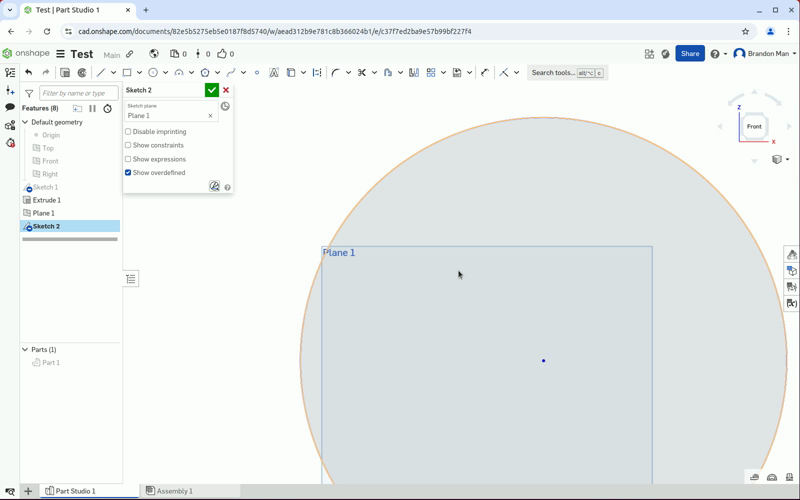
click(458, 270)
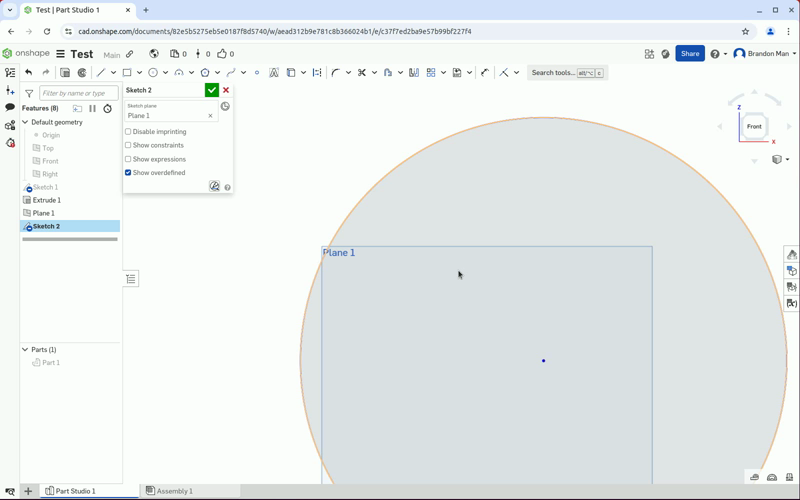
scroll(-6)
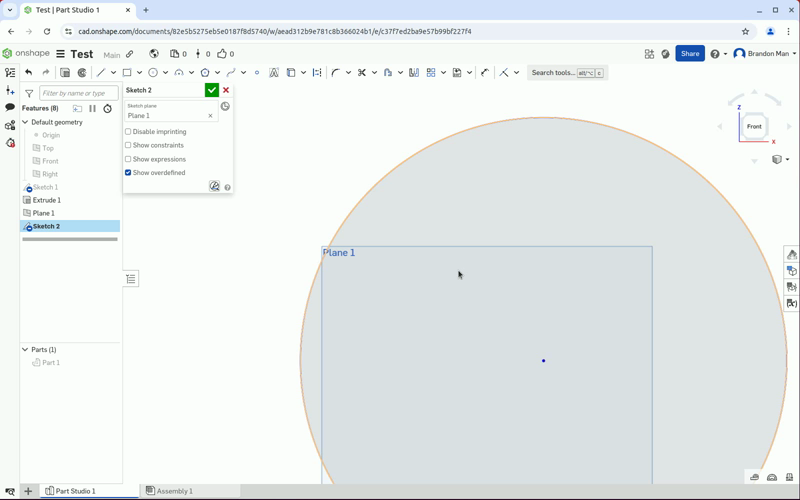
scroll(-6)
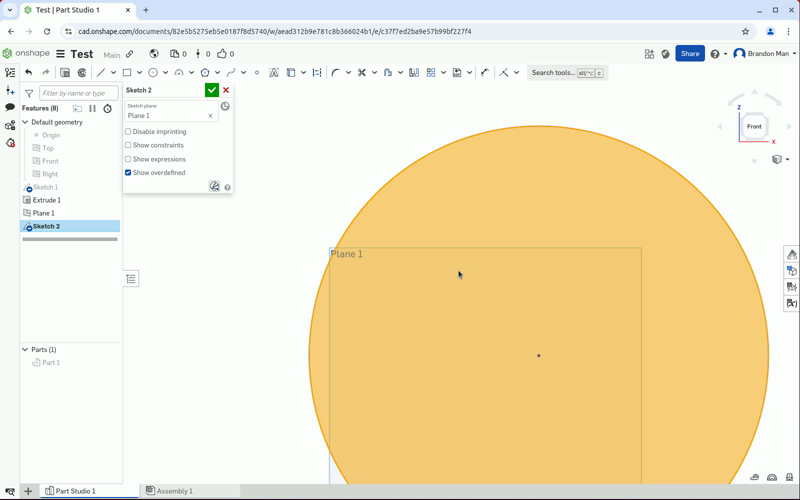
scroll(-6)
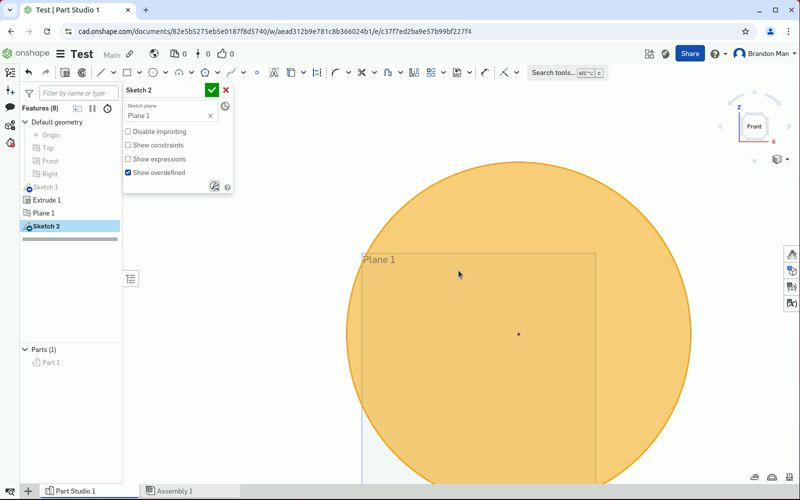
scroll(-6)
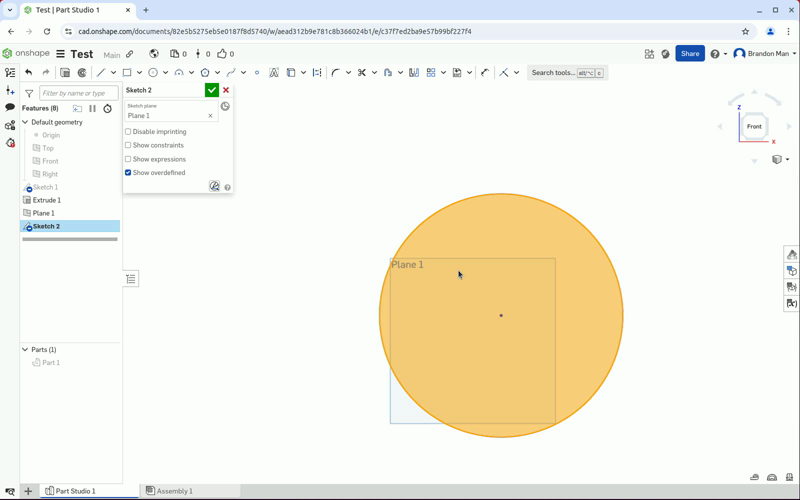
scroll(-6)
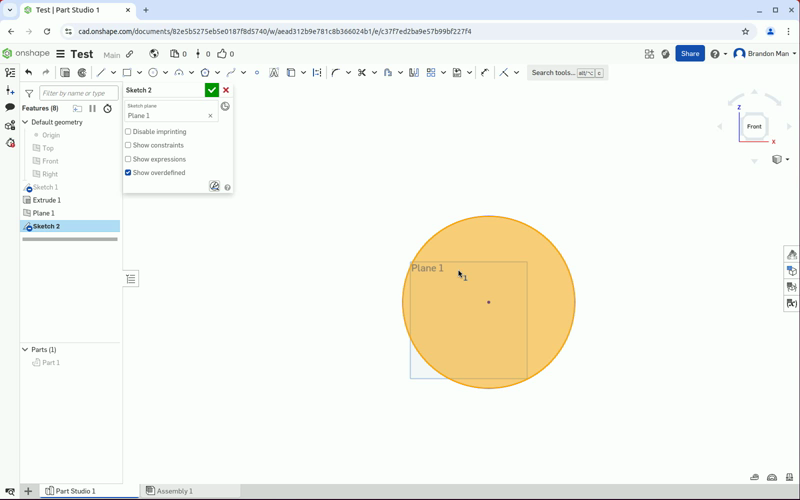
scroll(-6)
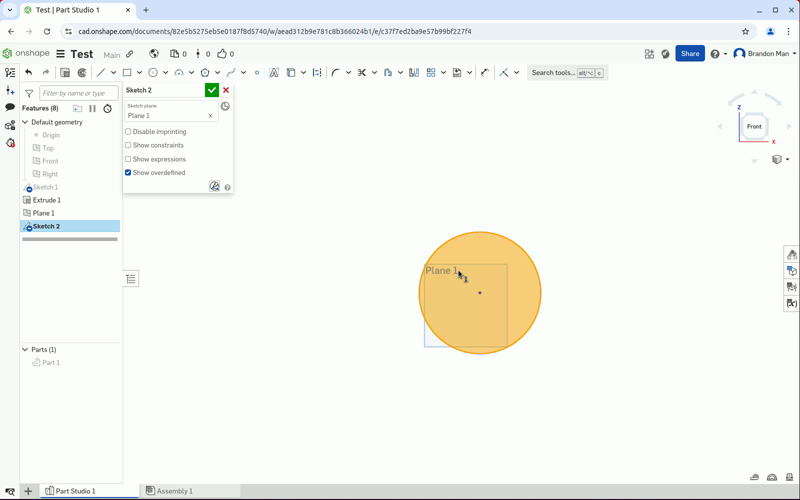
scroll(-6)
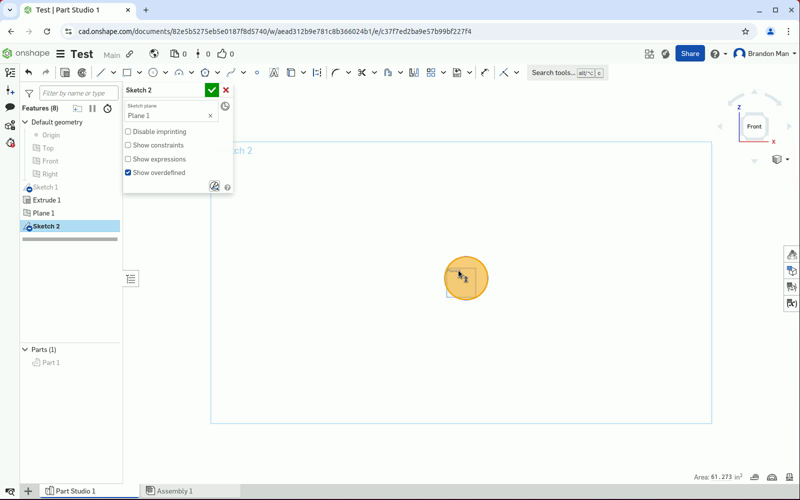
mouse_move(73, 352)
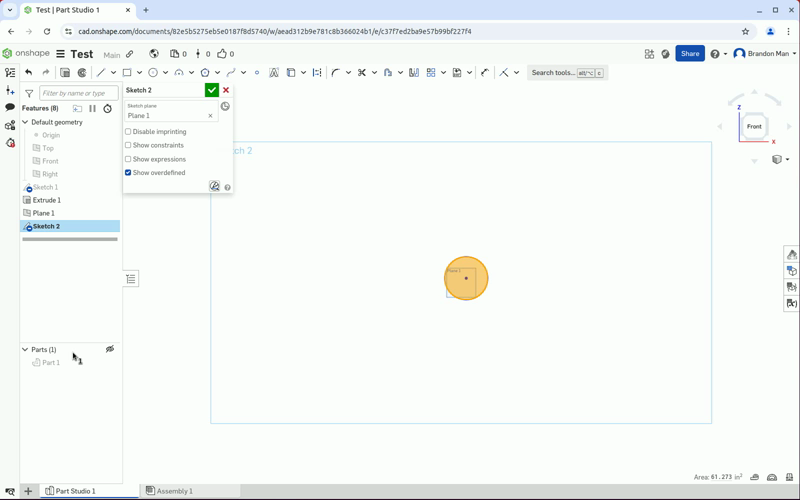
key(shift+y)
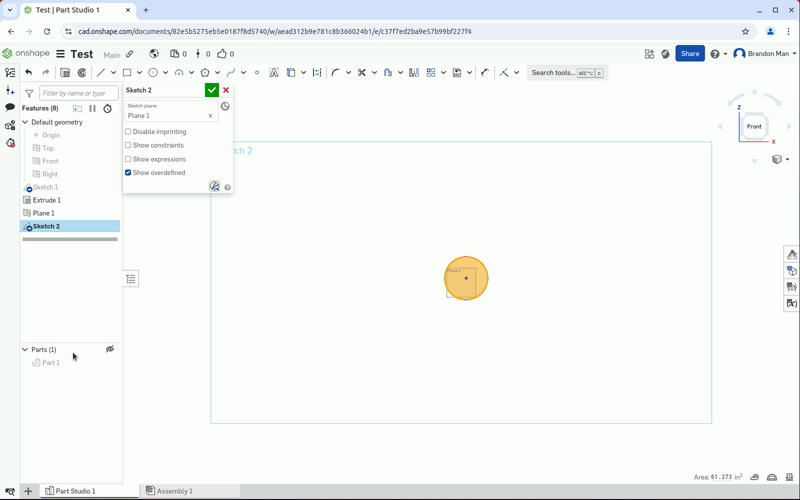
key(shift+e)
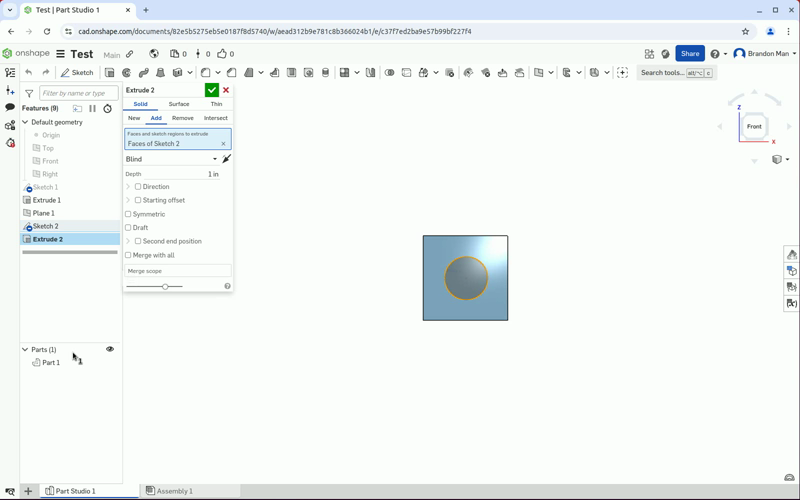
mouse_move(143, 106)
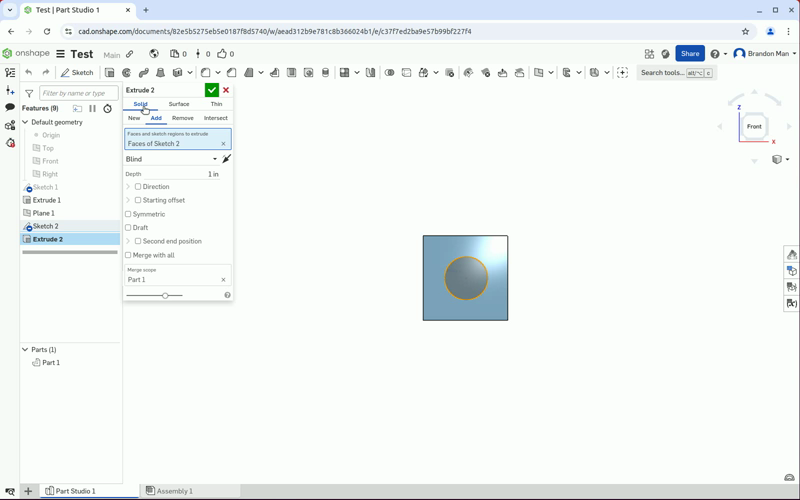
click(143, 106)
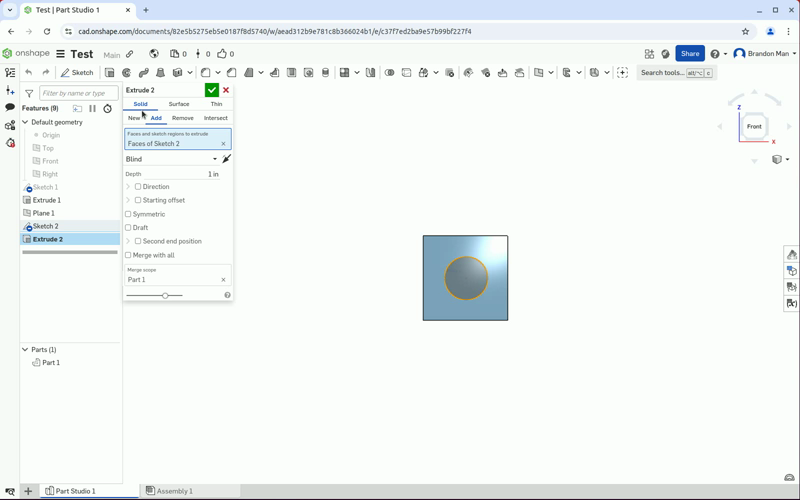
mouse_move(137, 120)
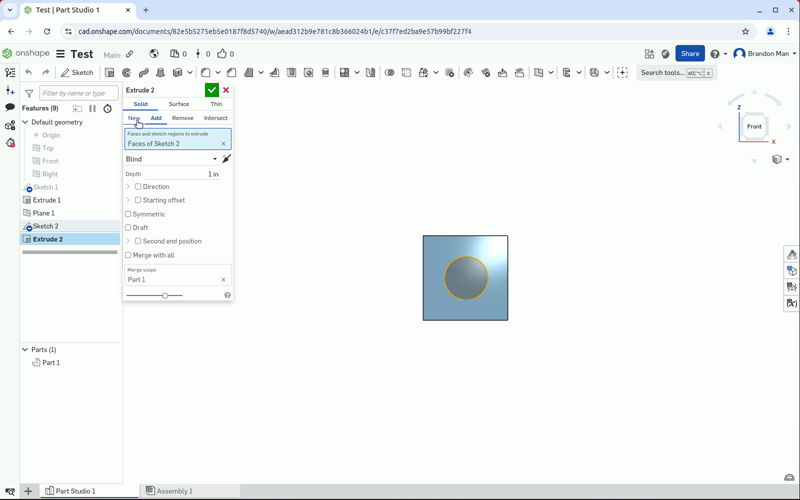
click(137, 120)
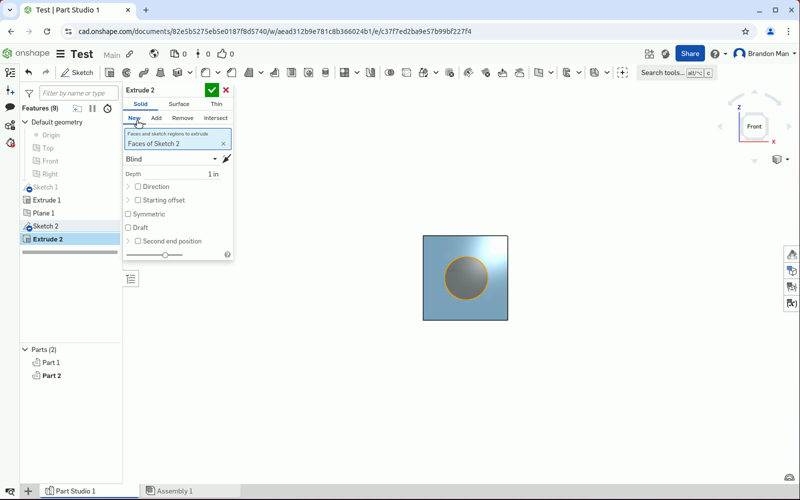
key(tab, 4)
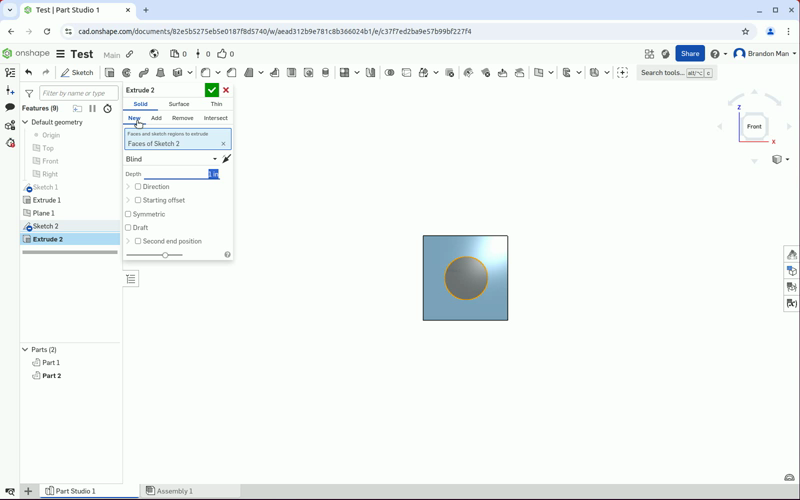
text(5.777)
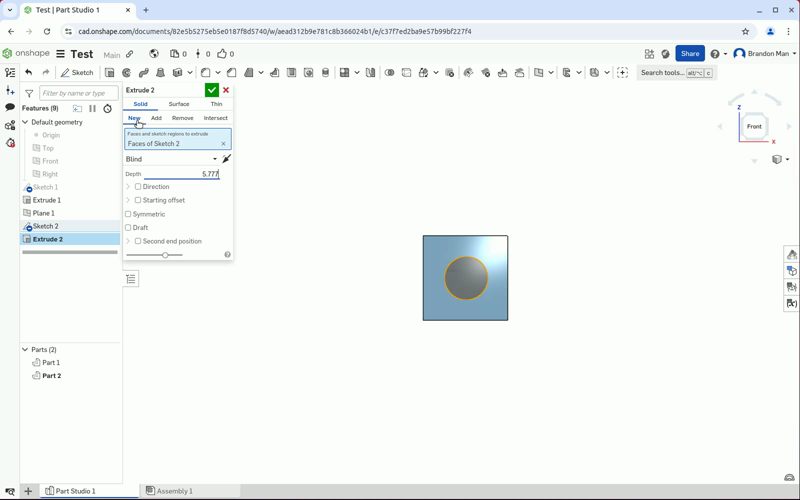
key(enter)
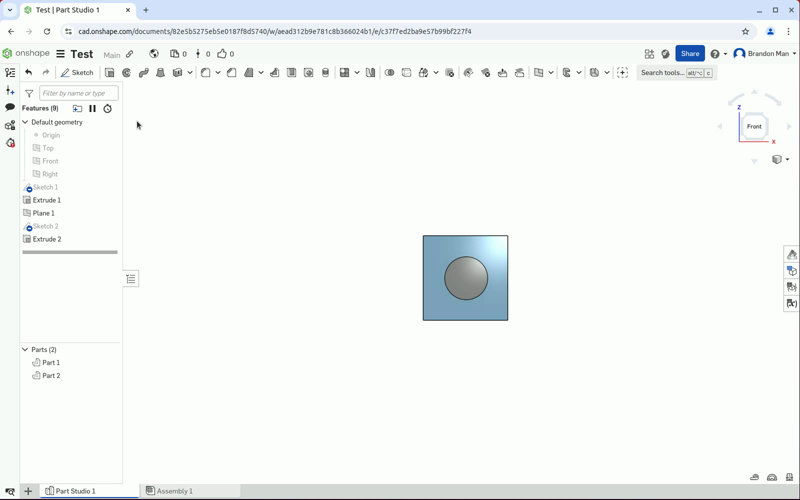
key(shift+h)
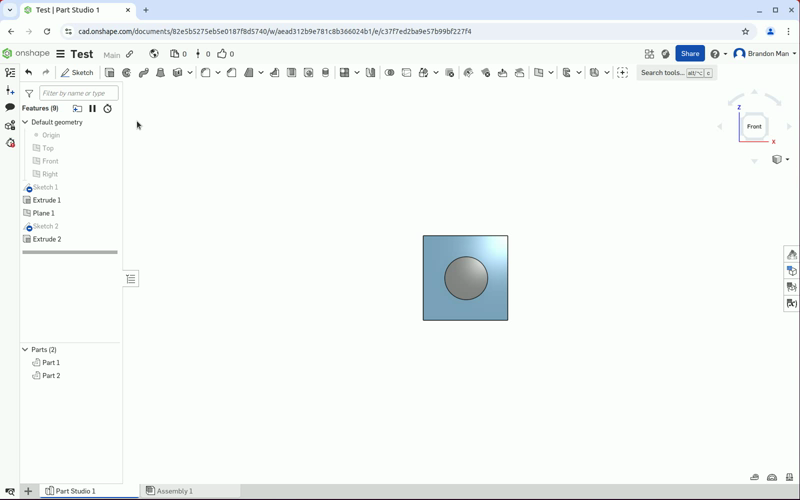
key(shift+h)
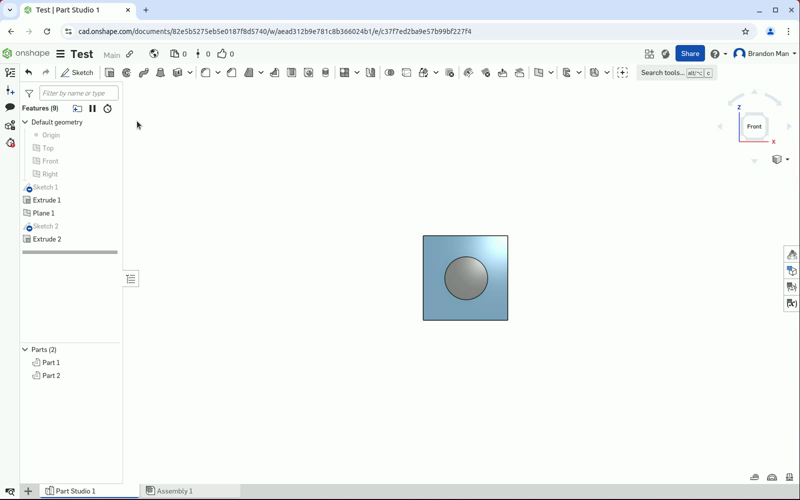
mouse_move(73, 189)
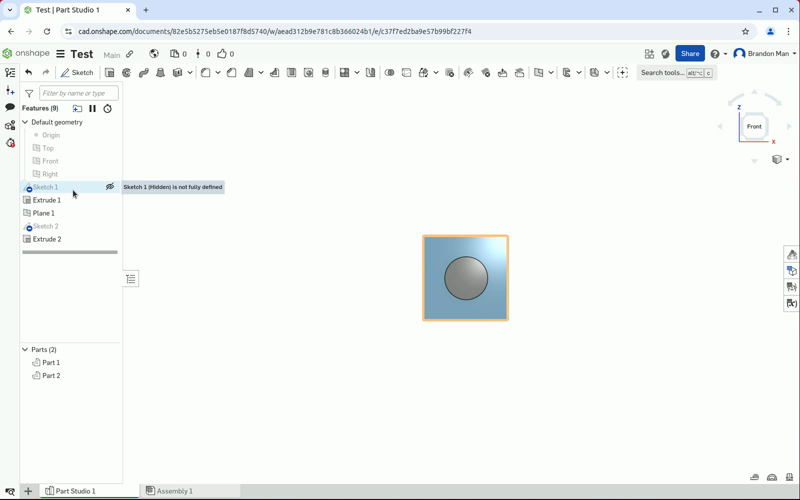
click(73, 189)
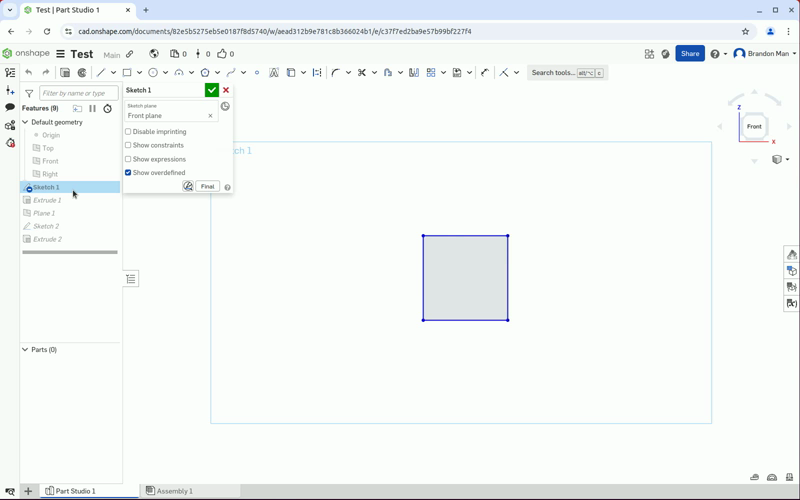
mouse_move(229, 92)
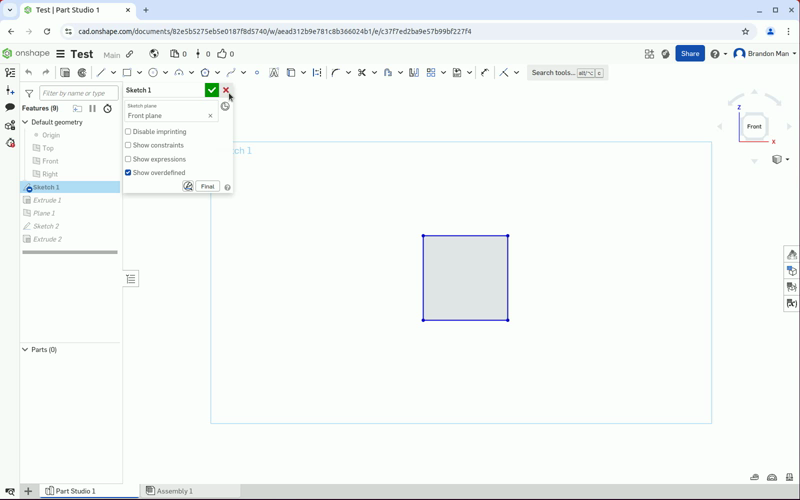
click(229, 92)
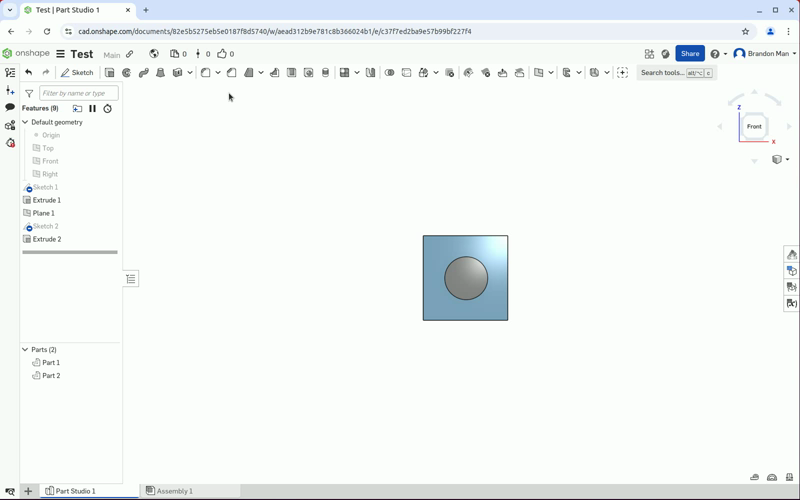
mouse_move(73, 352)
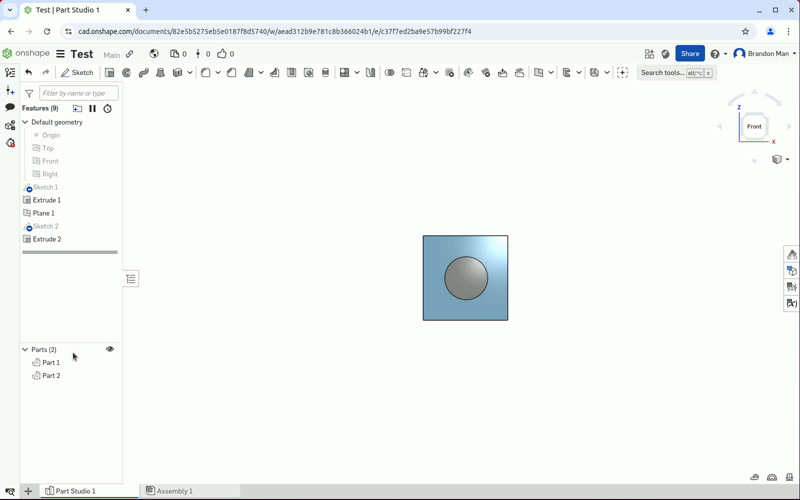
key(y)
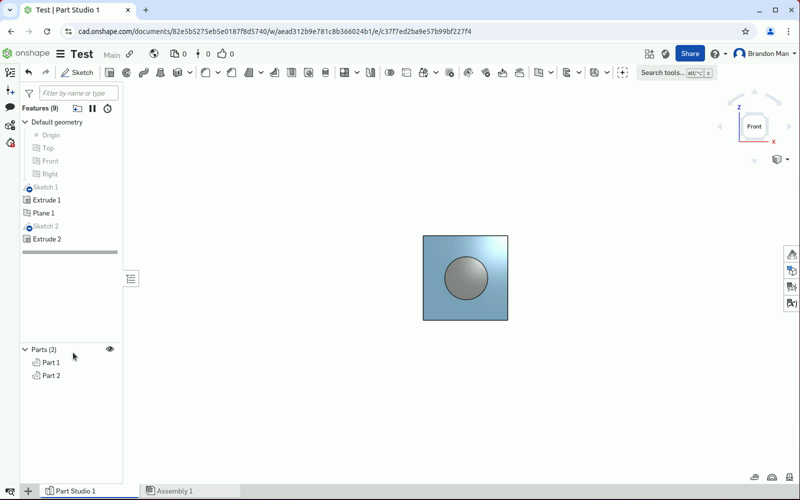
key(shift+p)
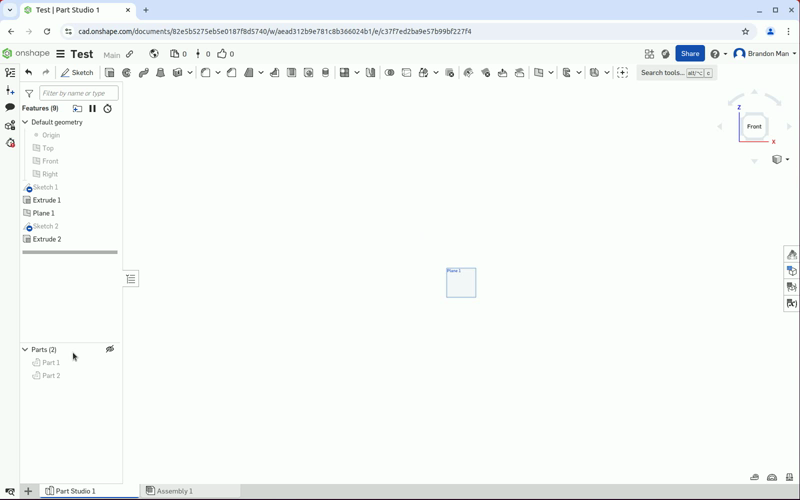
key(space)
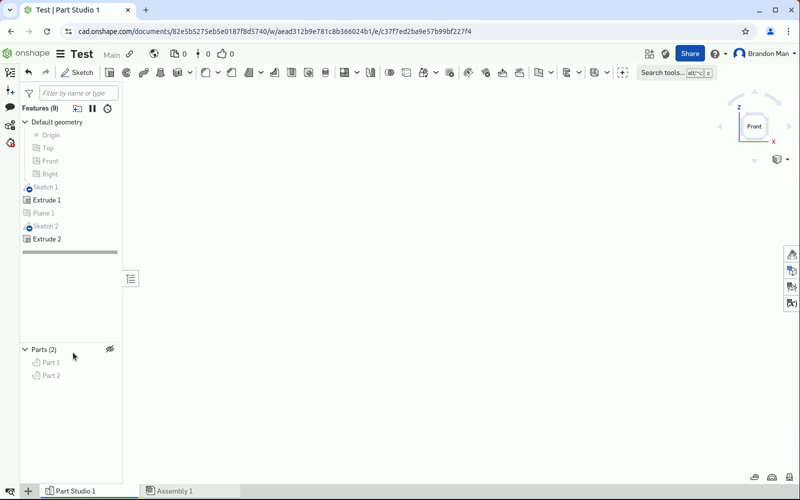
key_down(shift)
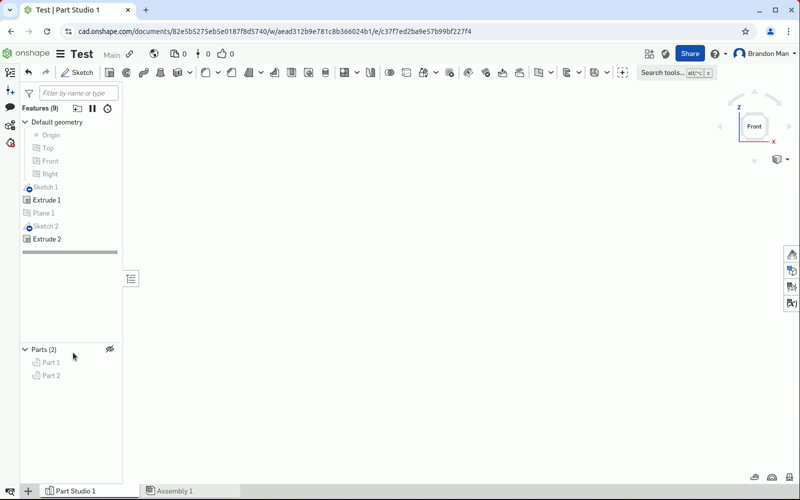
key(down)
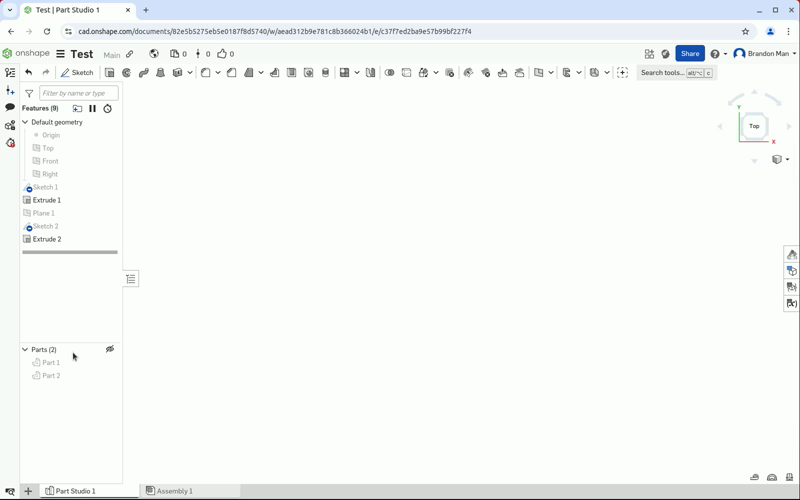
key_up(shift)
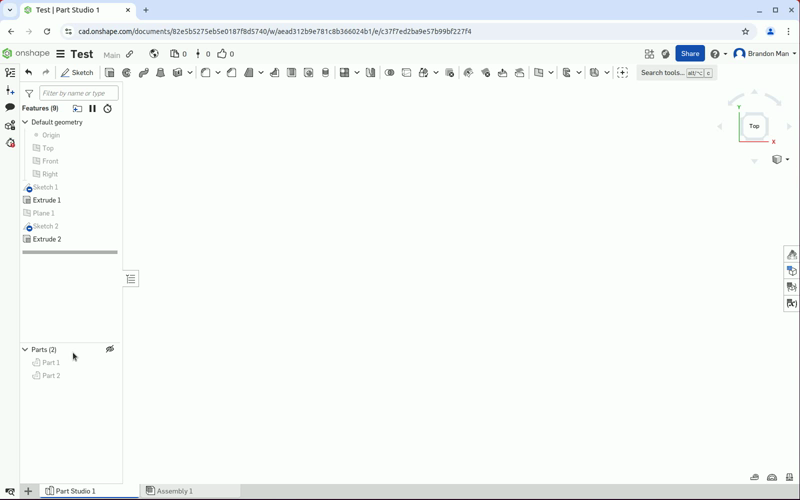
mouse_move(73, 352)
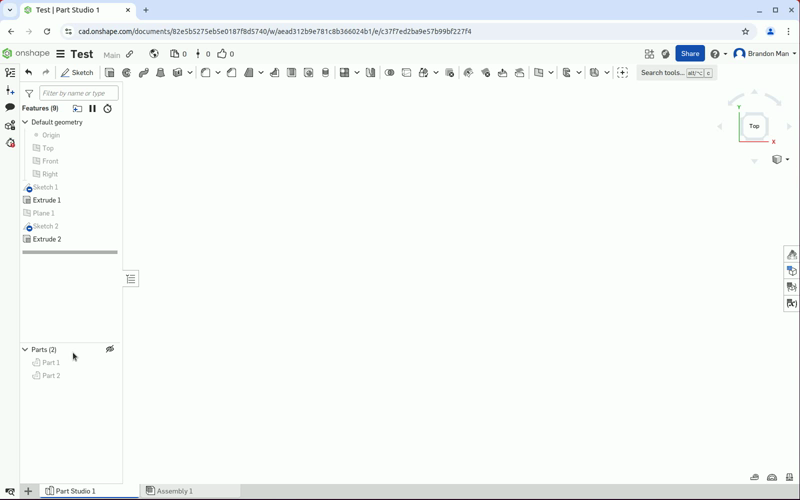
key(shift+y)
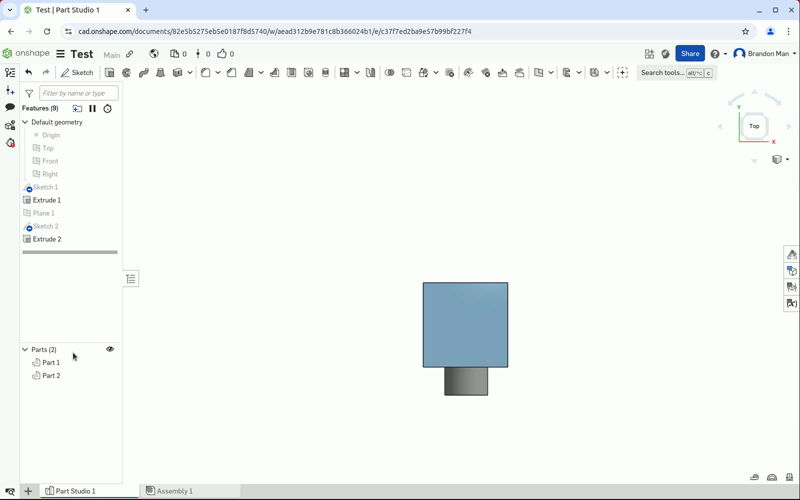
mouse_move(541, 75)
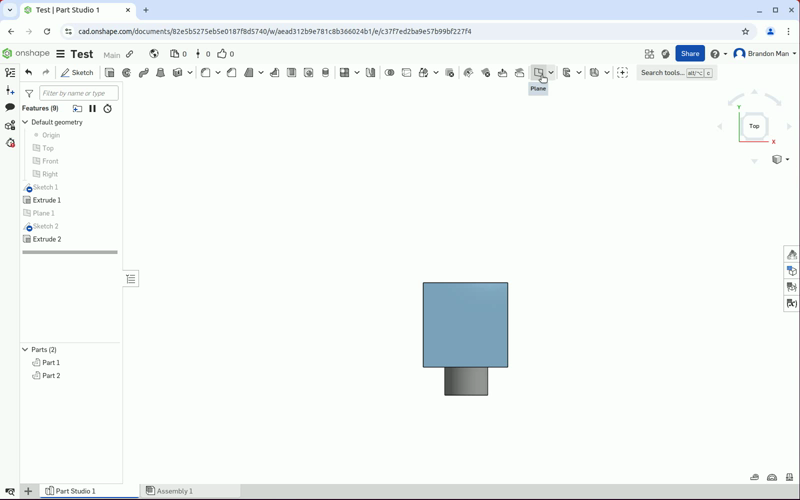
click(541, 75)
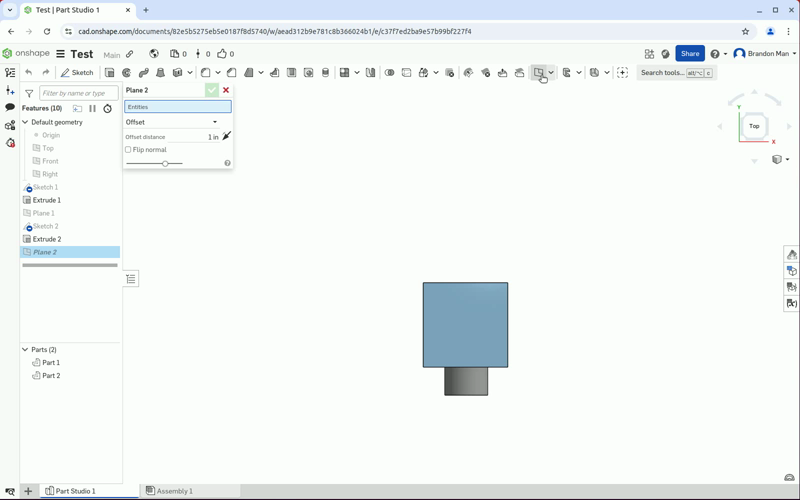
mouse_move(73, 150)
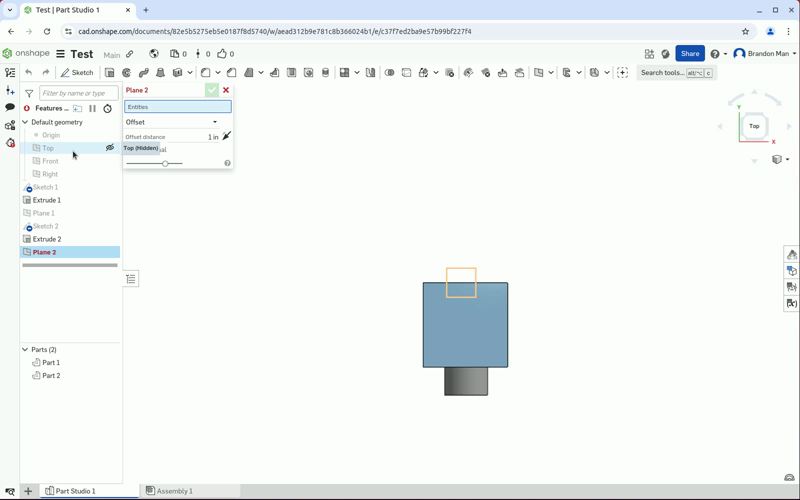
click(73, 150)
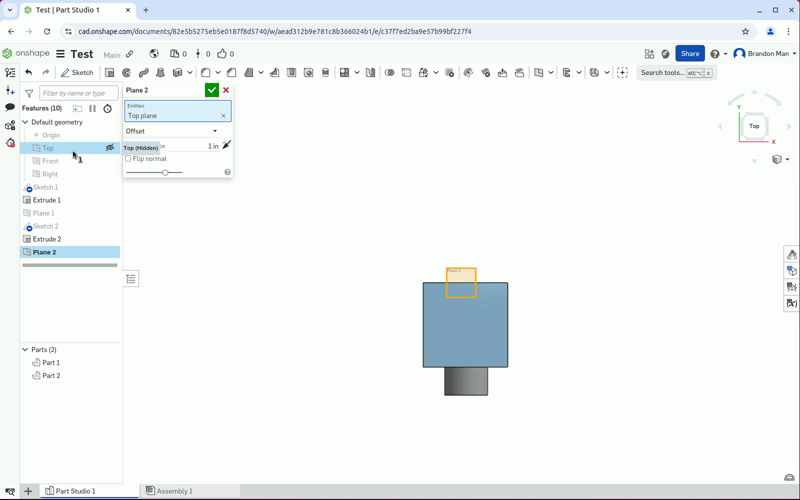
key(tab, 2)
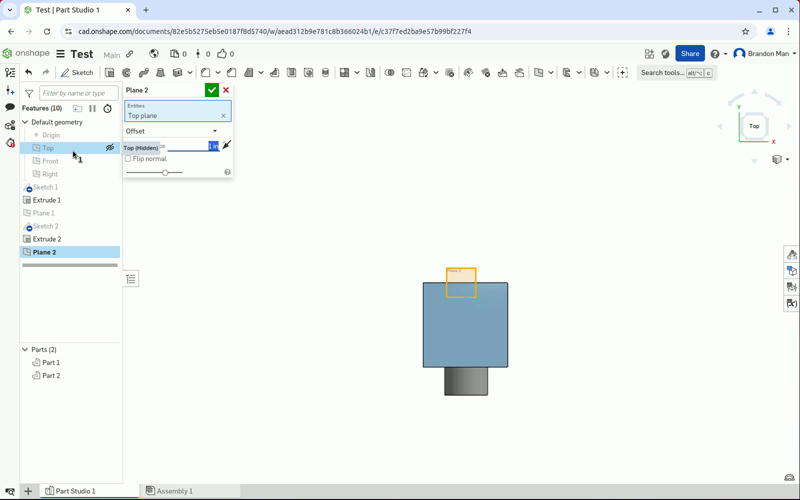
text(9.613)
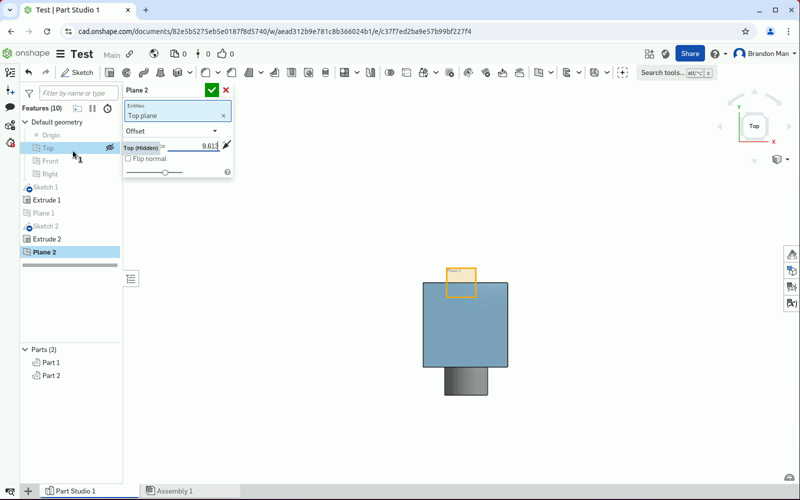
key(enter, 2)
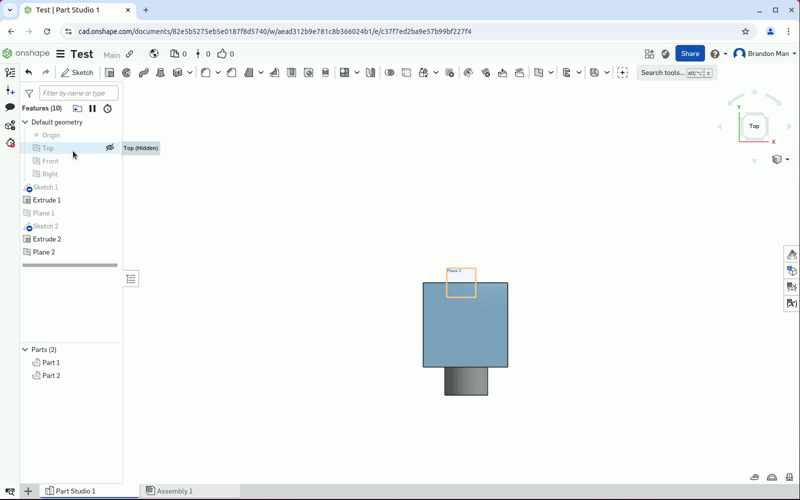
key(shift+s)
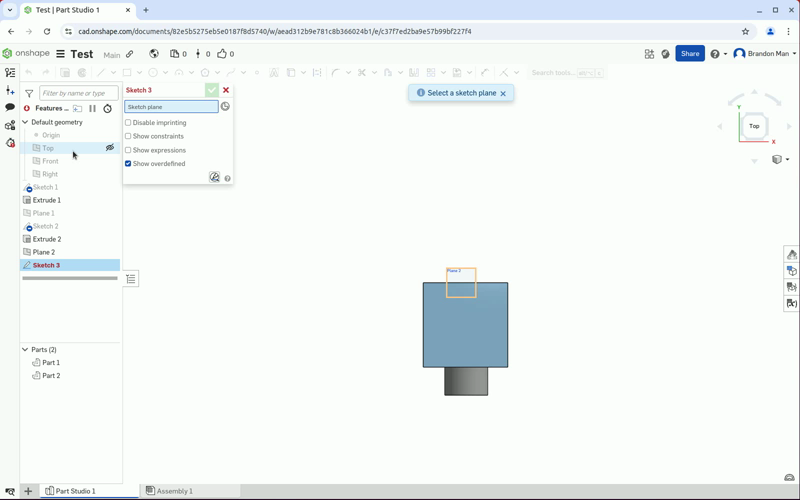
mouse_move(73, 254)
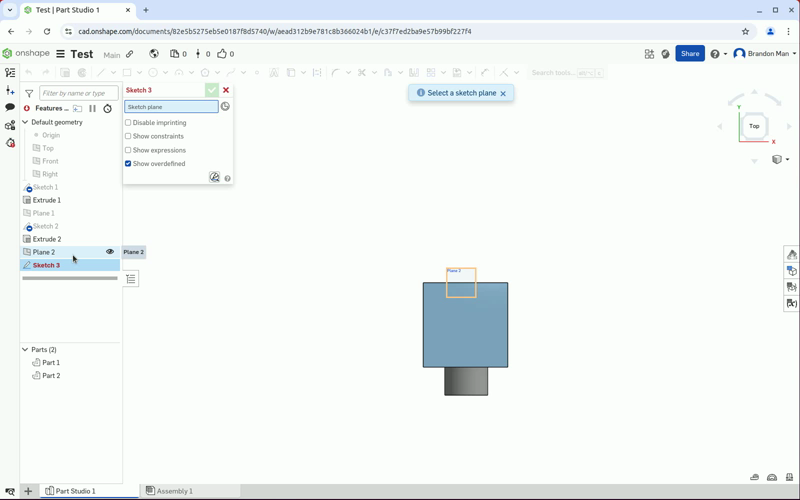
click(73, 254)
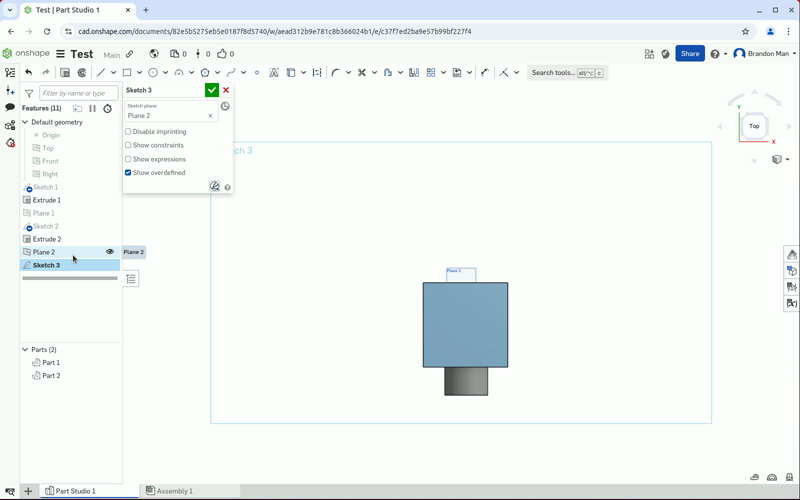
mouse_move(73, 352)
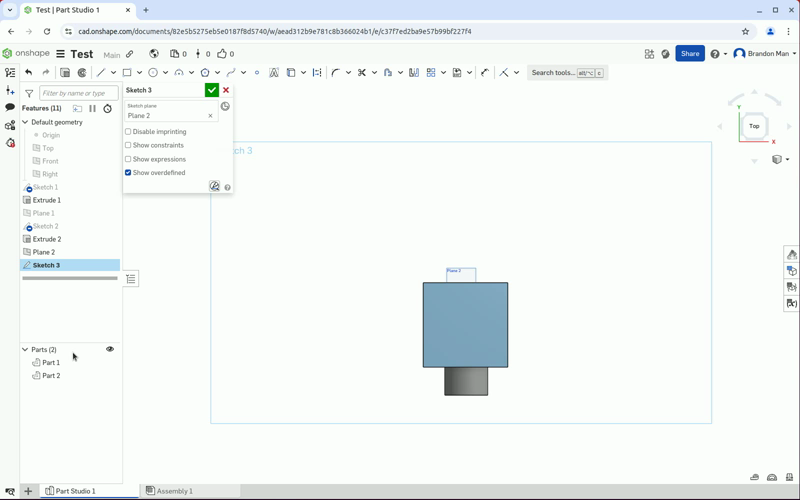
key(y)
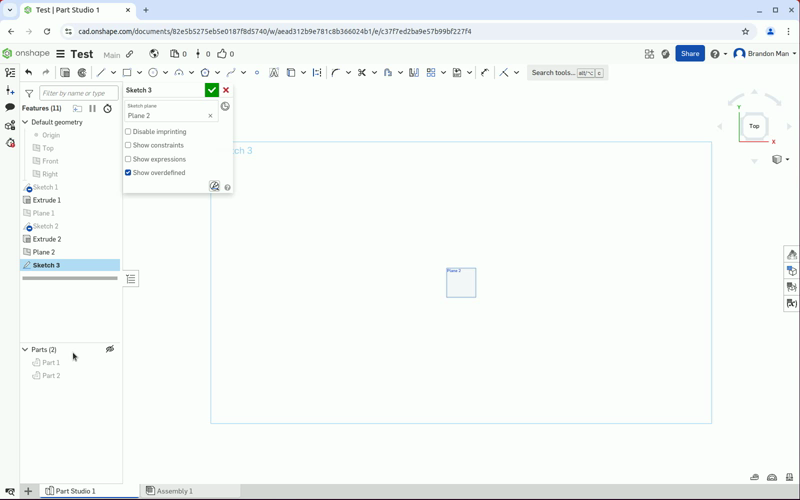
key(c)
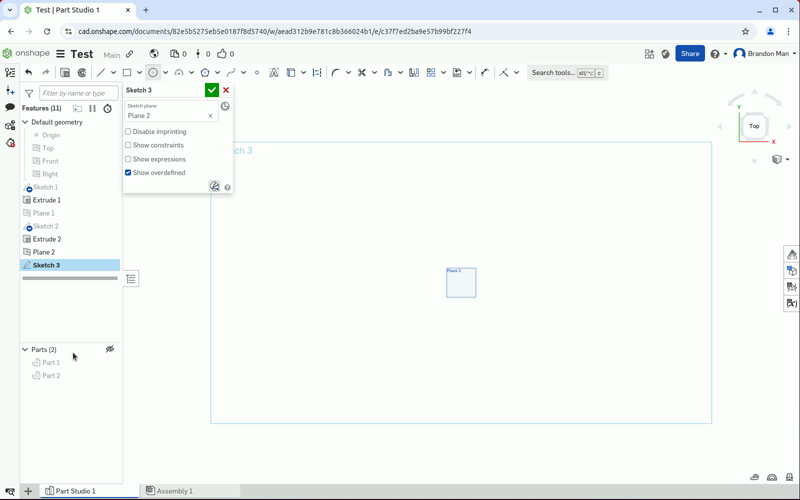
key_down(shift)
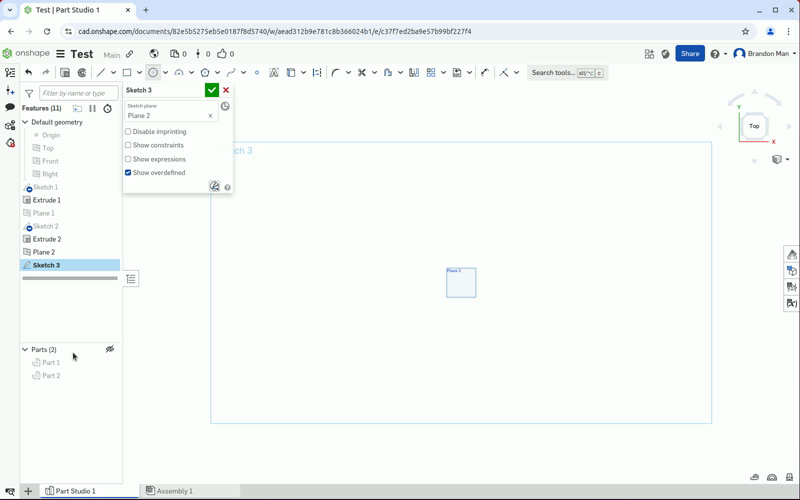
mouse_move(466, 325)
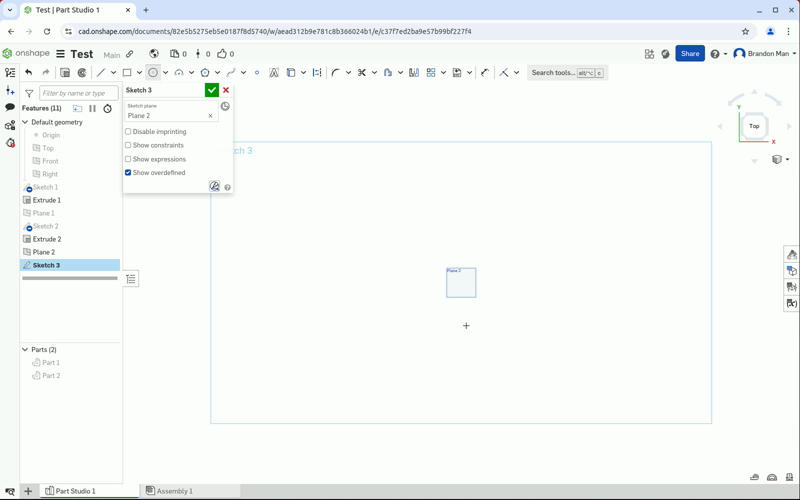
click(466, 325)
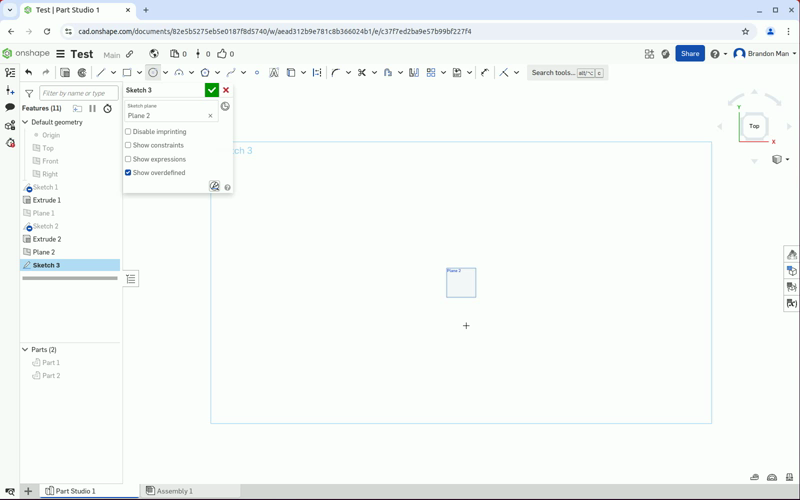
key_up(shift)
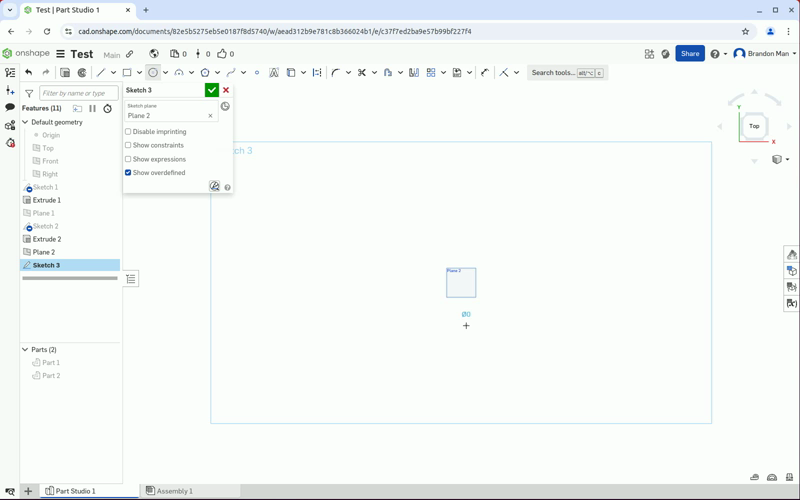
mouse_move(487, 325)
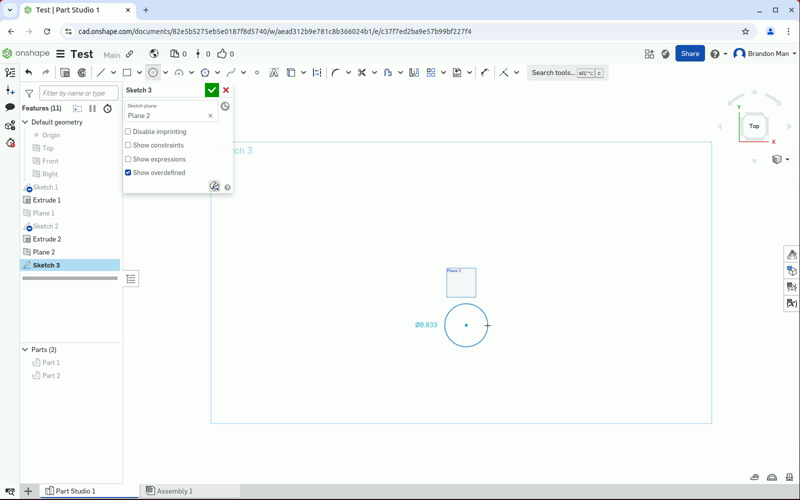
click(487, 325)
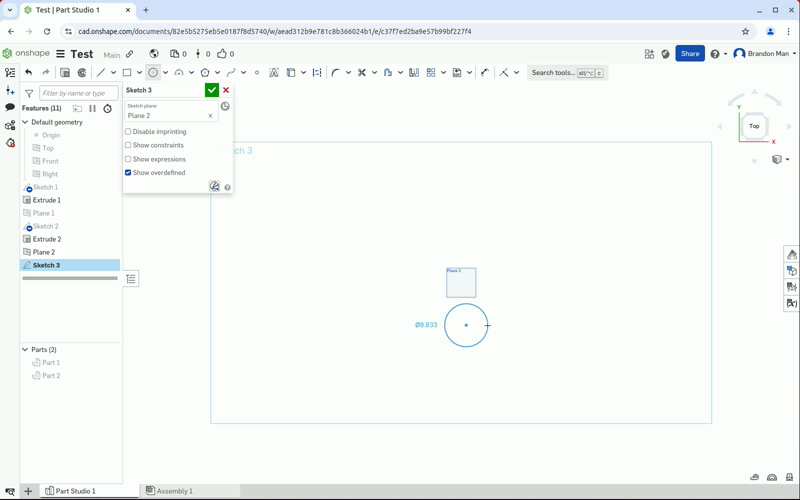
key(esc)
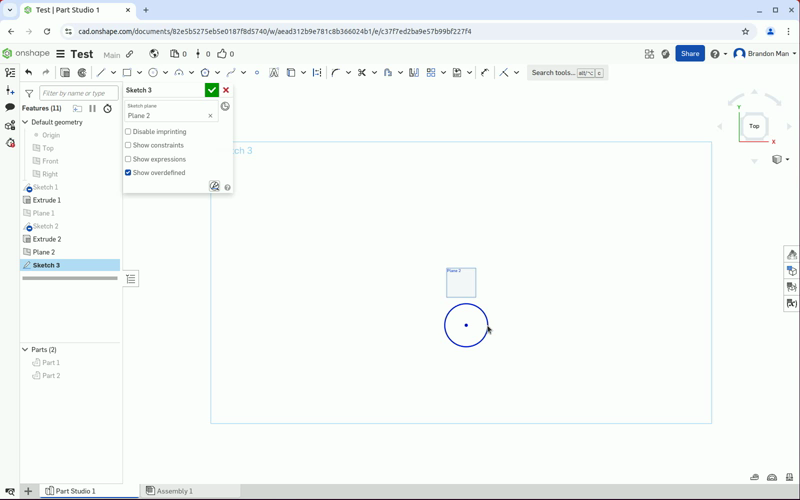
mouse_move(482, 336)
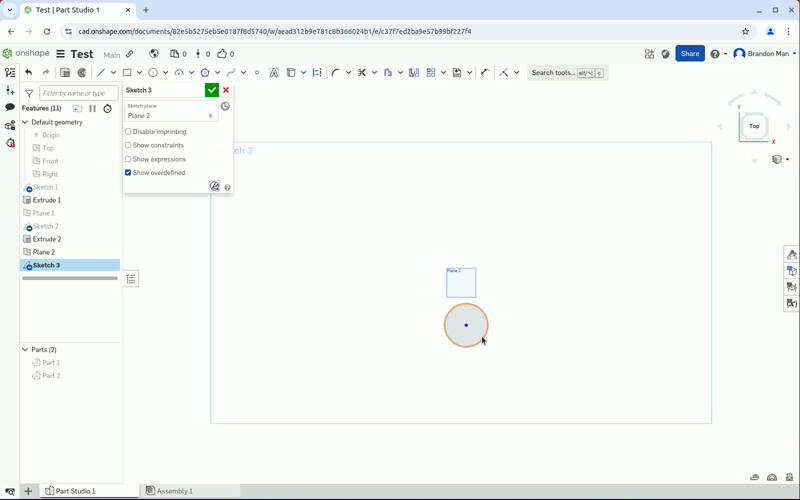
scroll(6)
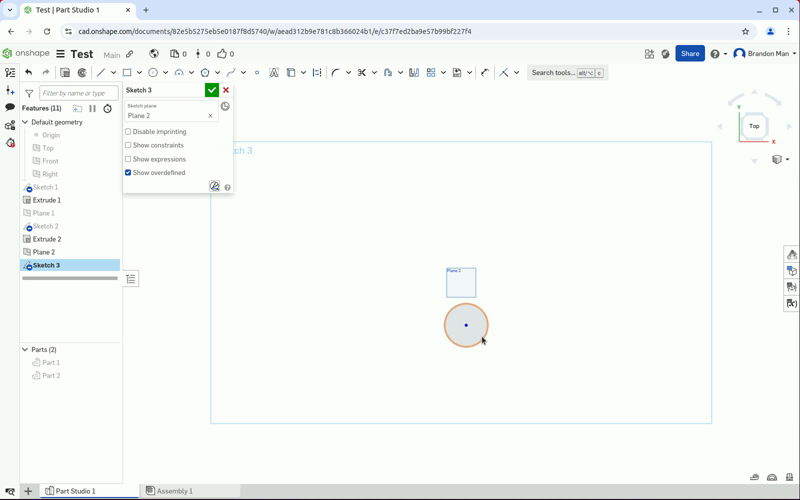
scroll(6)
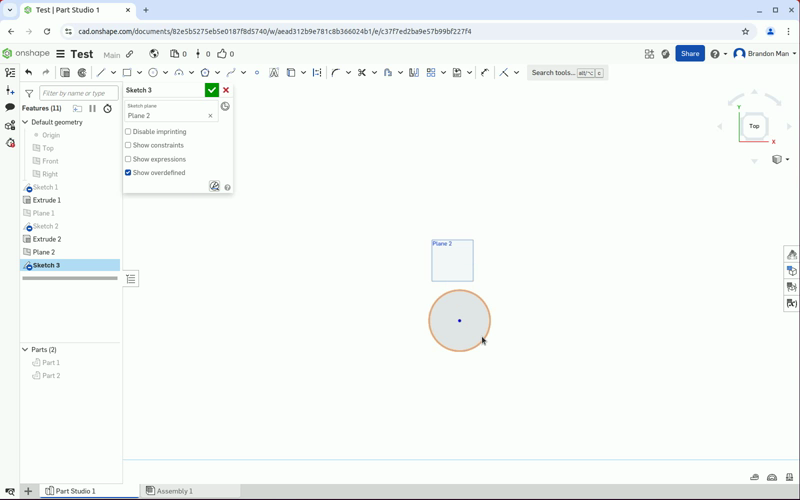
scroll(6)
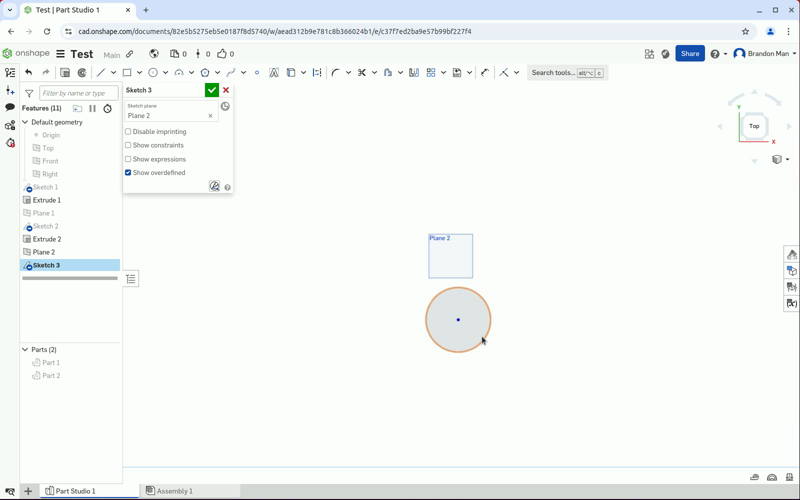
scroll(6)
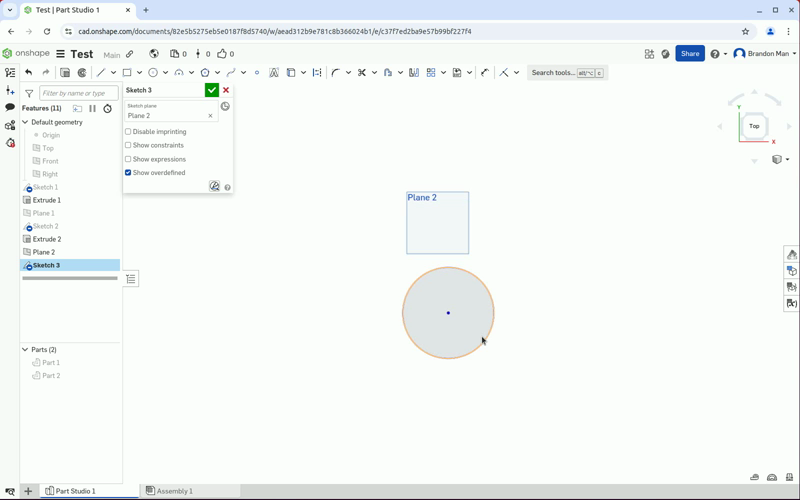
scroll(6)
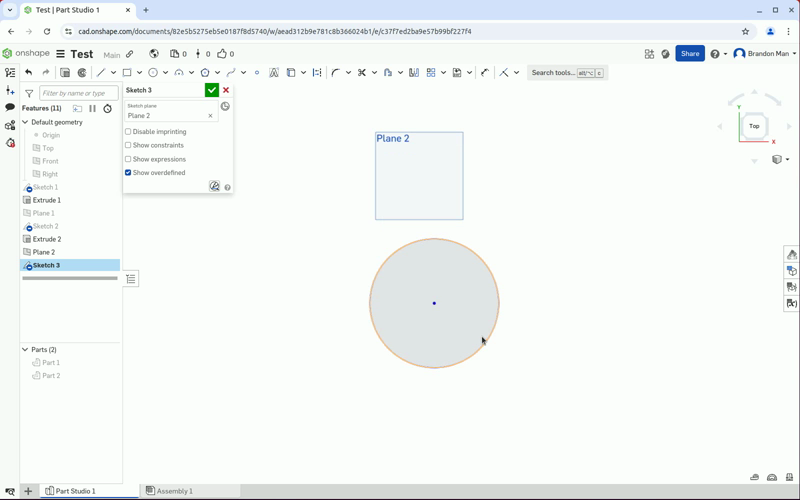
scroll(6)
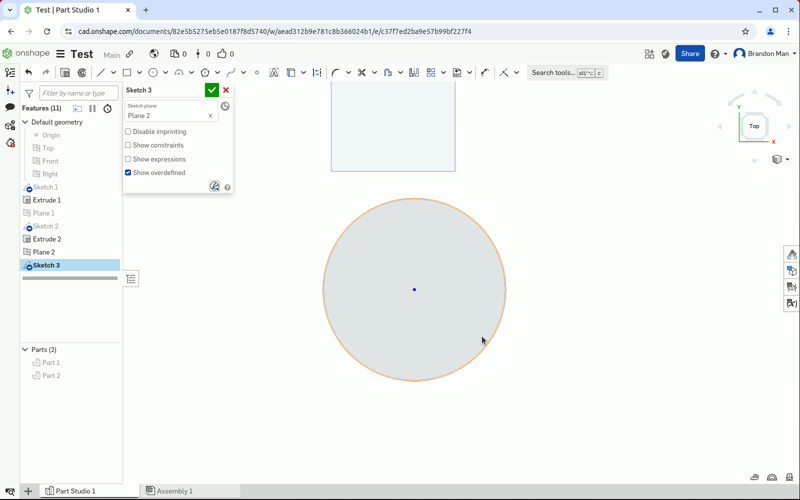
scroll(6)
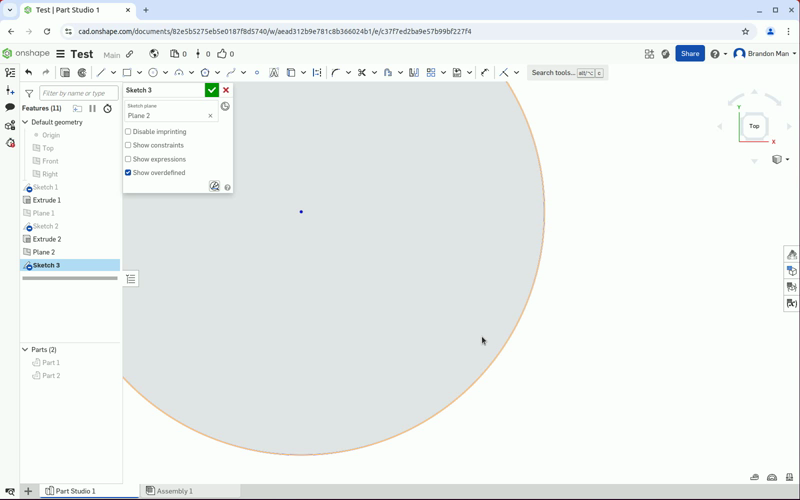
click(482, 336)
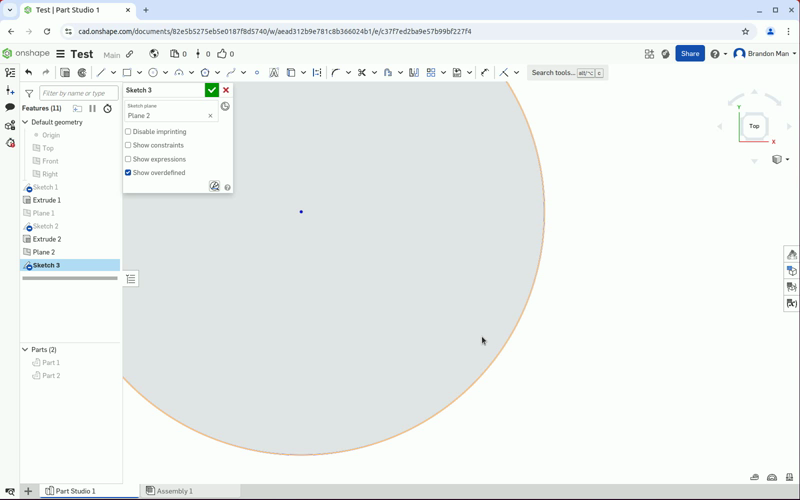
scroll(-6)
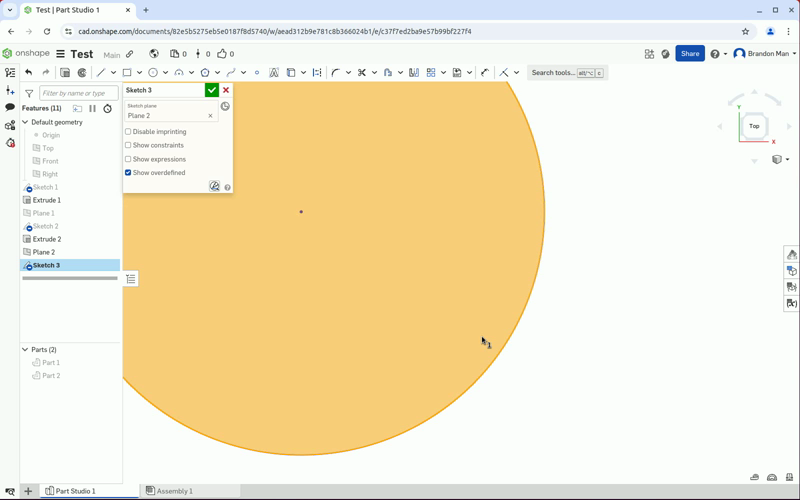
scroll(-6)
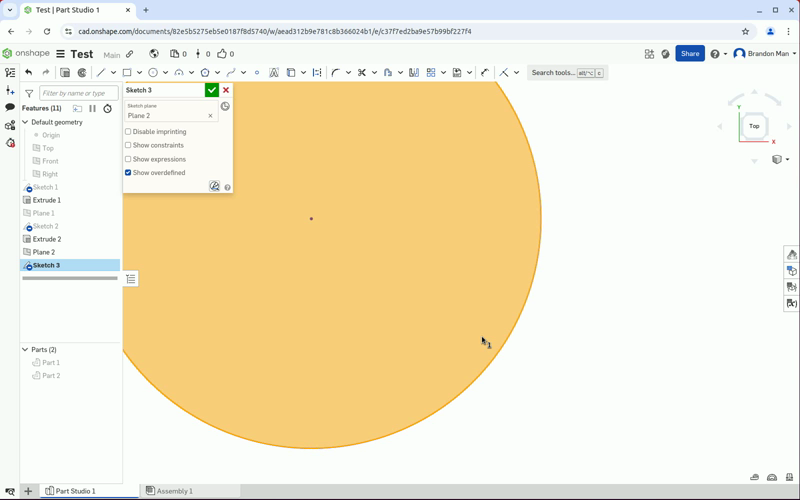
scroll(-6)
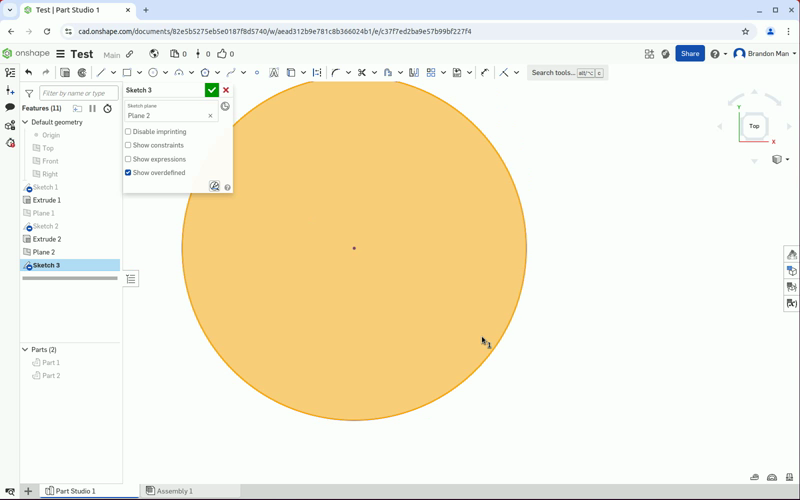
scroll(-6)
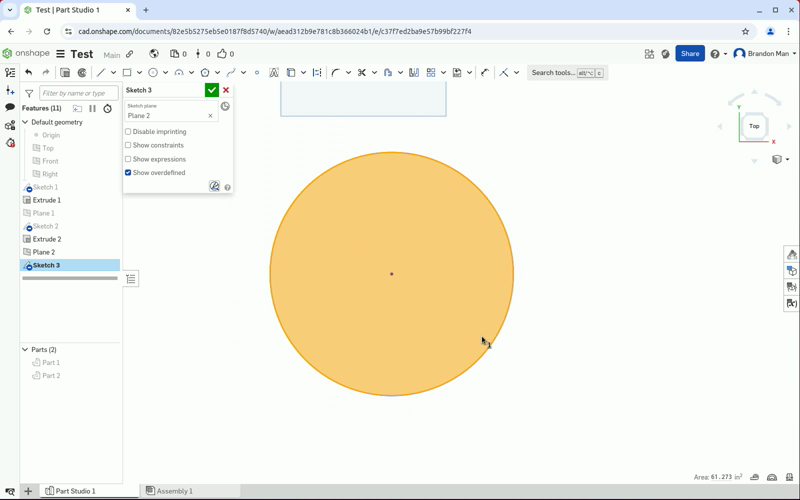
scroll(-6)
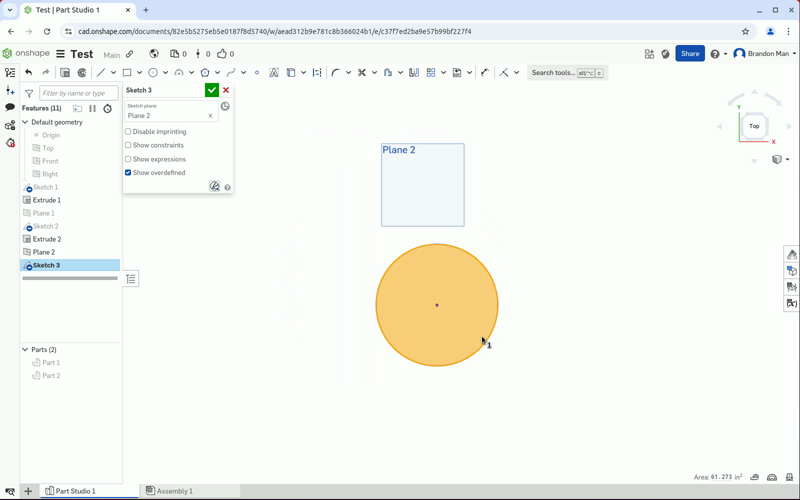
scroll(-6)
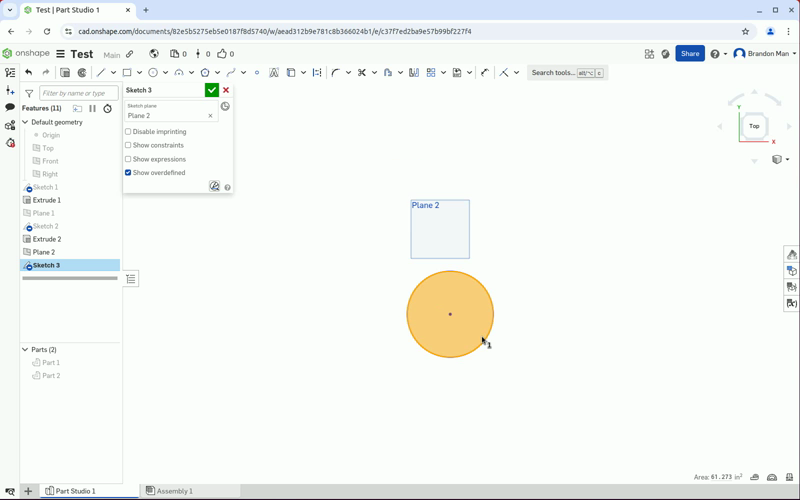
scroll(-6)
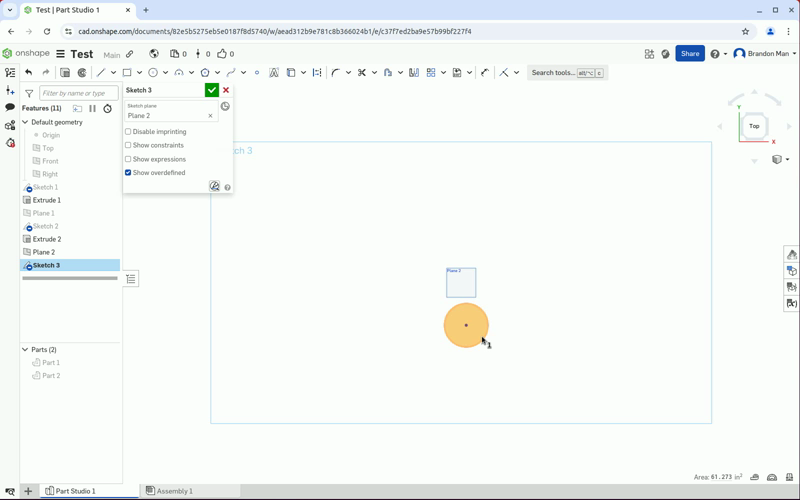
mouse_move(73, 352)
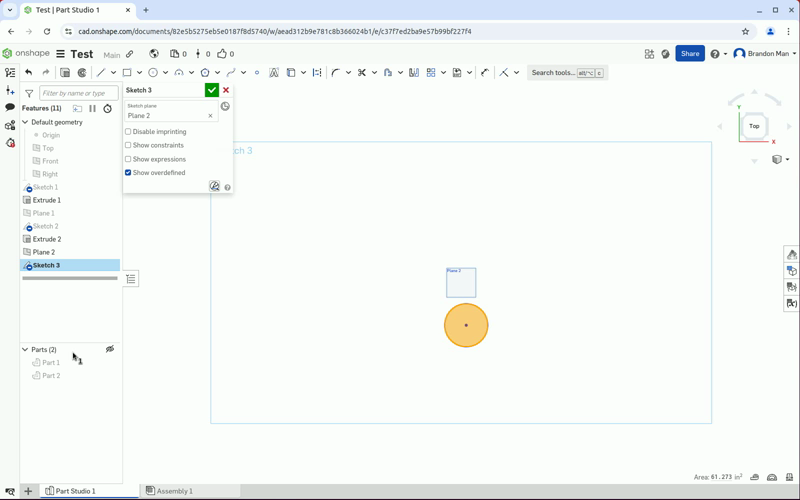
key(shift+y)
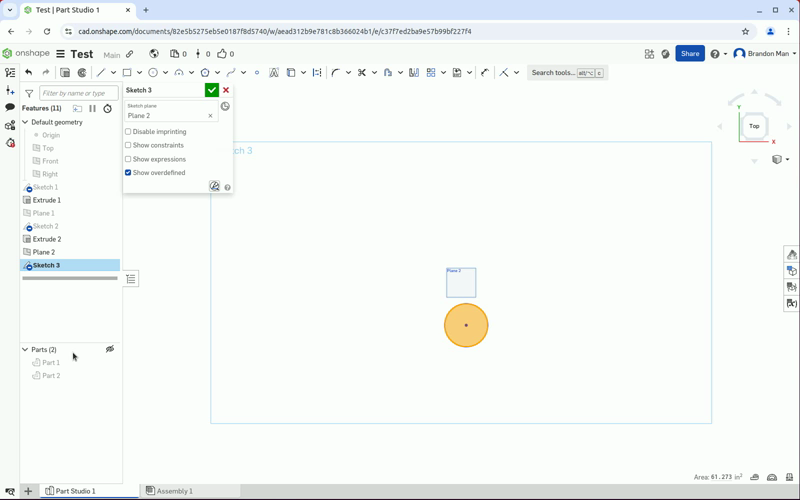
key(shift+e)
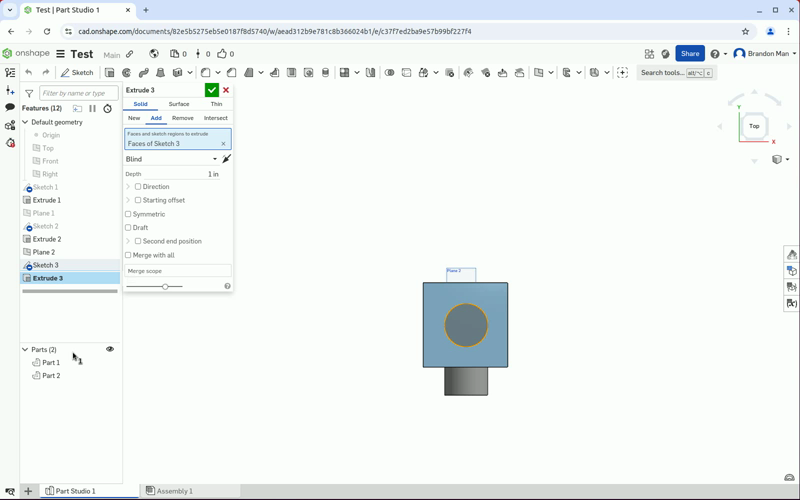
mouse_move(143, 106)
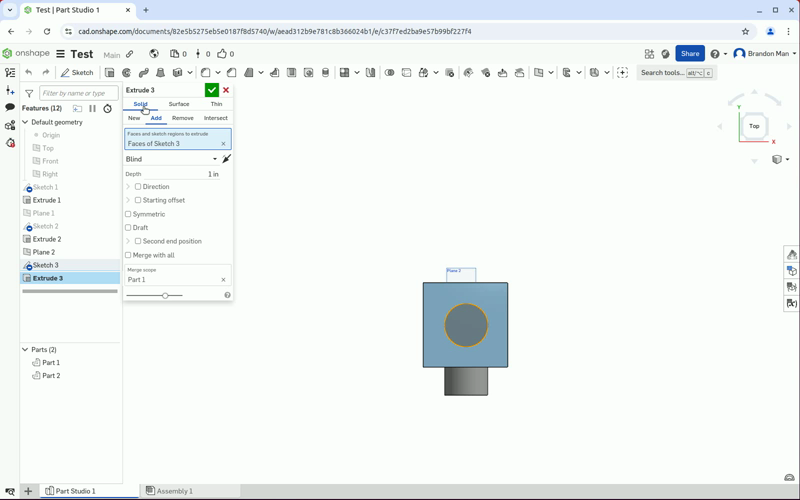
click(143, 106)
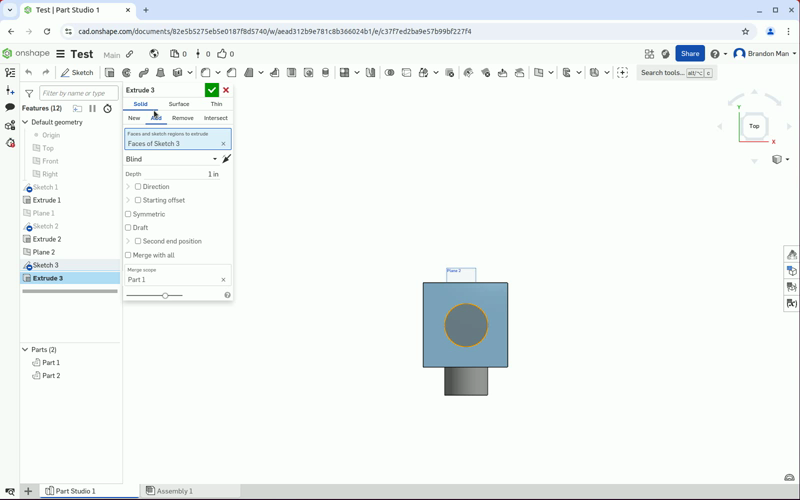
mouse_move(186, 120)
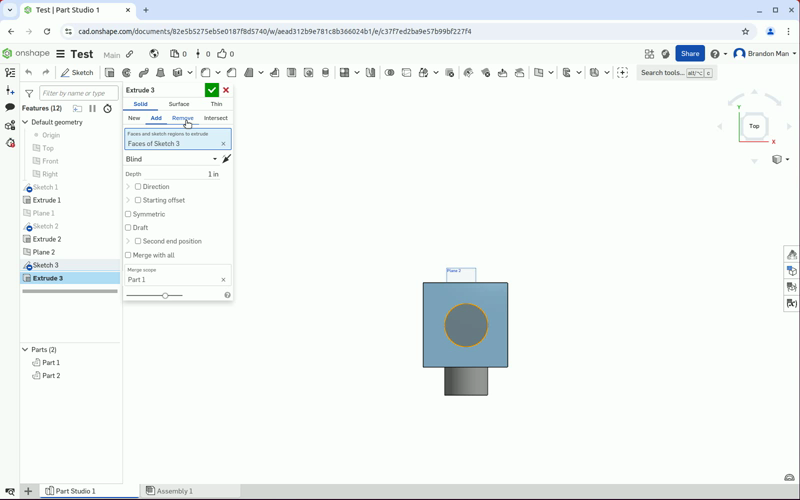
click(186, 120)
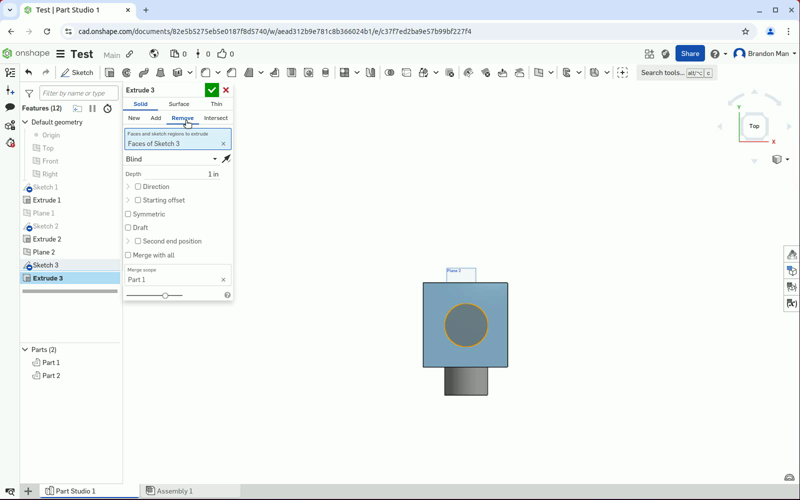
key(tab, 4)
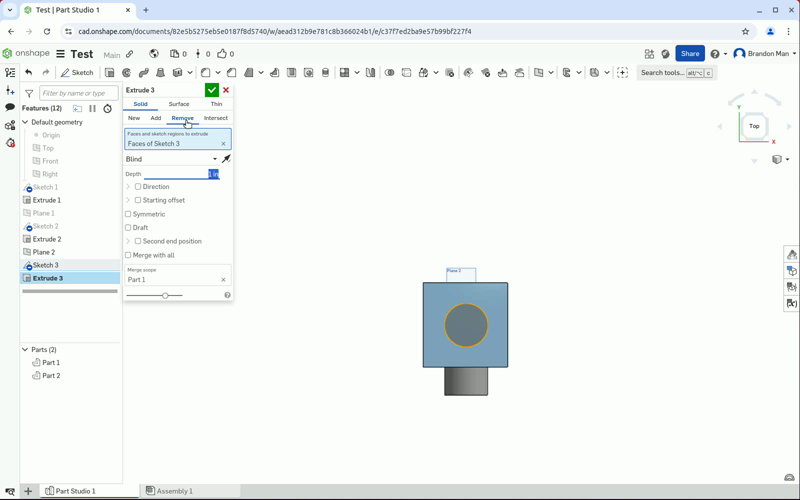
text(5.777)
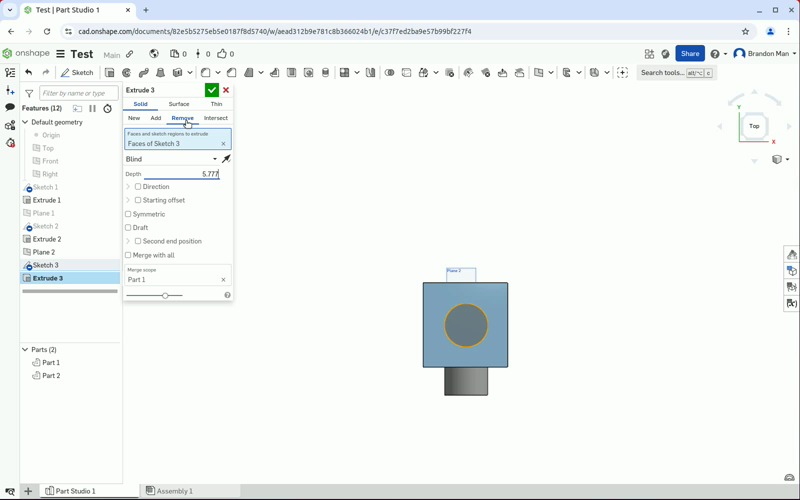
key(tab, 6)
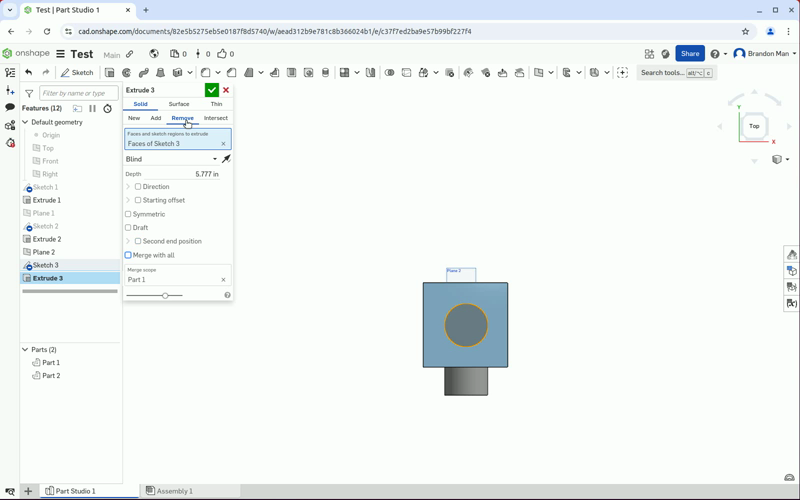
key(space)
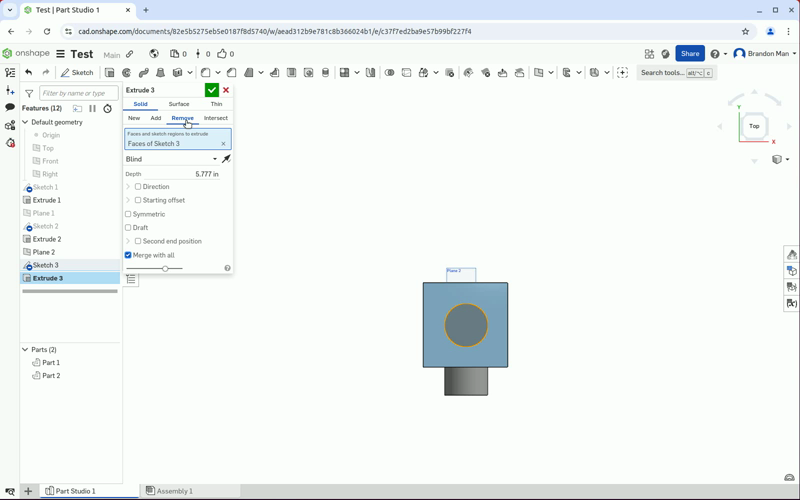
key(enter)
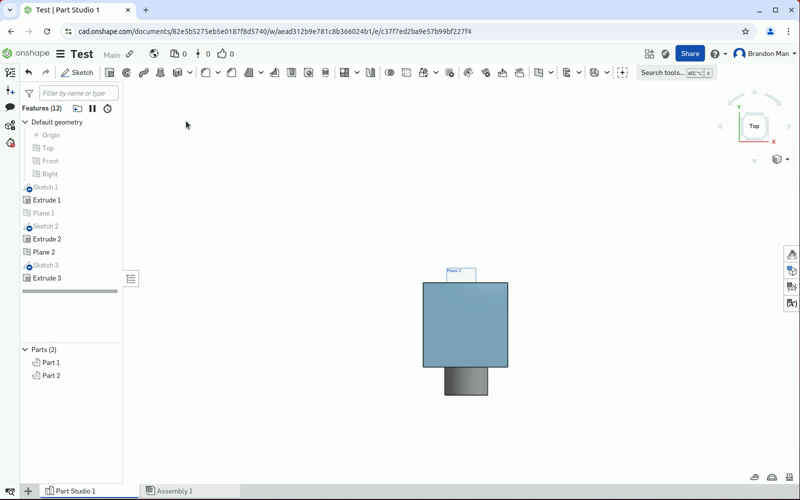
key(shift+h)
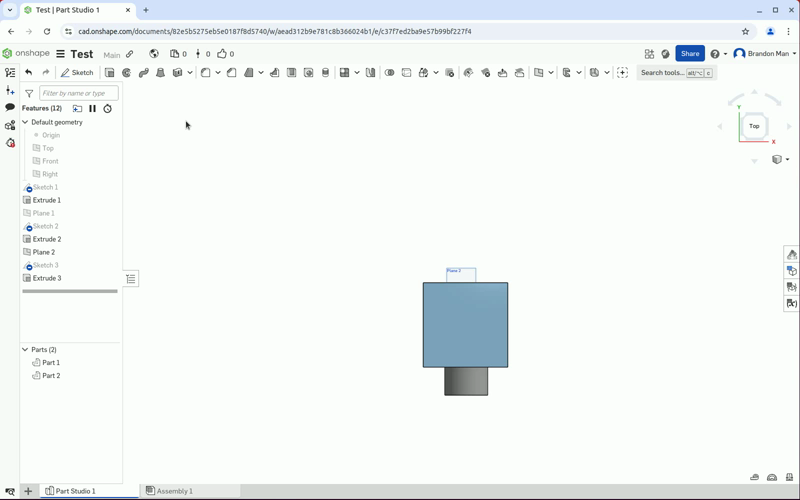
key(shift+h)
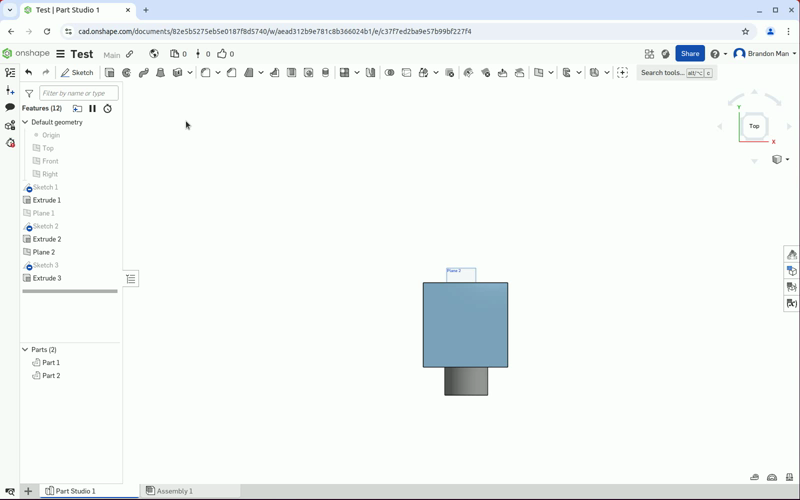
mouse_move(73, 189)
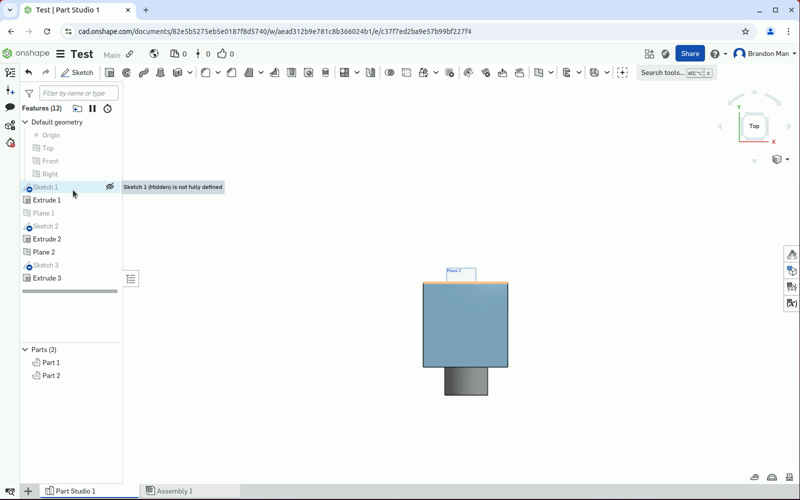
click(73, 189)
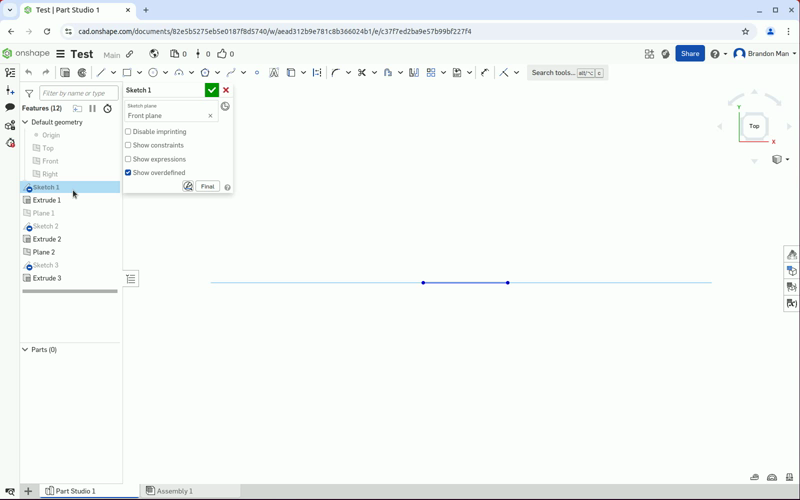
mouse_move(229, 92)
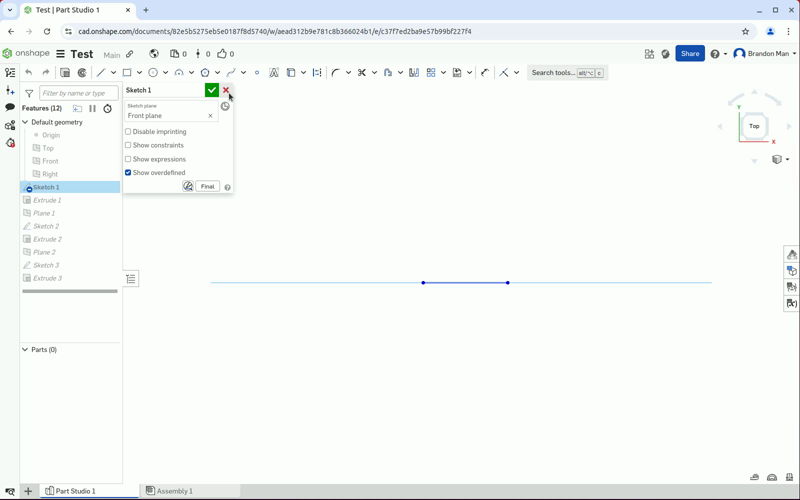
click(229, 92)
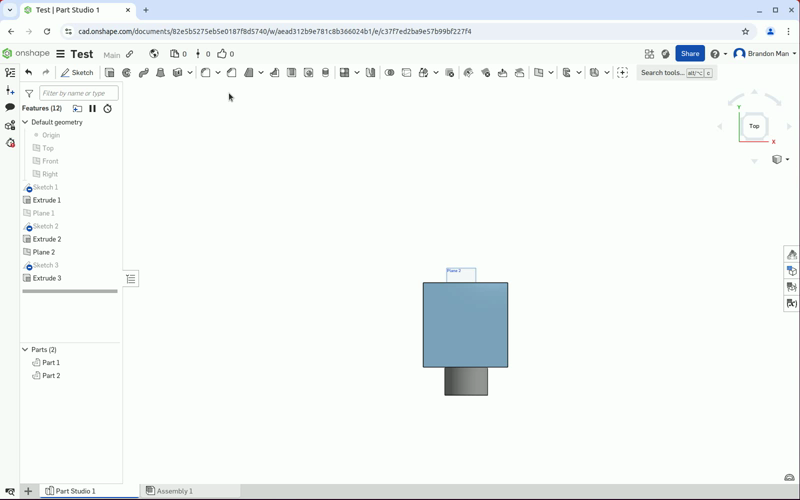
mouse_move(73, 352)
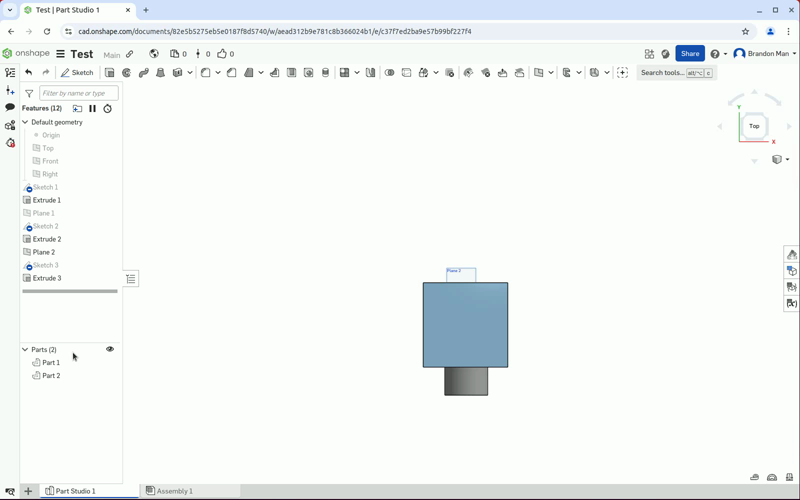
key(y)
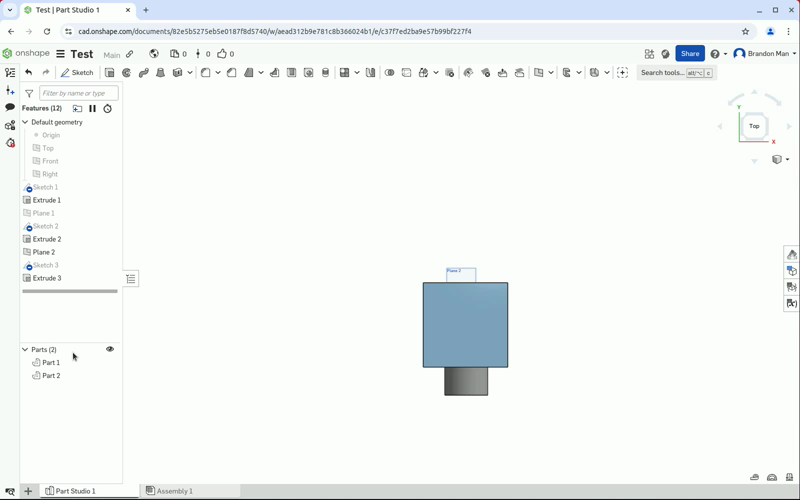
key(shift+p)
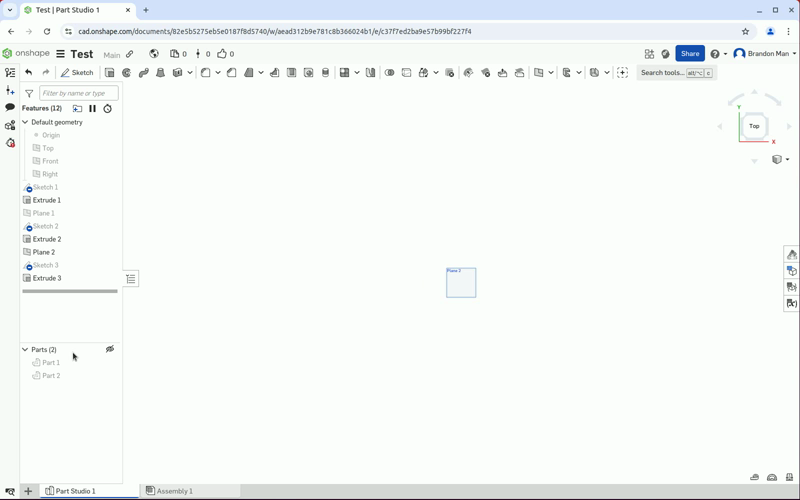
key(space)
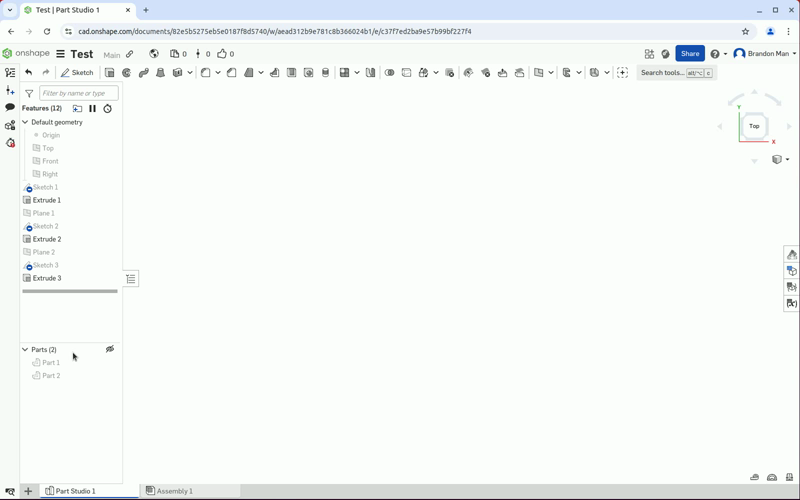
key_down(shift)
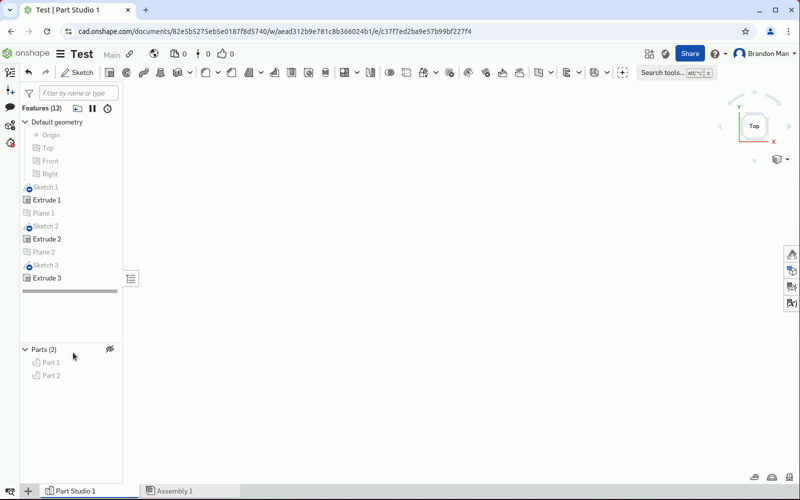
key(up)
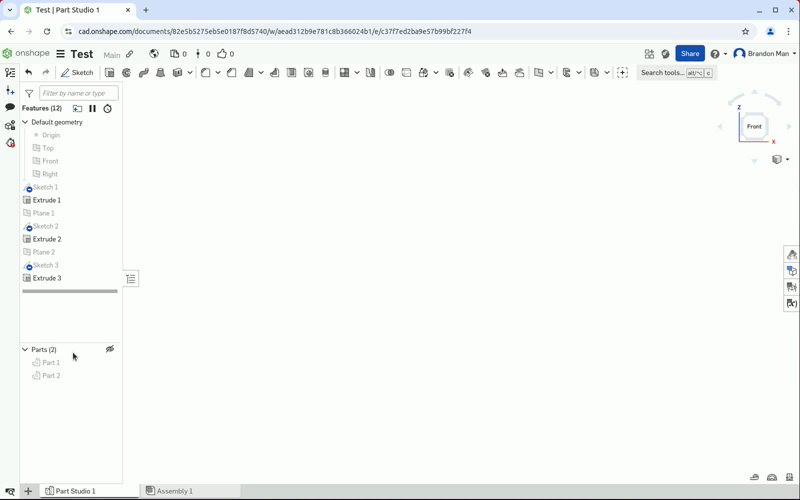
key_up(shift)
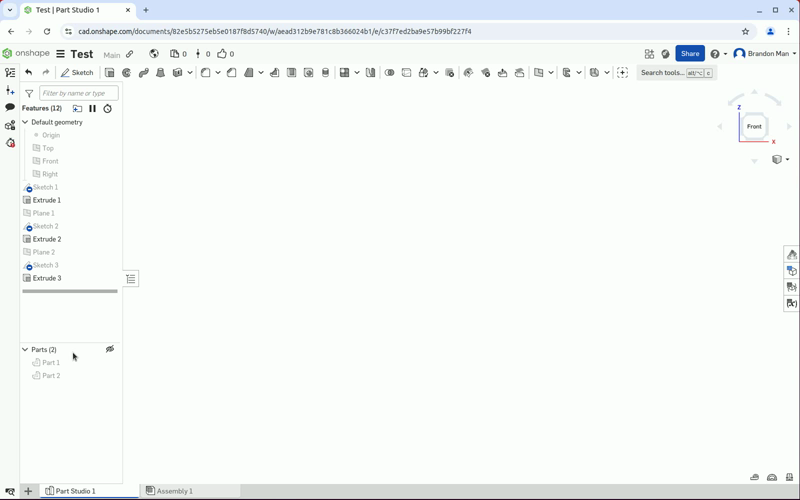
key(space)
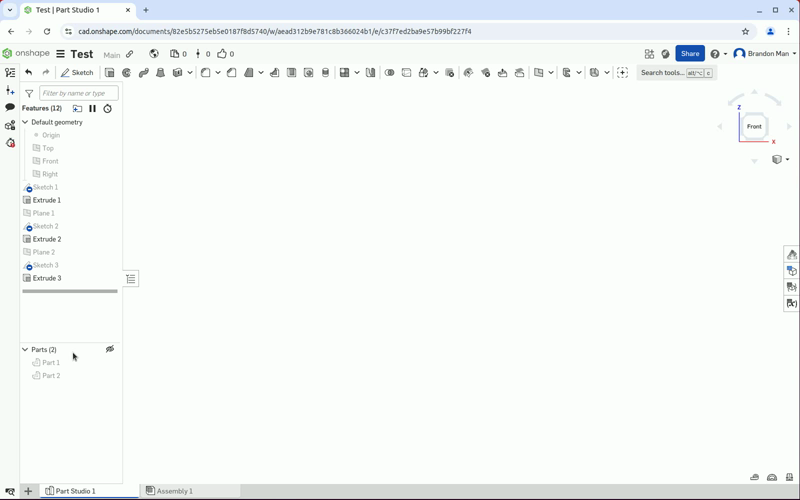
key_down(shift)
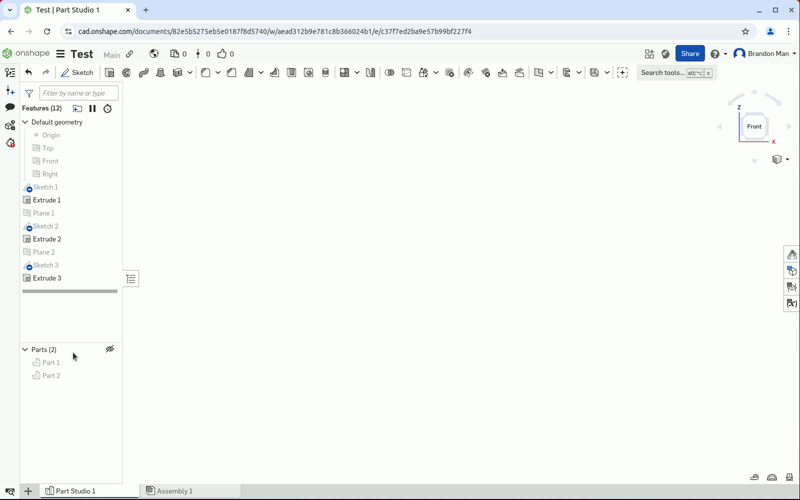
key(left)
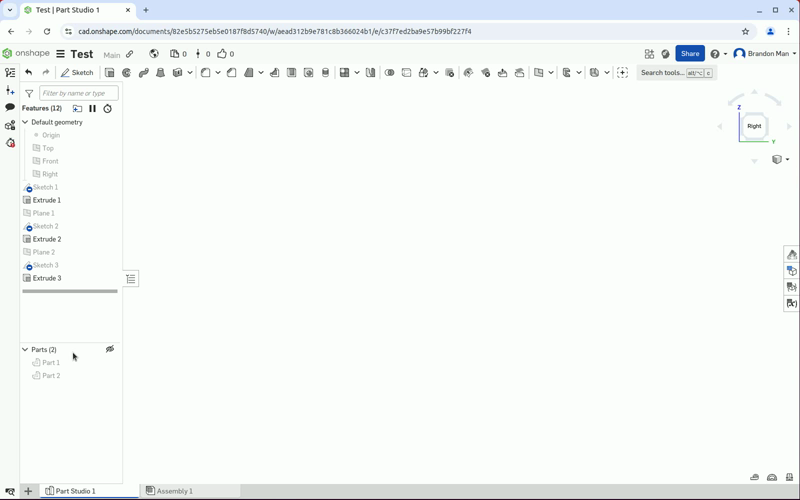
key_up(shift)
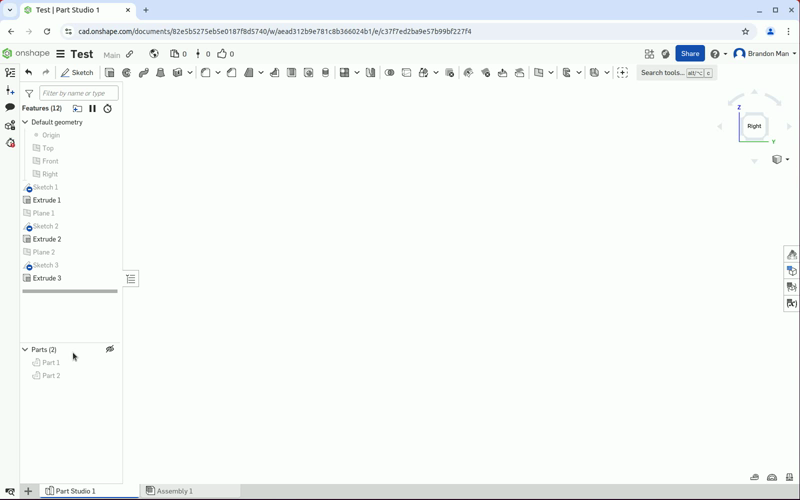
mouse_move(73, 352)
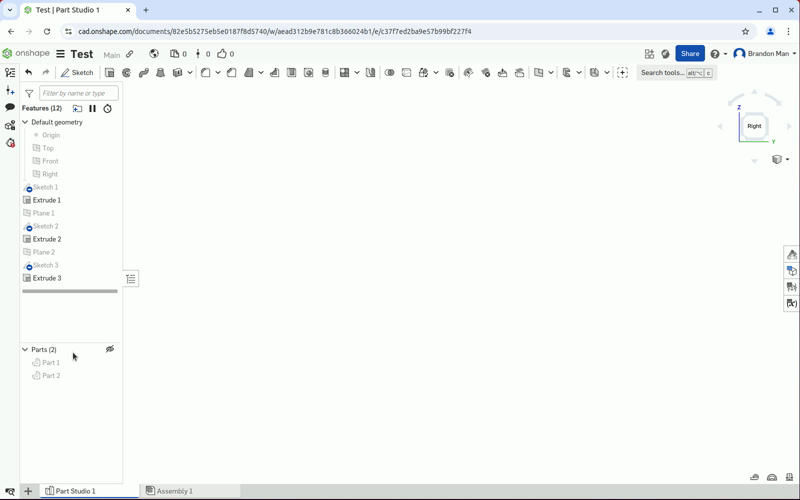
key(shift+y)
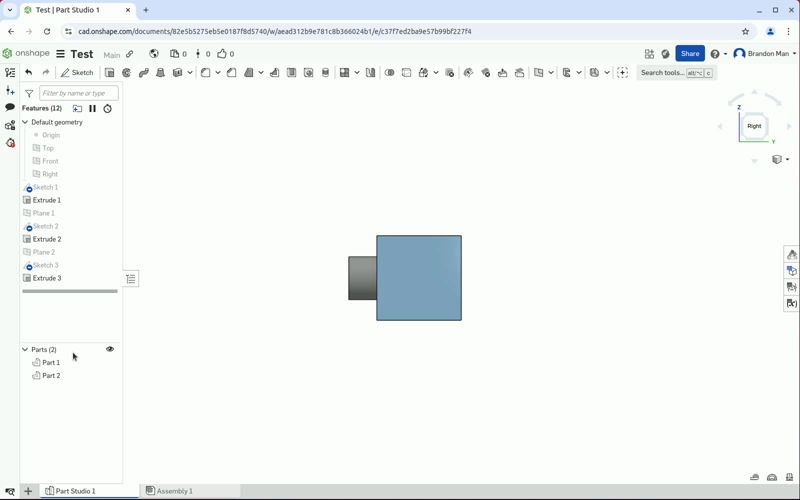
mouse_move(541, 75)
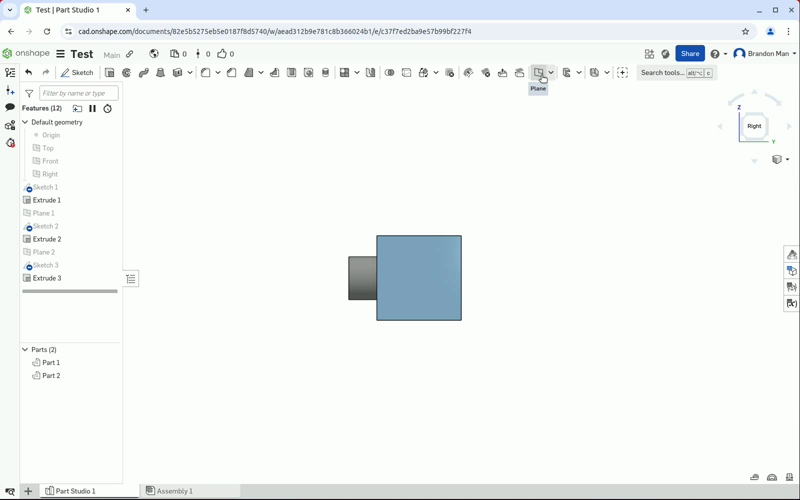
click(541, 75)
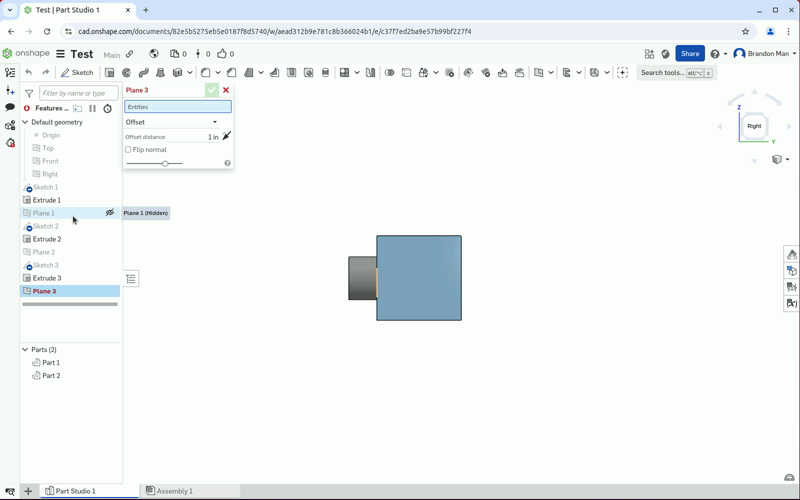
scroll(3)
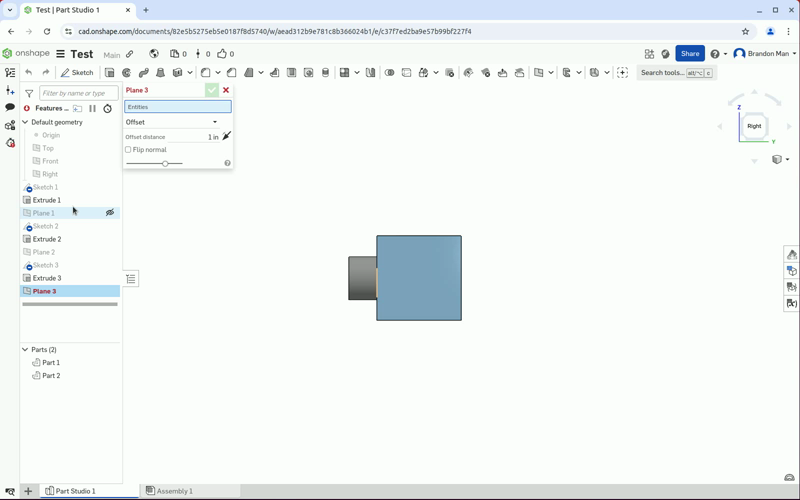
mouse_move(73, 176)
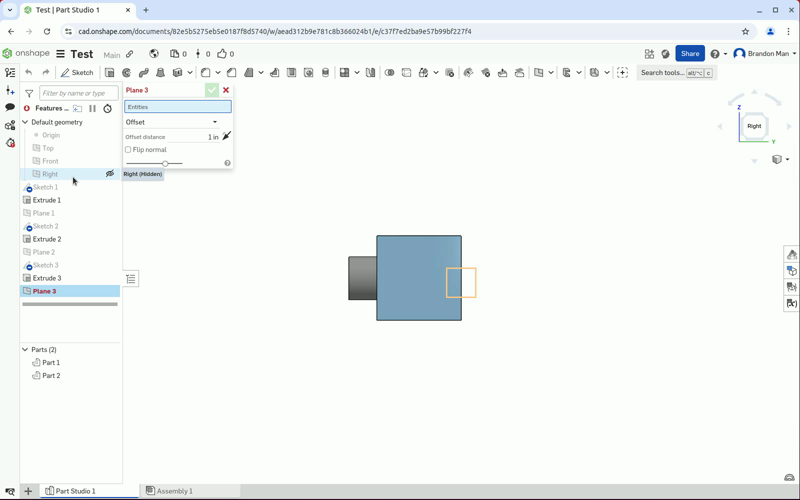
click(73, 176)
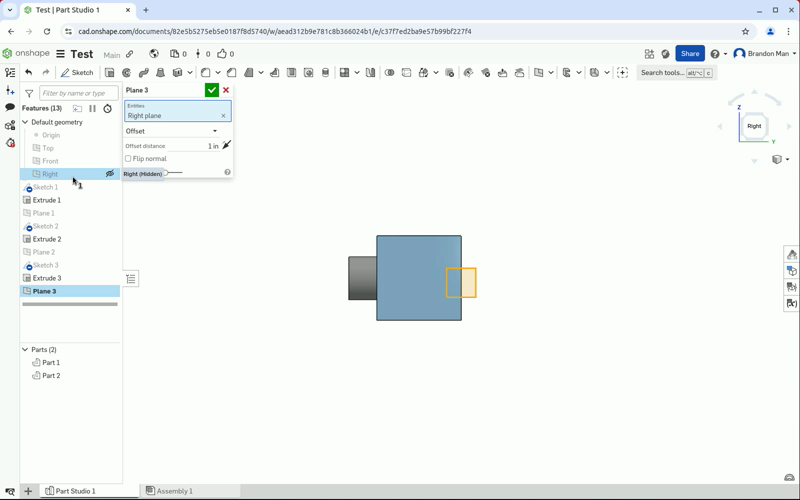
key(tab, 2)
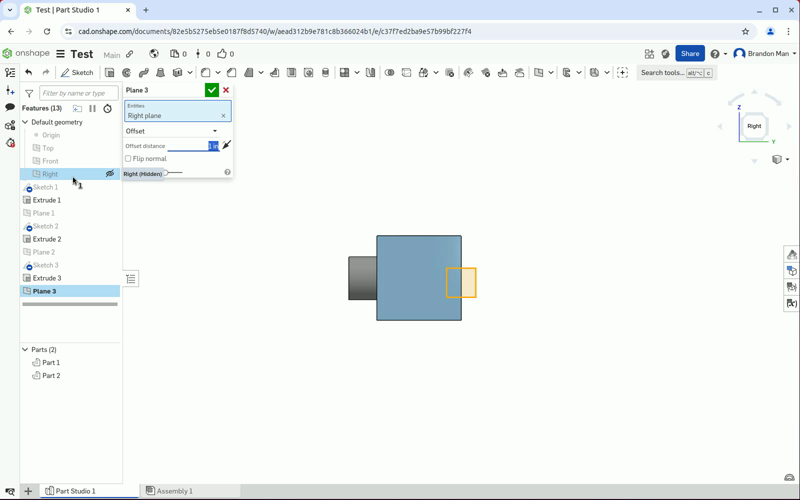
text(7.703)
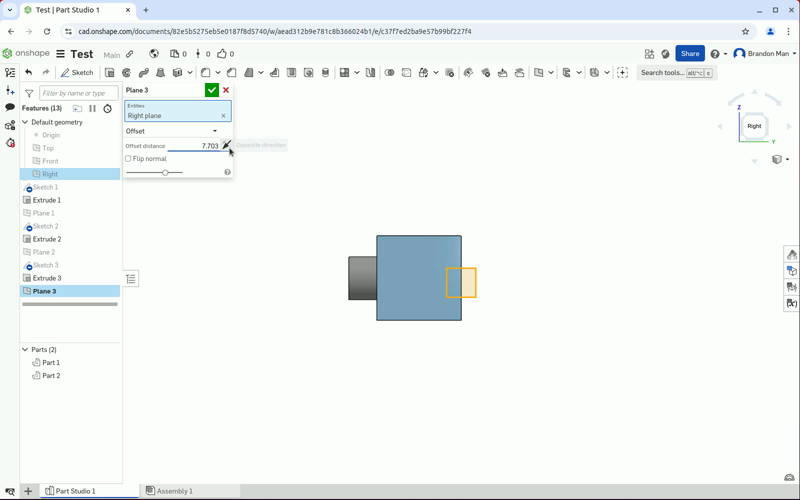
mouse_move(229, 147)
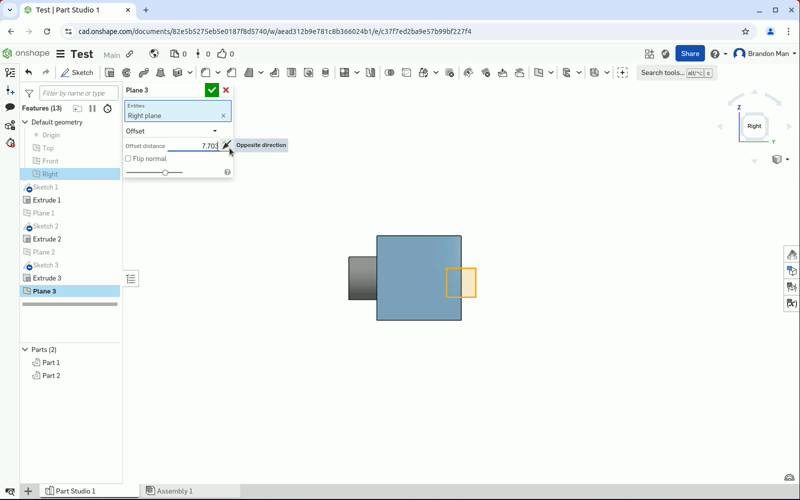
click(229, 147)
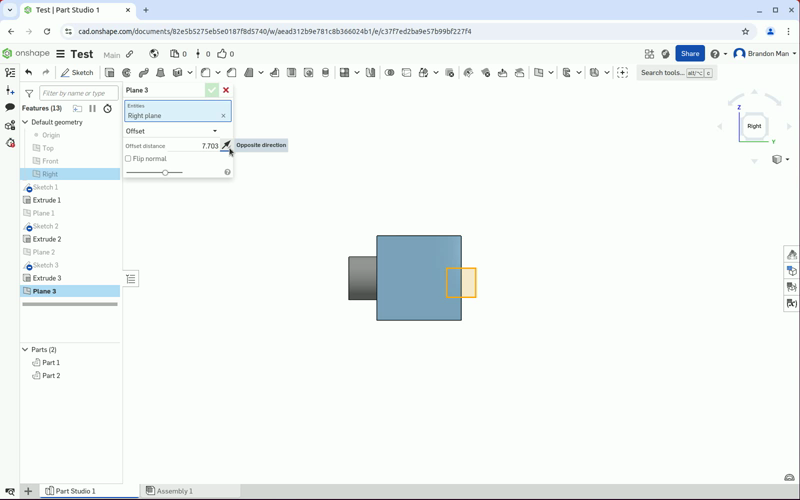
key(enter, 2)
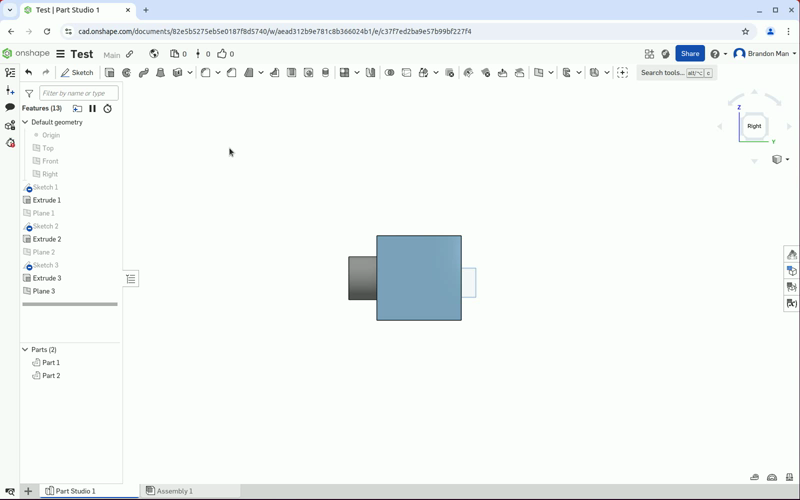
key(shift+s)
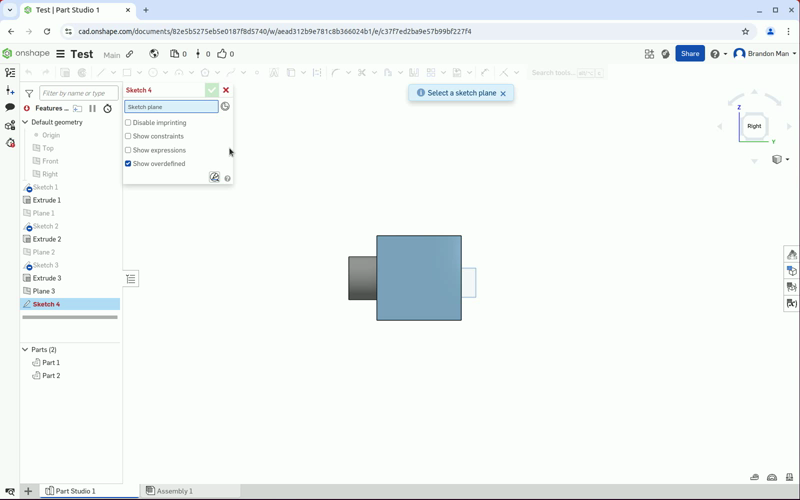
mouse_move(73, 293)
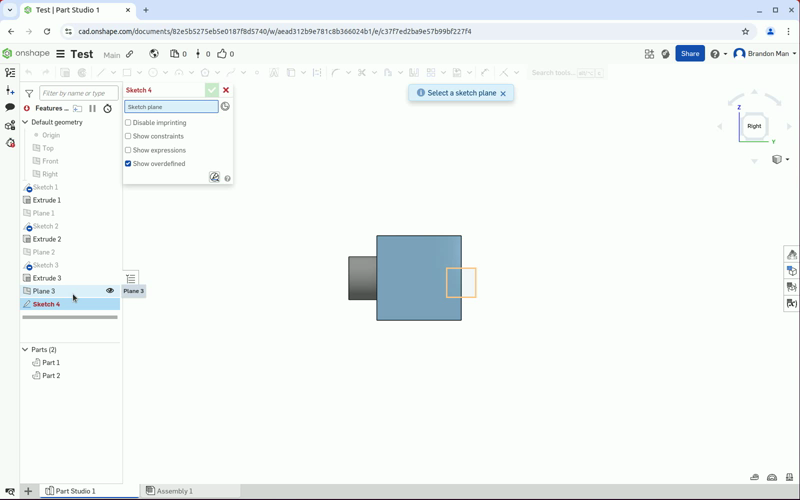
click(73, 293)
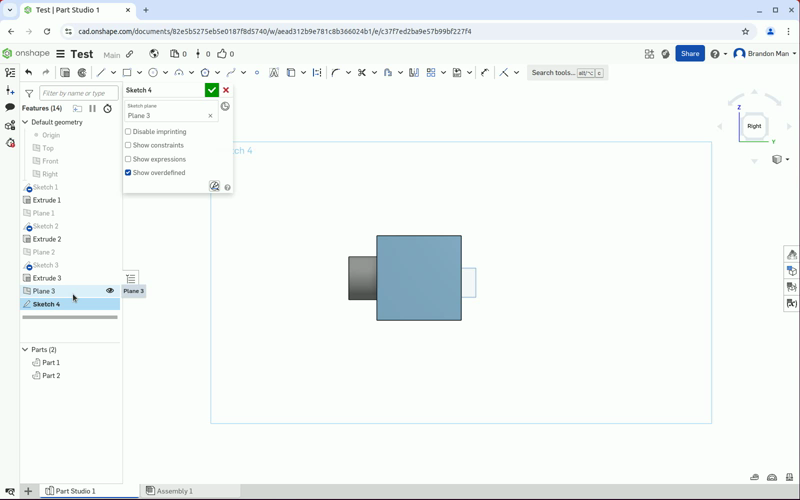
mouse_move(73, 352)
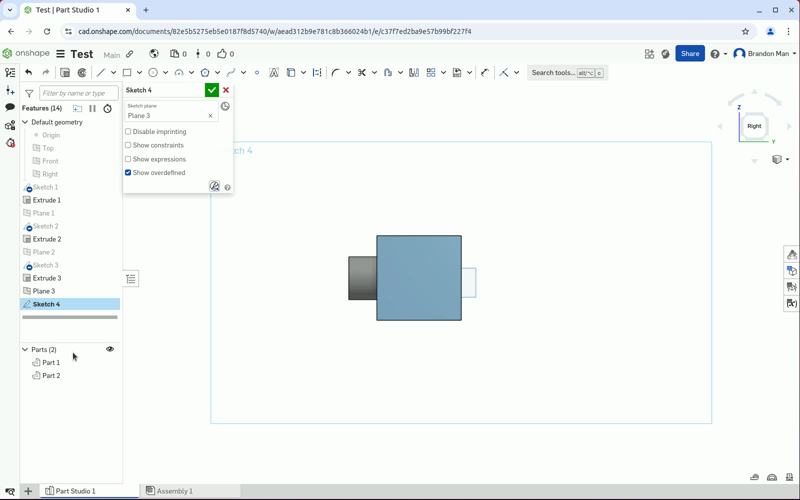
key(y)
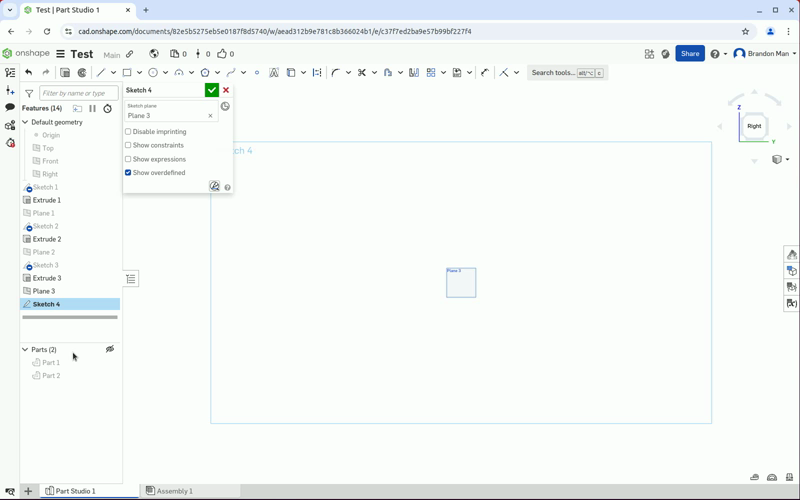
key(l)
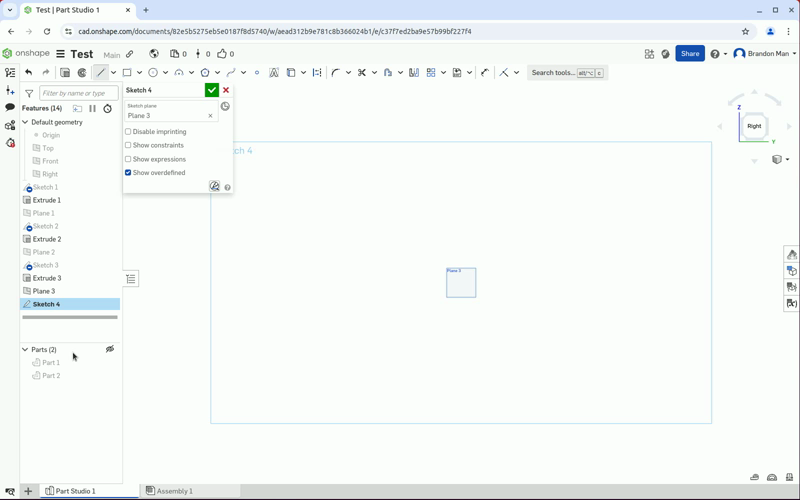
key_down(shift)
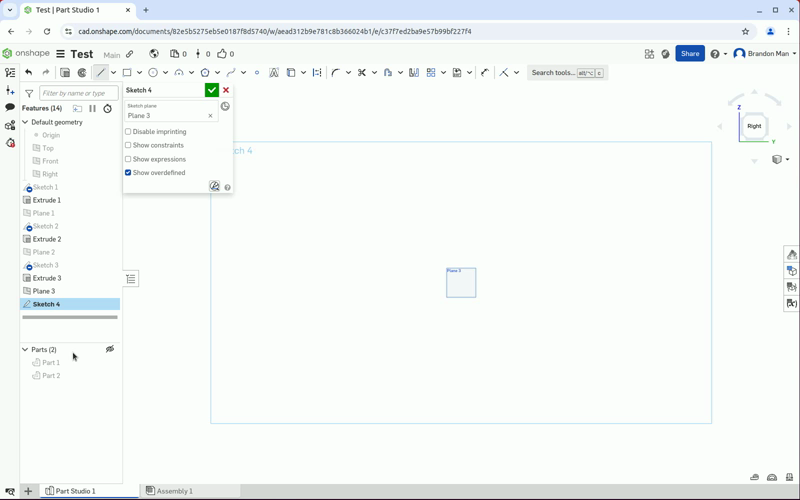
mouse_move(397, 299)
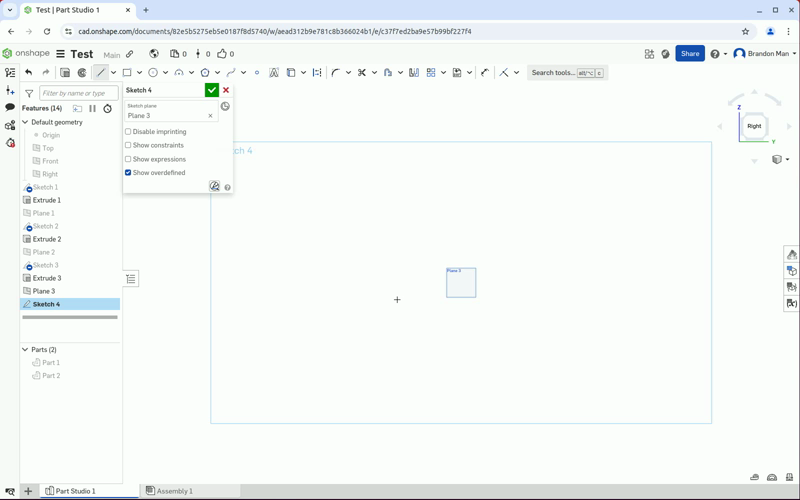
click(397, 299)
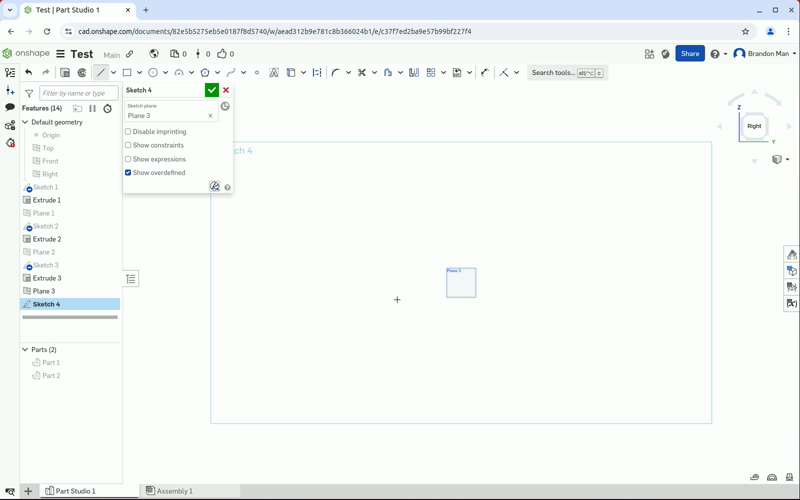
key_up(shift)
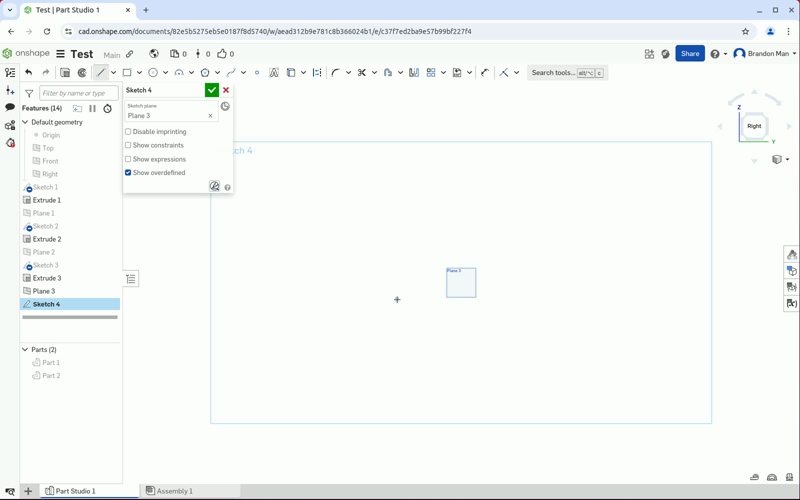
key_down(shift)
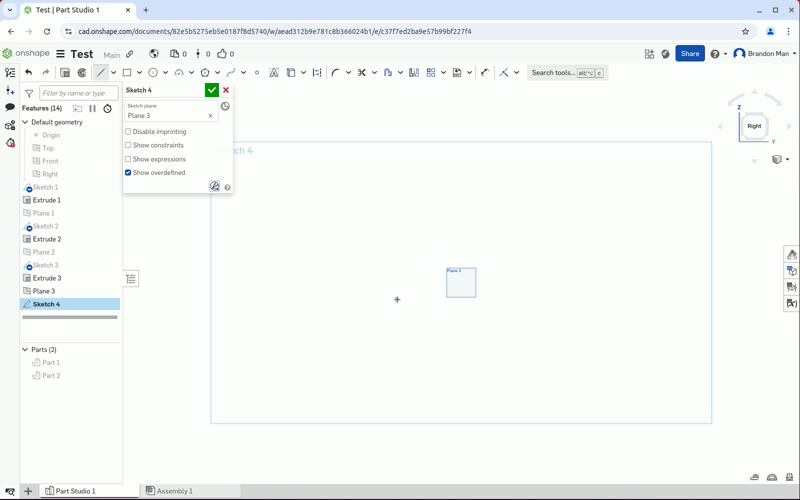
mouse_move(427, 299)
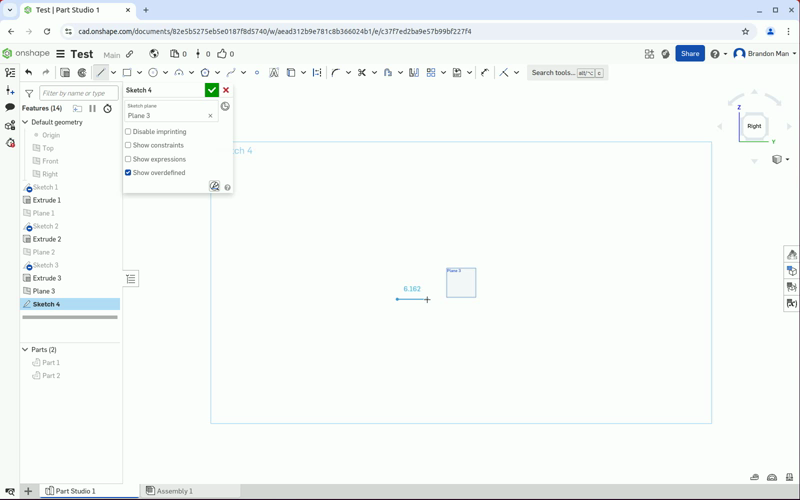
mouse_move(440, 299)
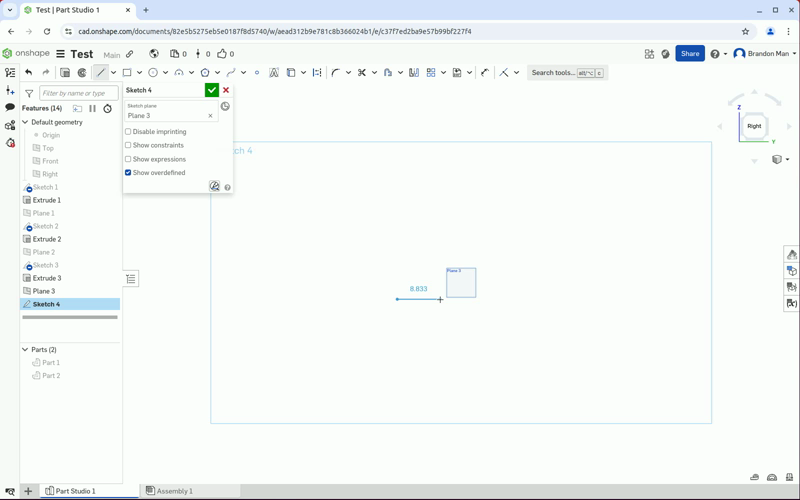
click(440, 299)
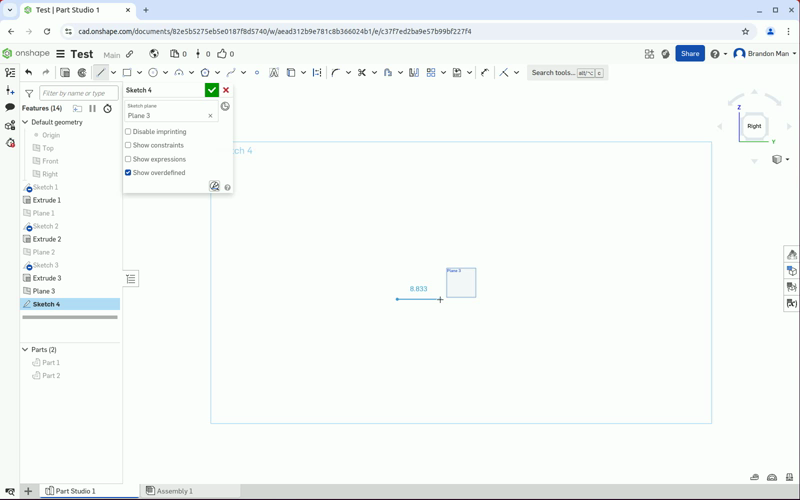
key_up(shift)
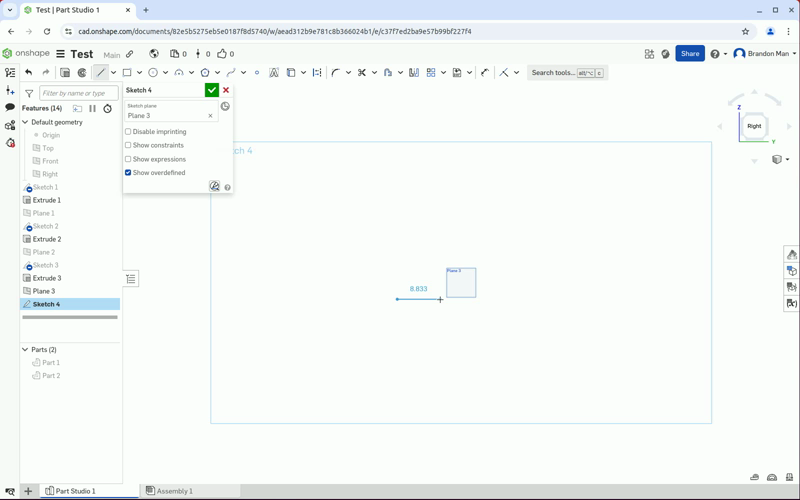
key_down(shift)
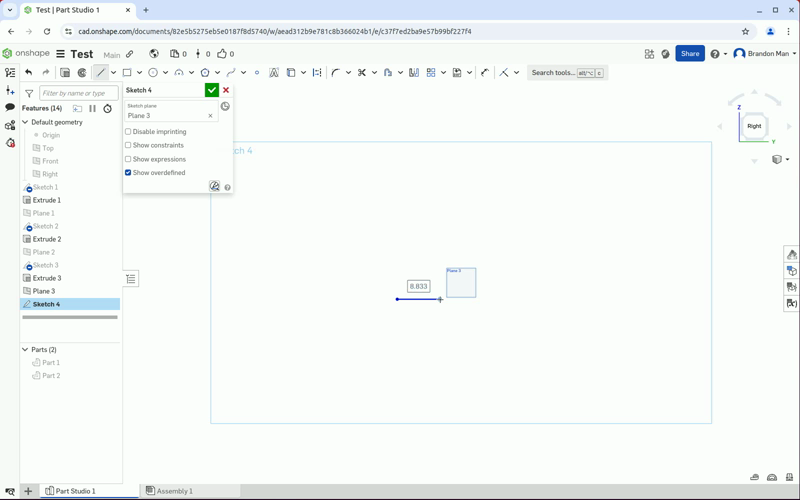
mouse_move(470, 299)
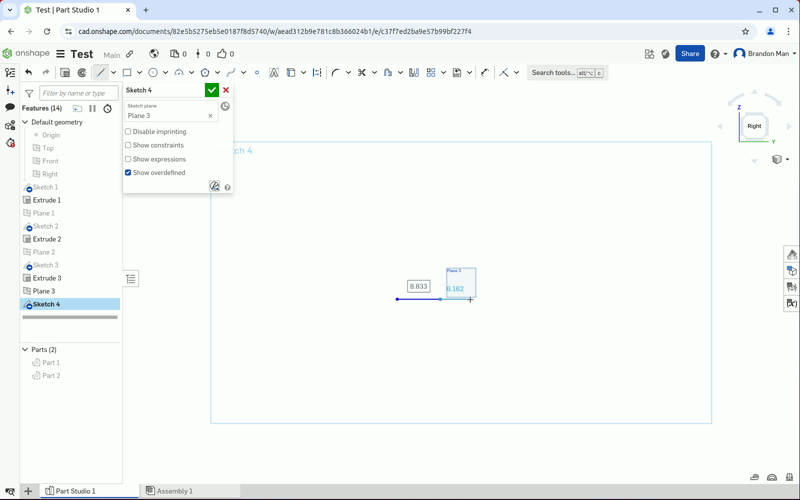
mouse_move(440, 256)
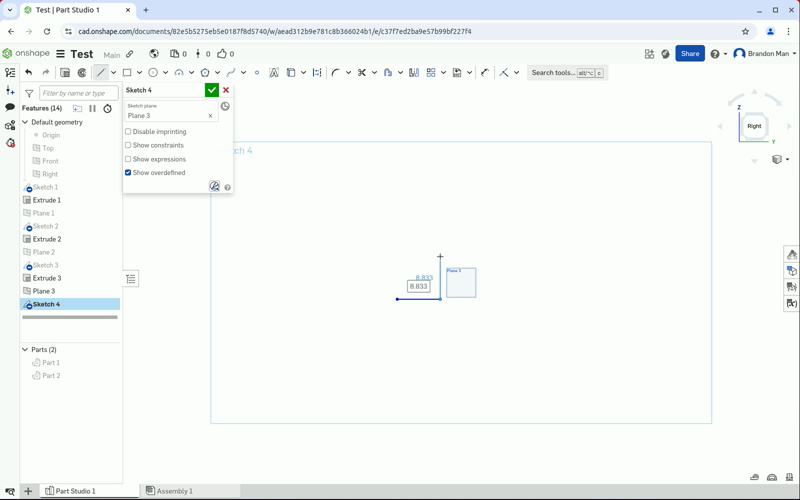
click(440, 256)
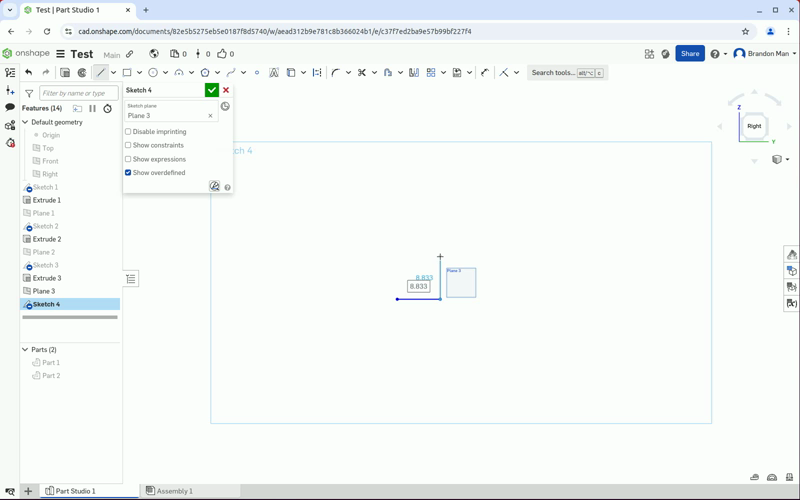
key_up(shift)
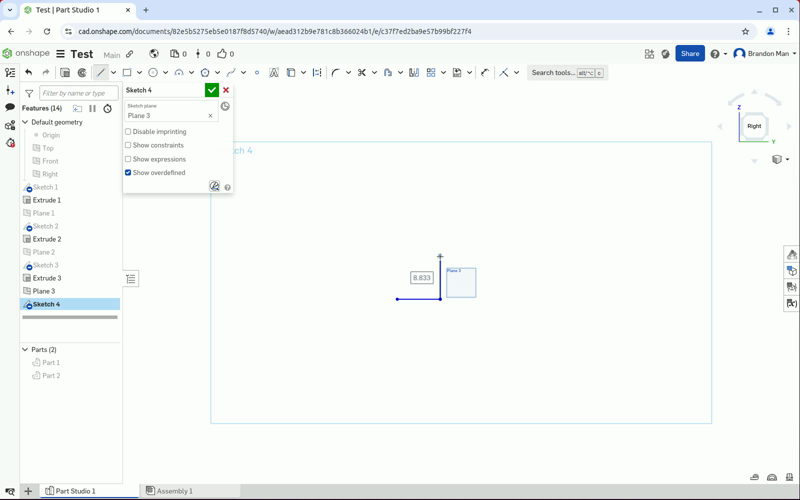
key_down(shift)
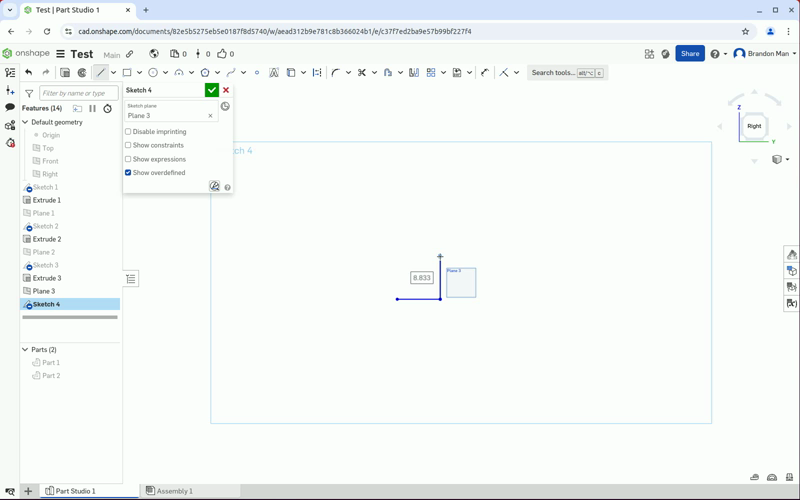
mouse_move(470, 256)
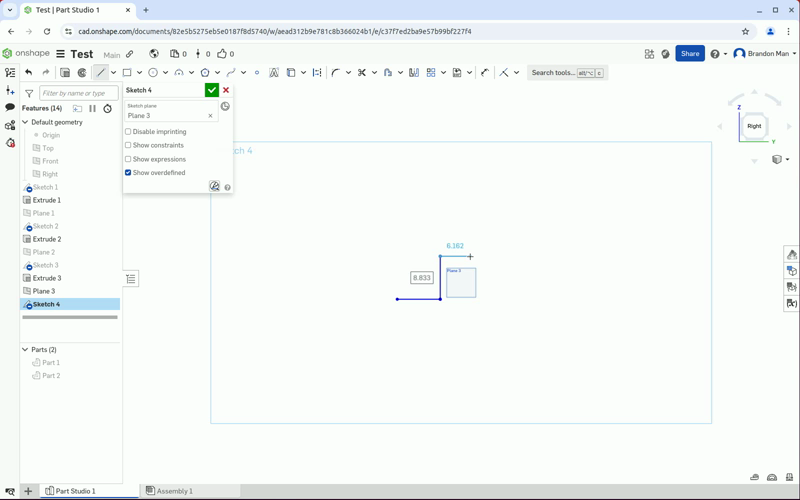
mouse_move(397, 256)
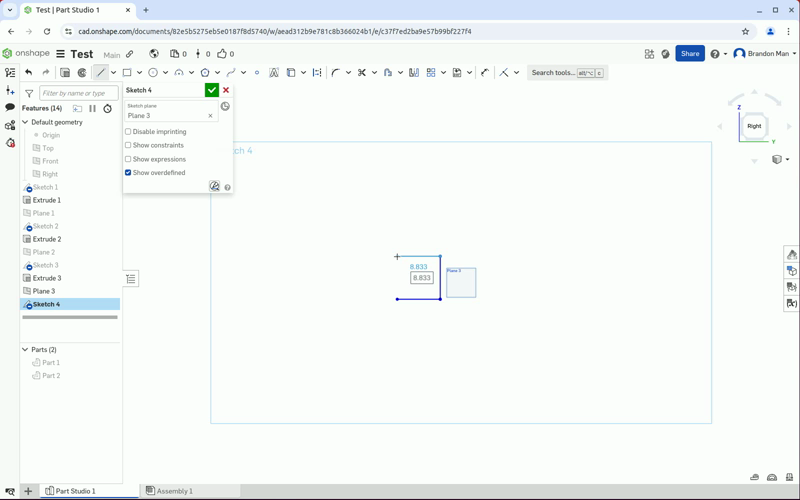
click(397, 256)
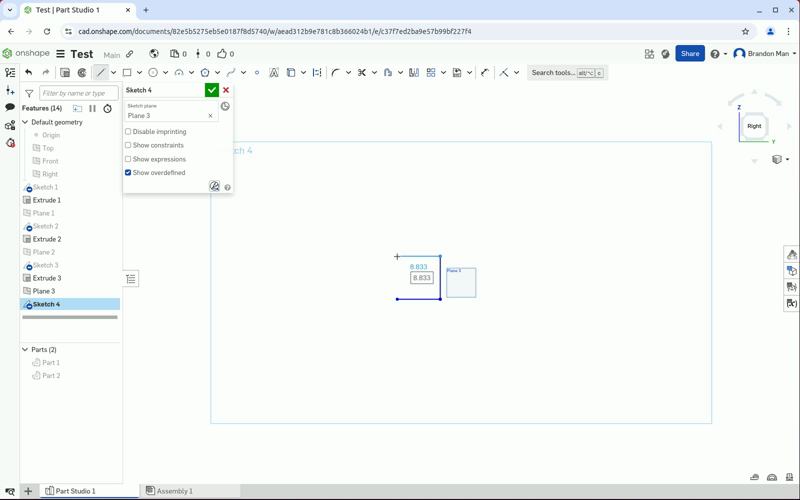
key_up(shift)
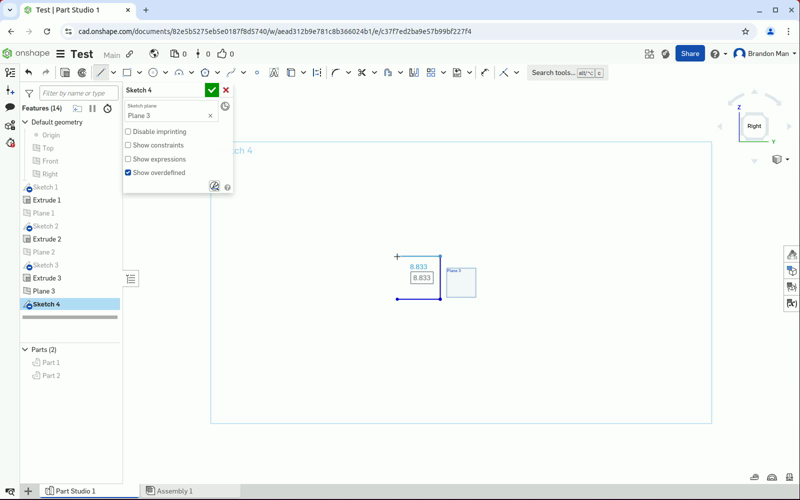
mouse_move(427, 256)
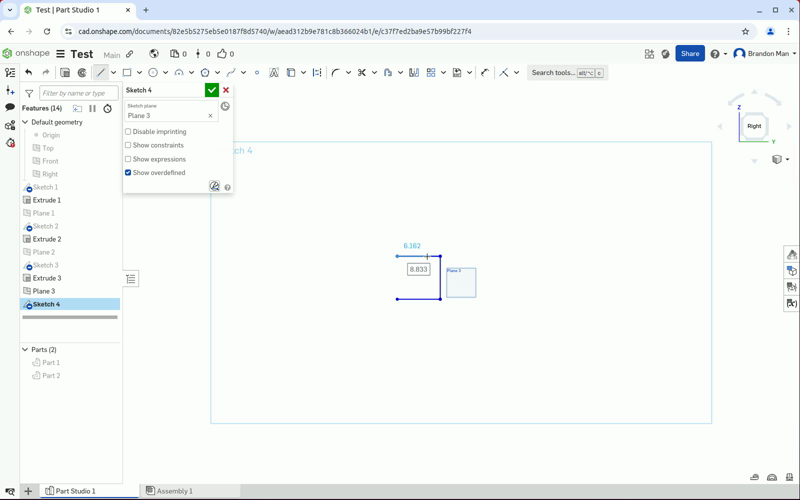
key_down(shift)
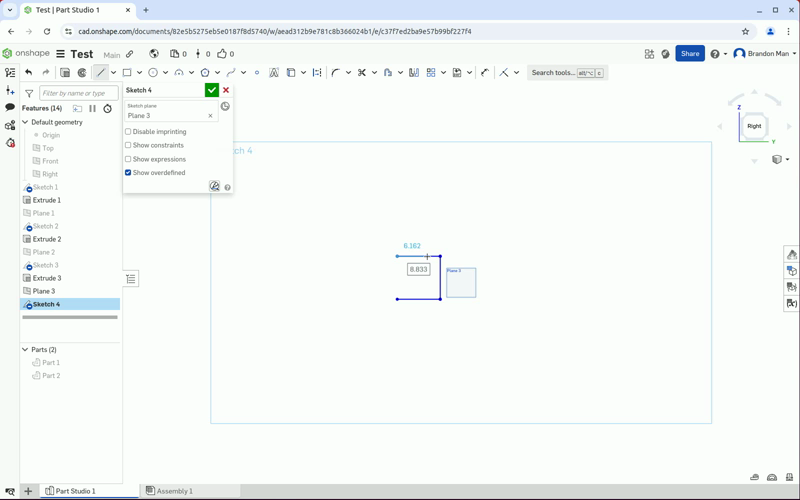
mouse_move(397, 299)
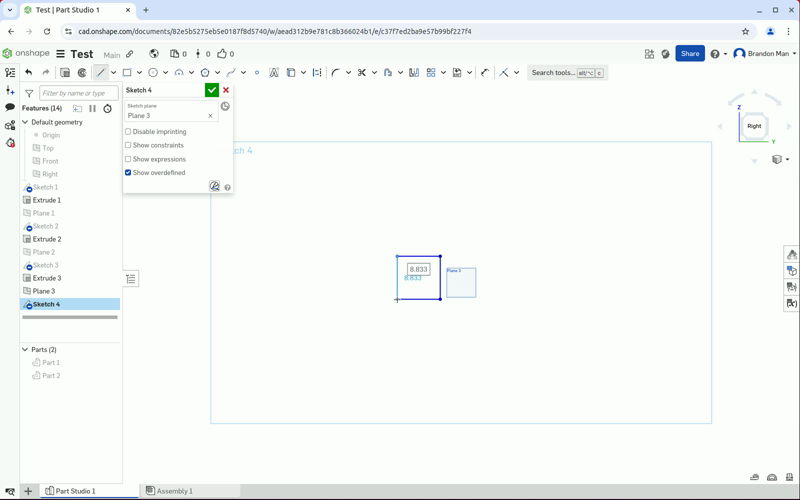
key_up(shift)
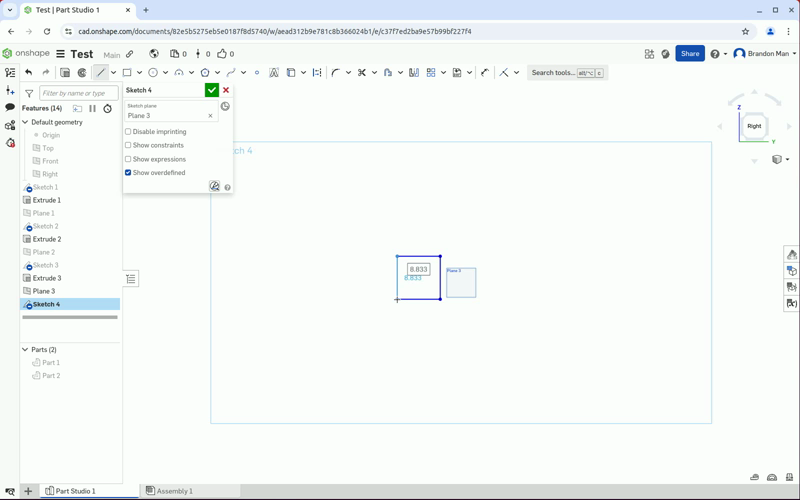
click(397, 299)
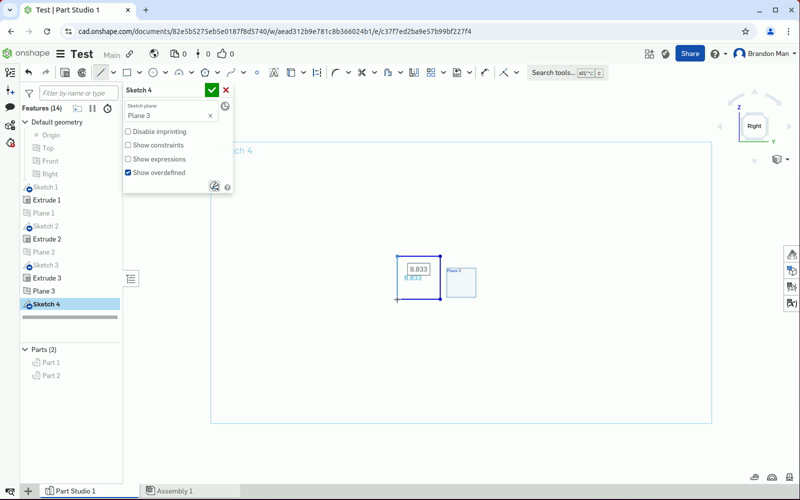
key(esc)
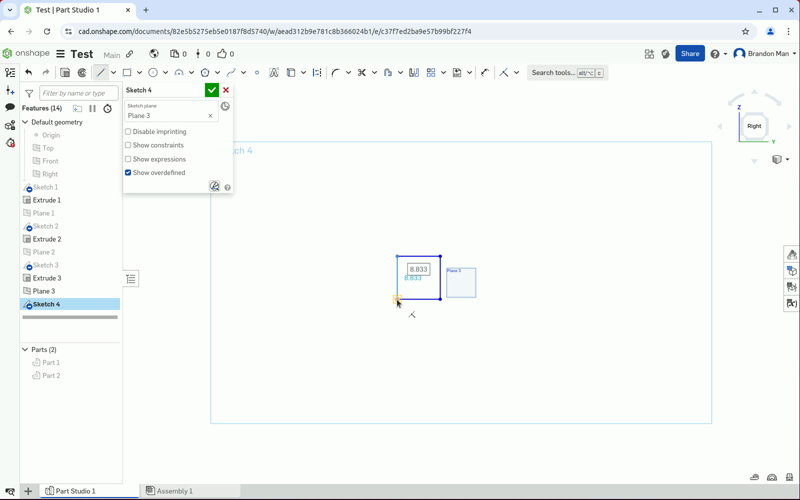
mouse_move(434, 270)
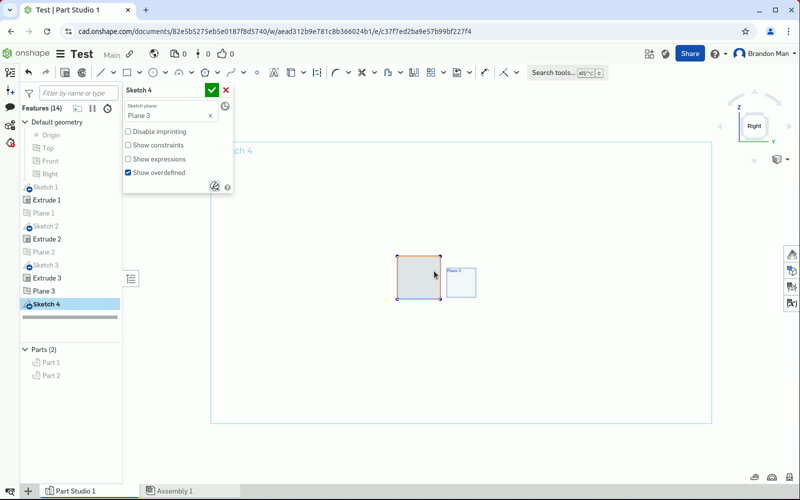
click(434, 270)
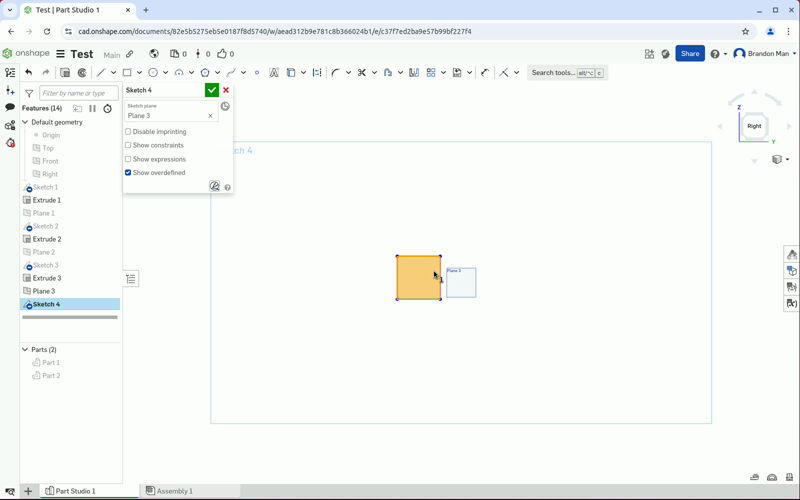
mouse_move(73, 352)
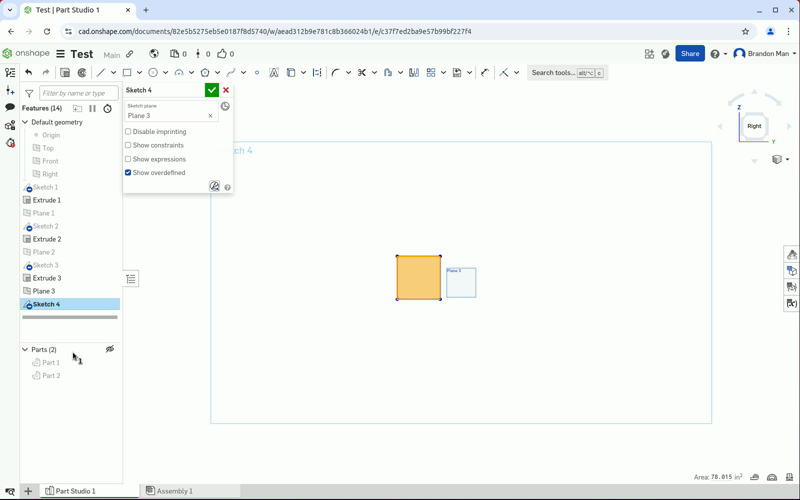
key(shift+y)
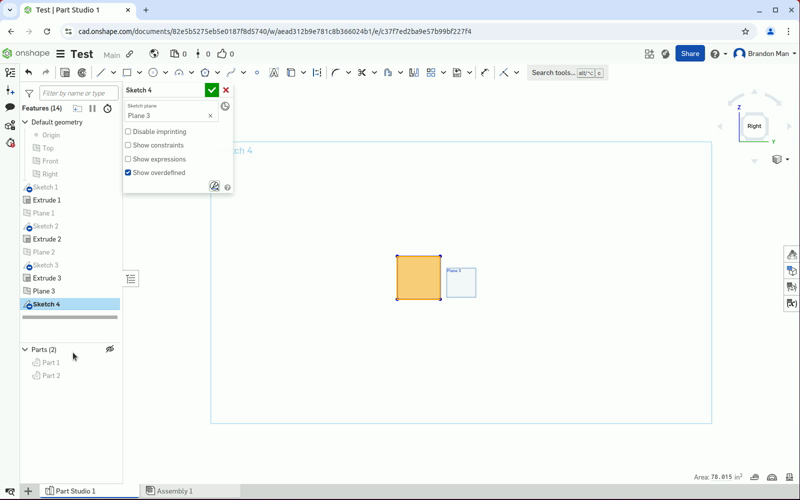
key(shift+e)
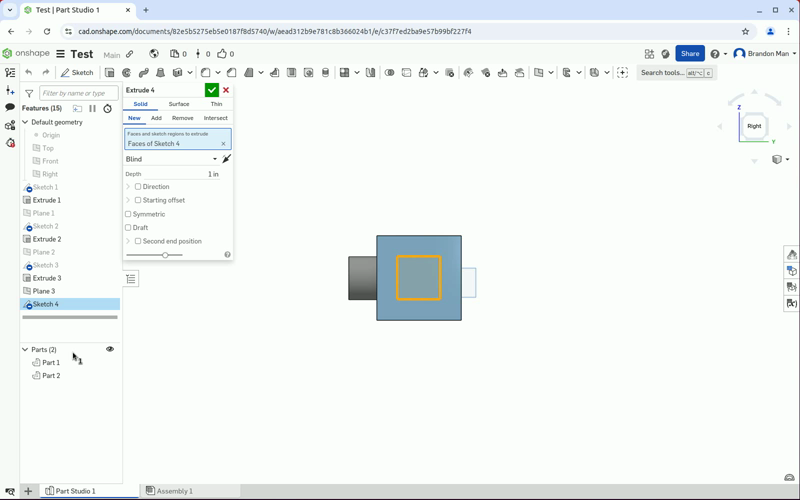
mouse_move(143, 106)
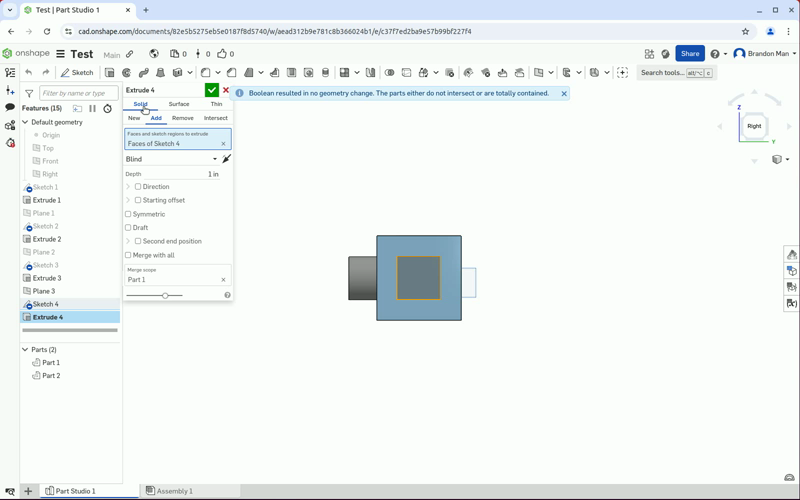
click(143, 106)
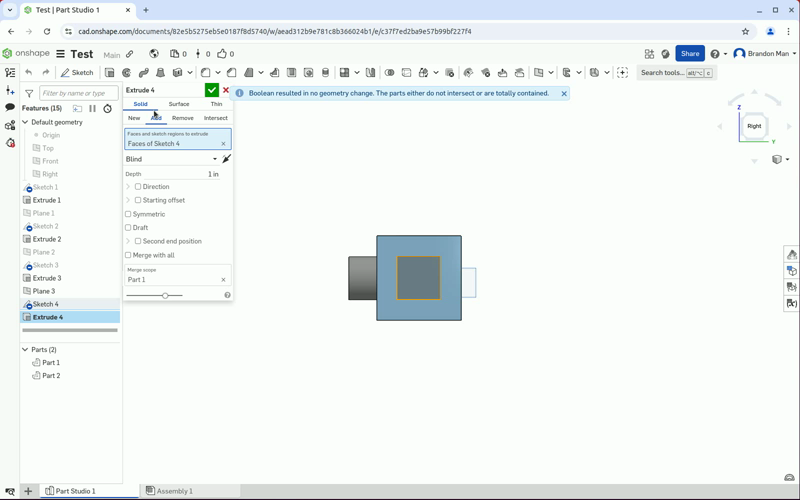
mouse_move(186, 120)
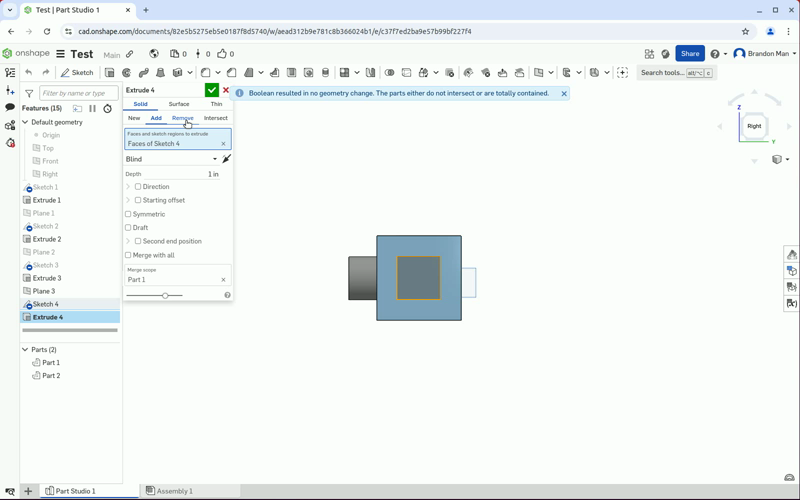
click(186, 120)
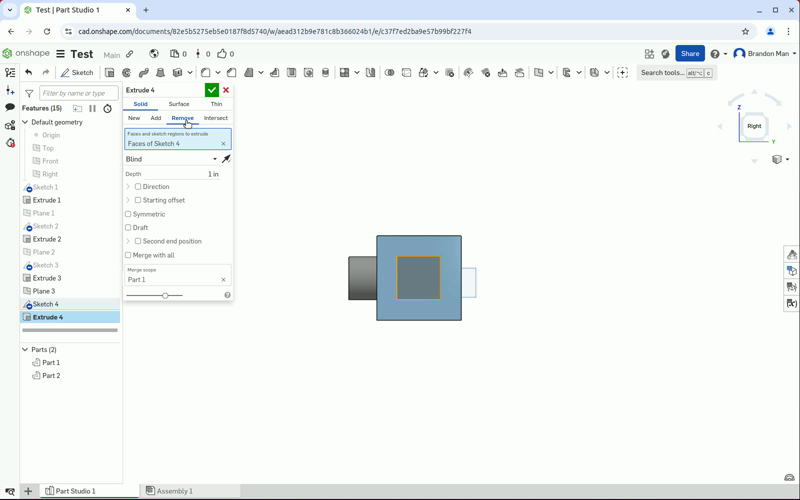
key(tab, 4)
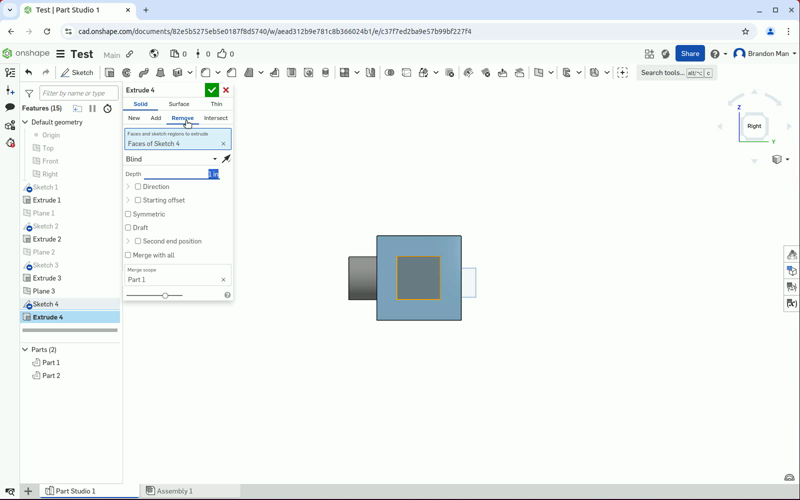
text(8.666)
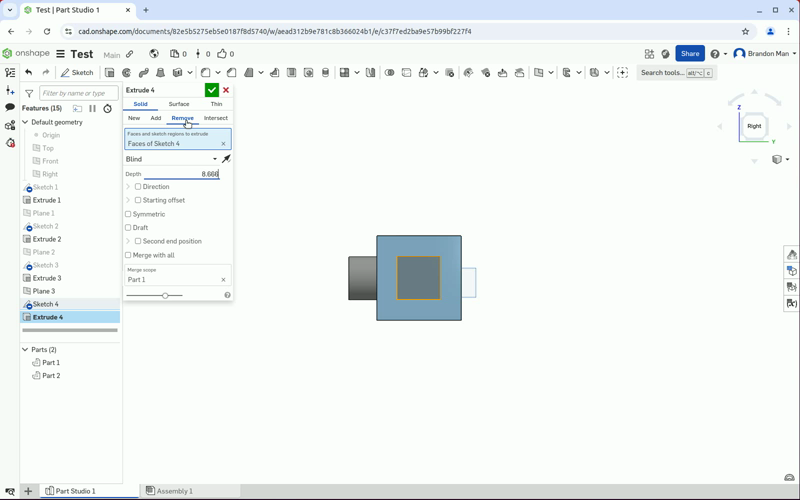
key(tab, 6)
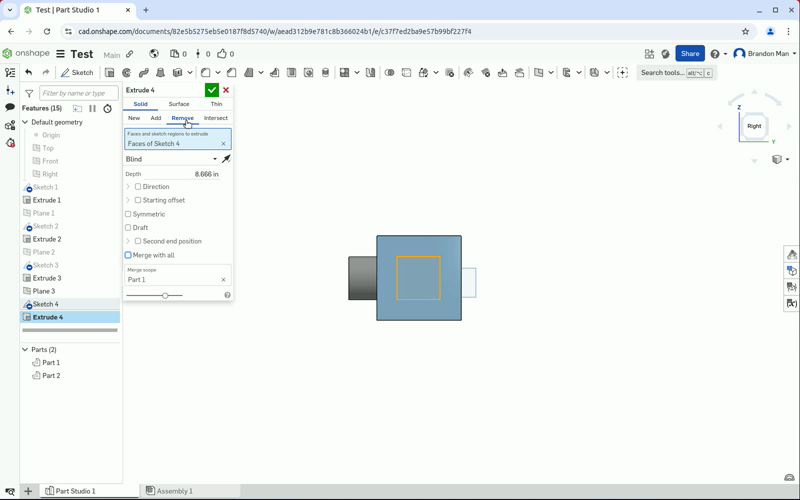
key(space)
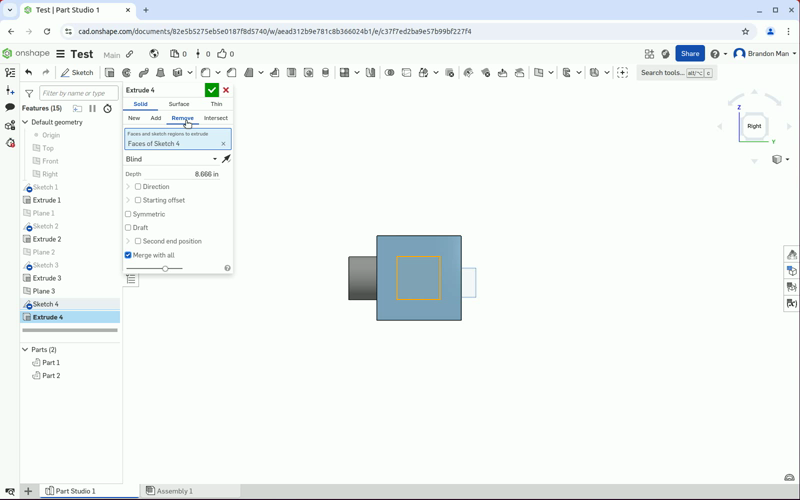
key(enter)
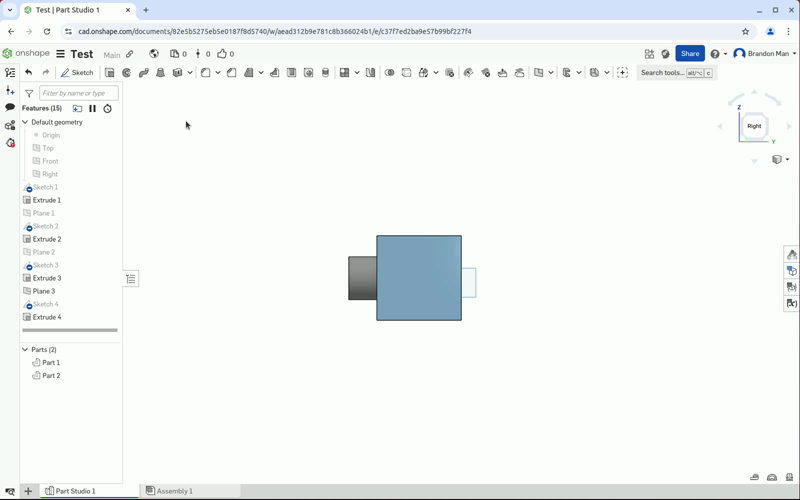
key(shift+h)
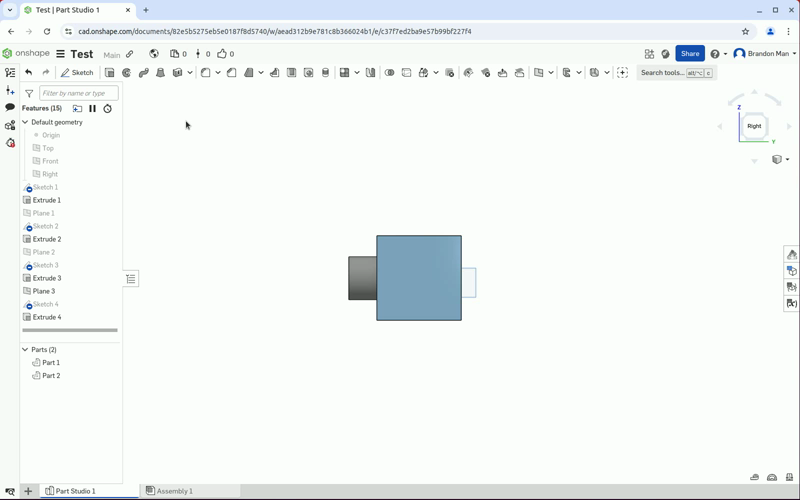
key(shift+h)
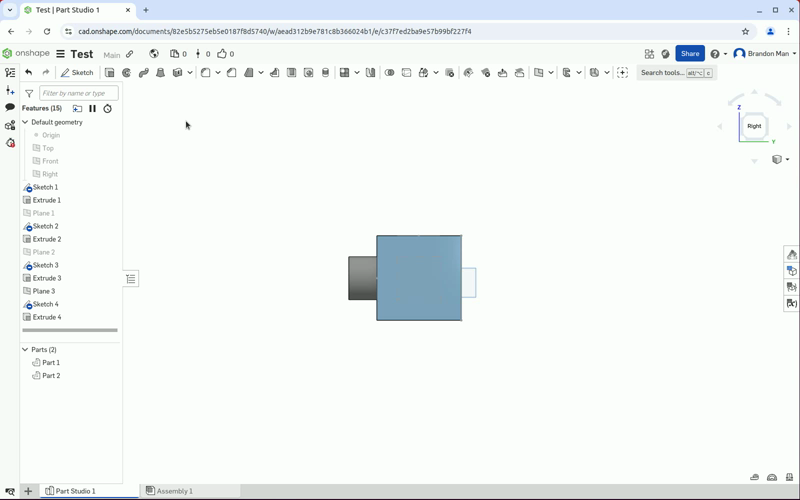
key(shift+7)
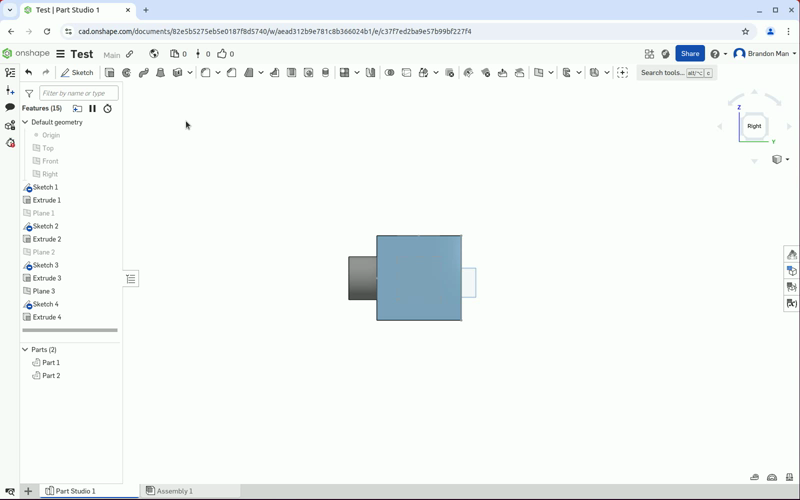
key(right, 2)
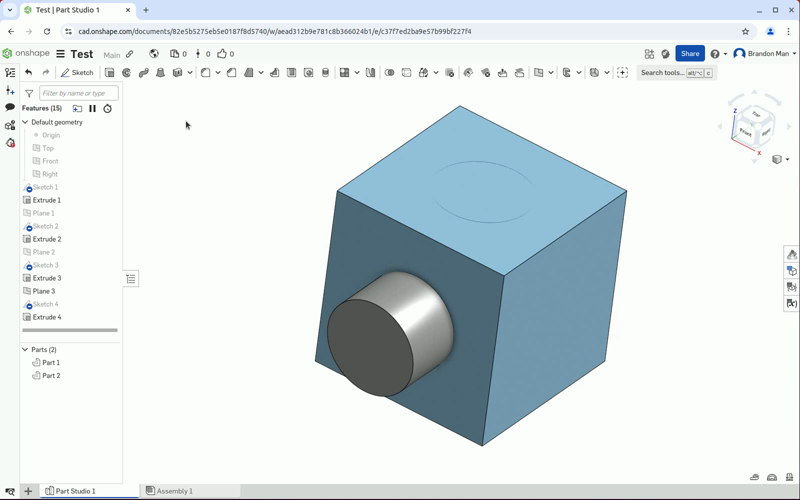
key(down, 2)
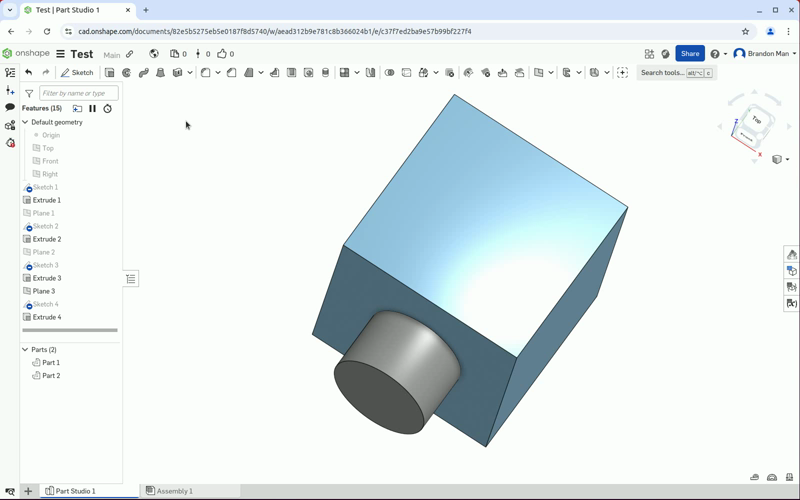
key(up, 2)
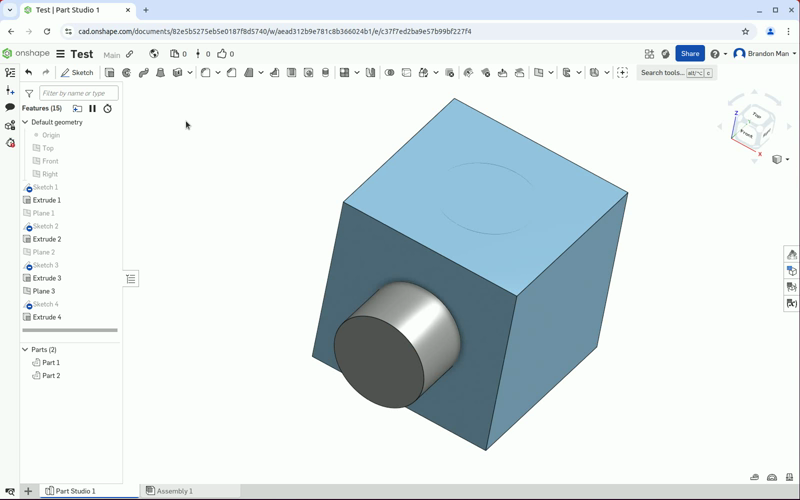
key(left, 2)
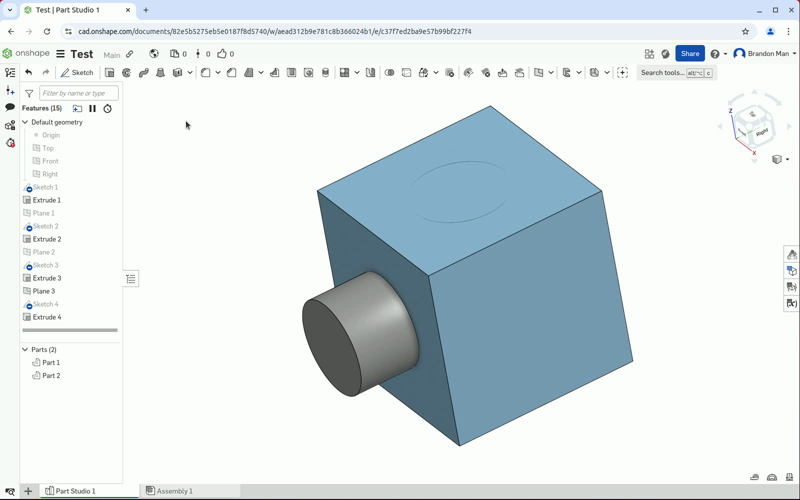
mouse_move(73, 189)
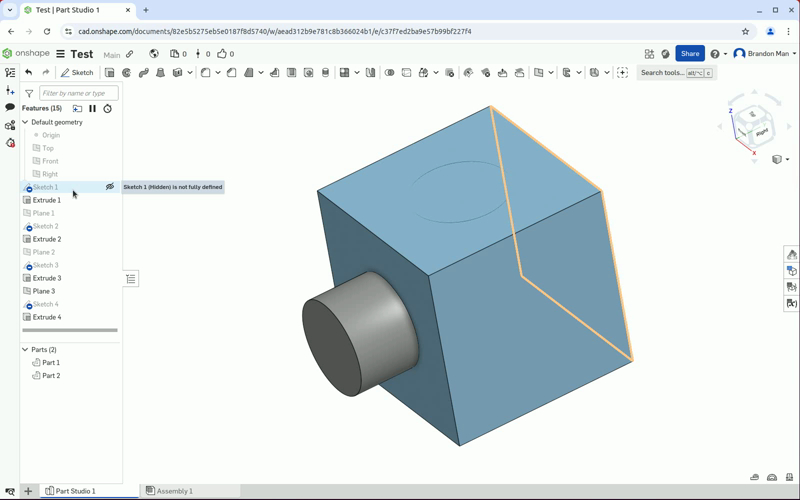
click(73, 189)